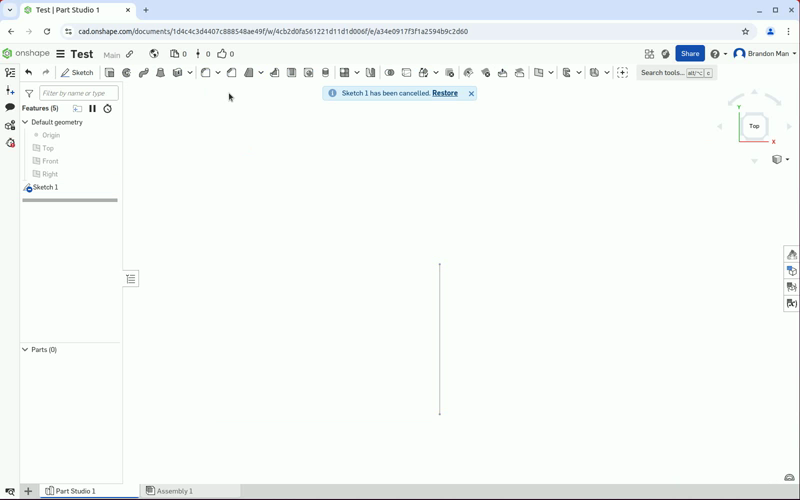
key(shift+h)
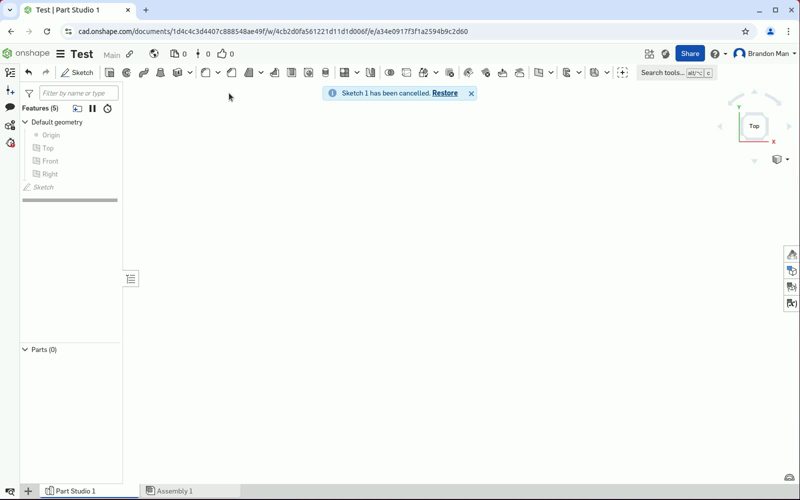
mouse_move(73, 352)
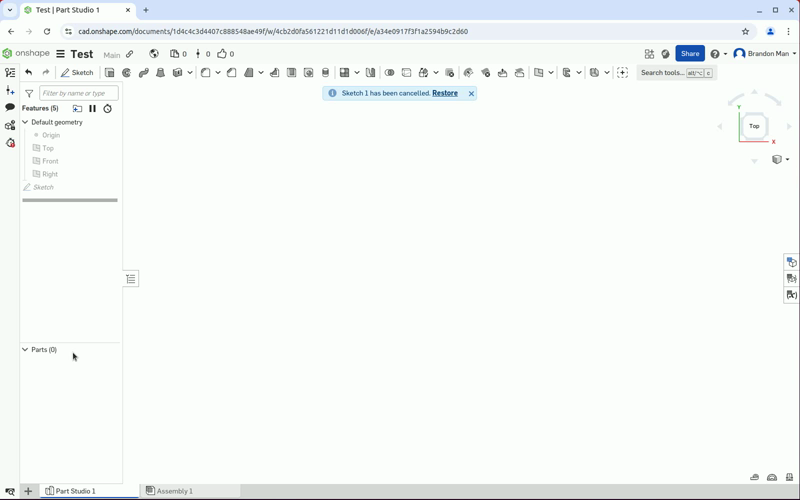
key(y)
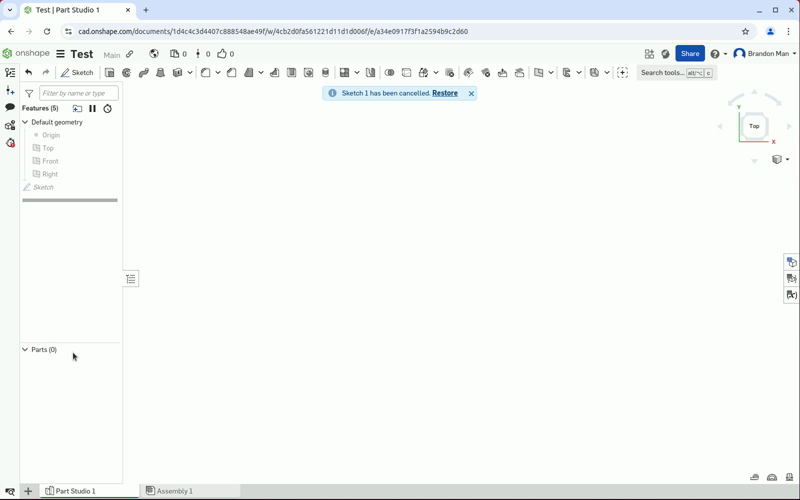
key(shift+p)
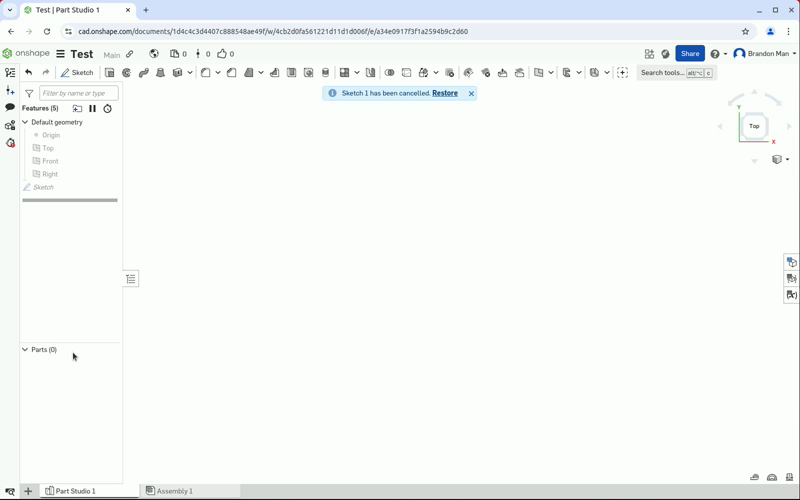
key(space)
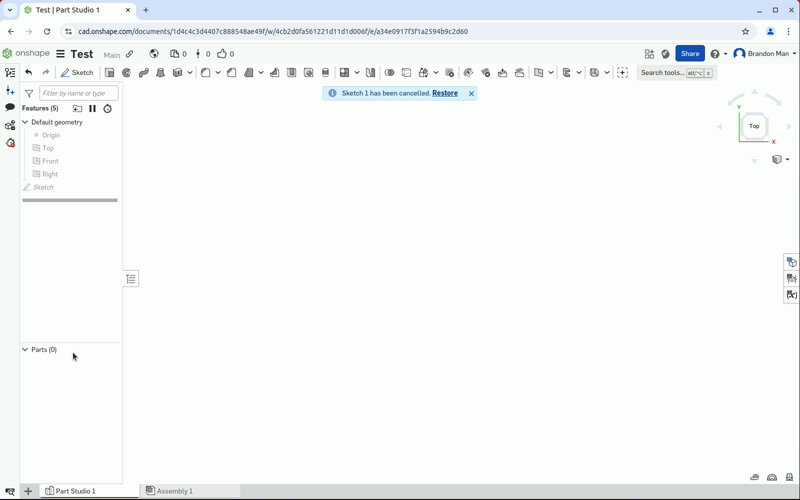
key_down(shift)
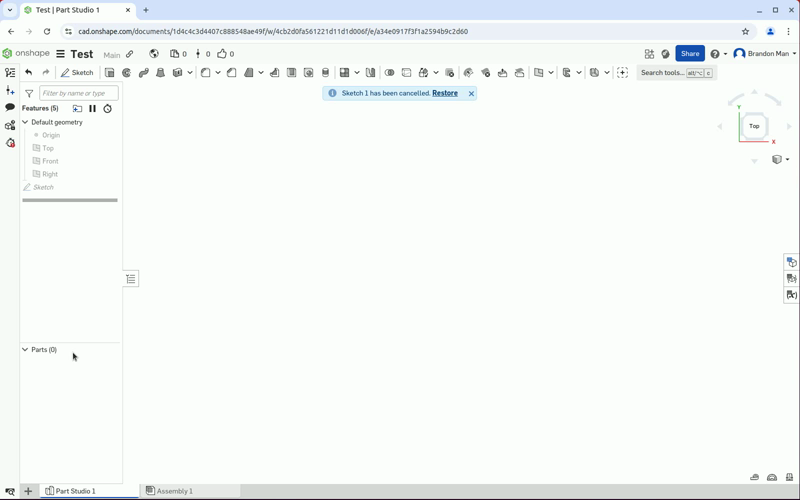
key(up)
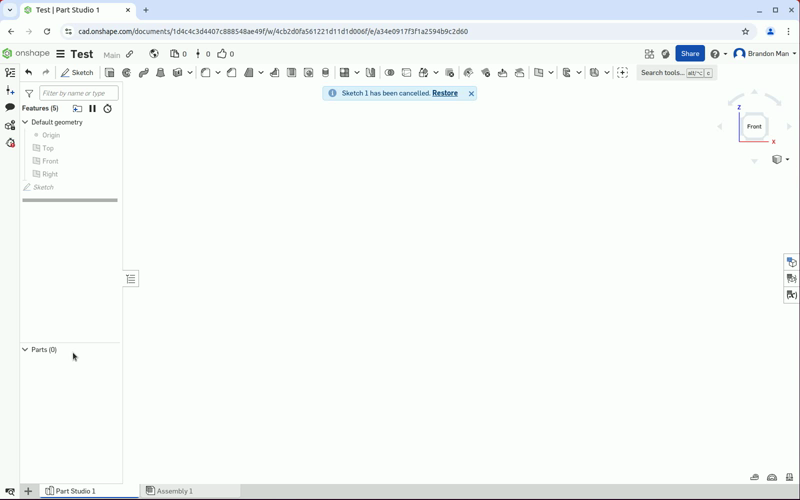
key_up(shift)
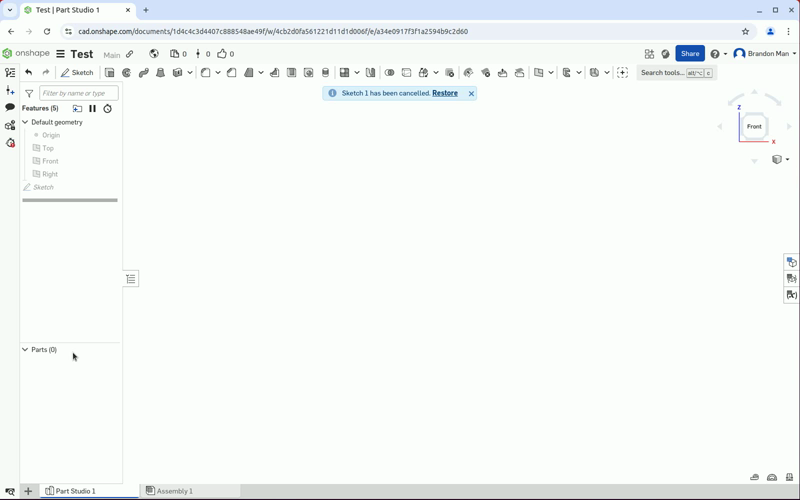
key(space)
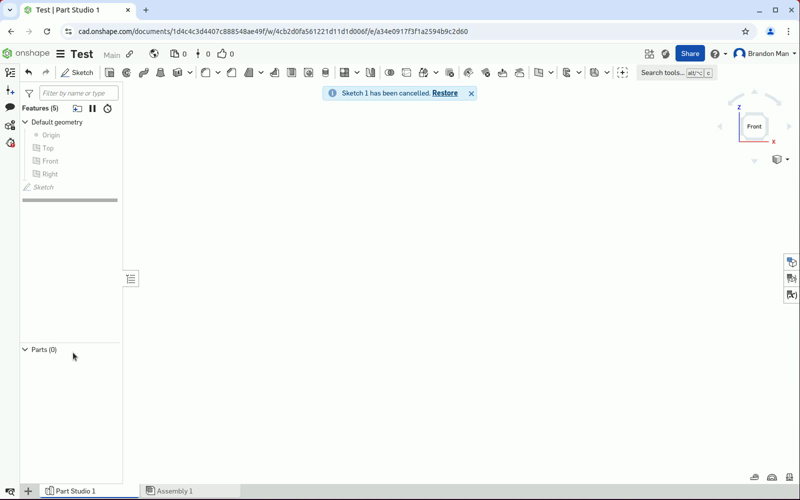
key_down(shift)
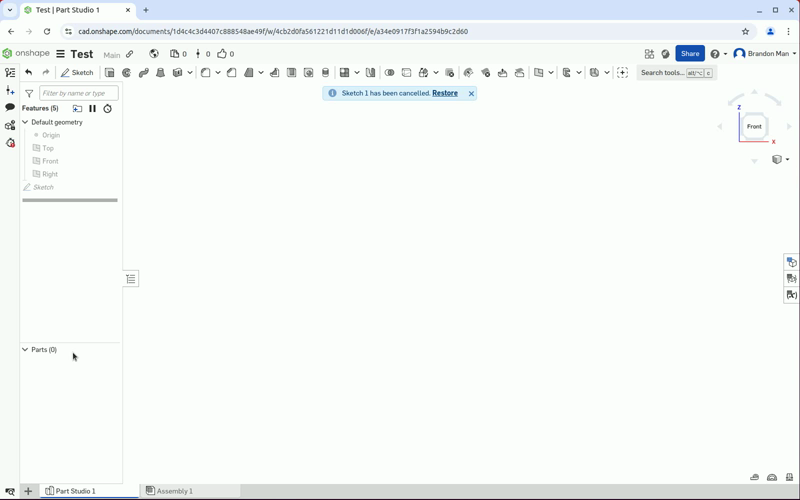
key(left)
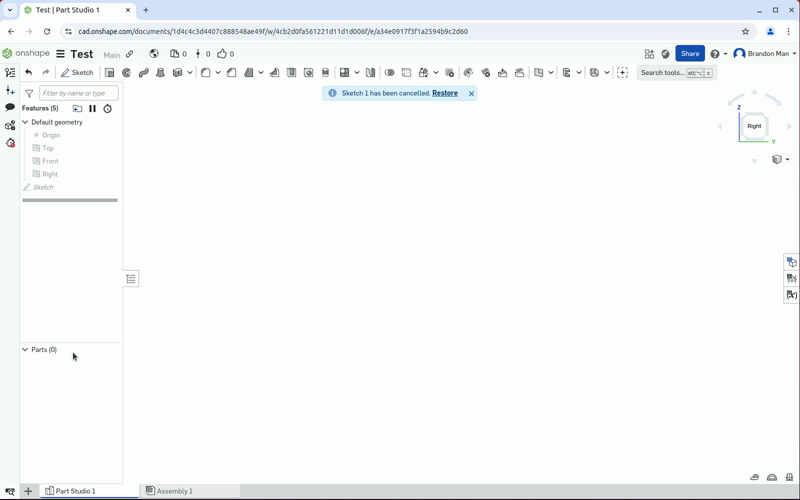
key_up(shift)
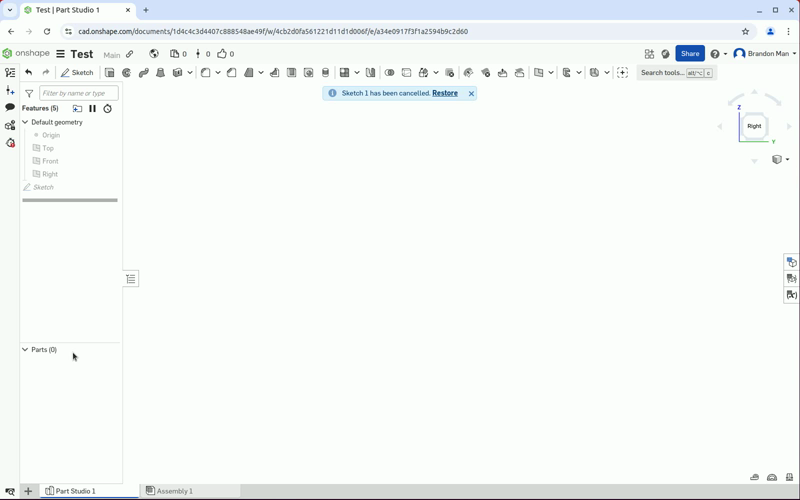
mouse_move(73, 352)
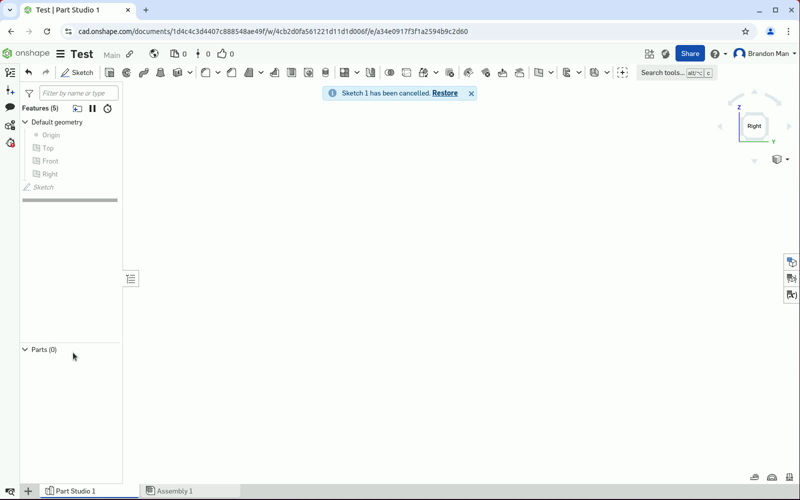
key(shift+y)
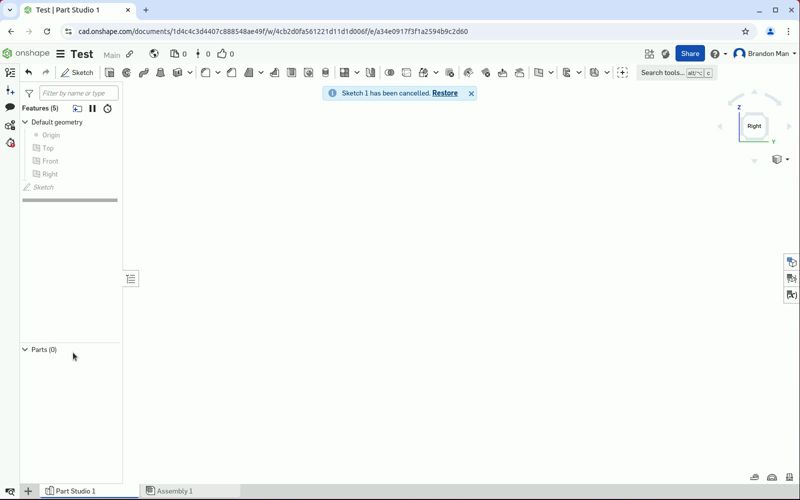
key(shift+s)
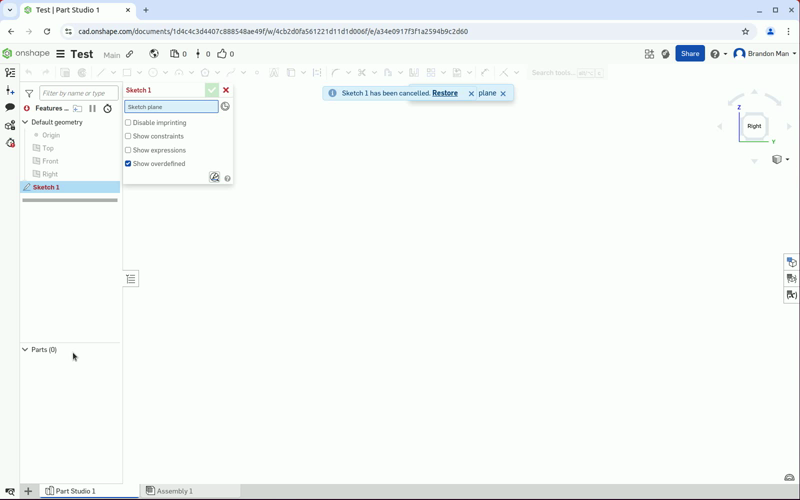
mouse_move(73, 176)
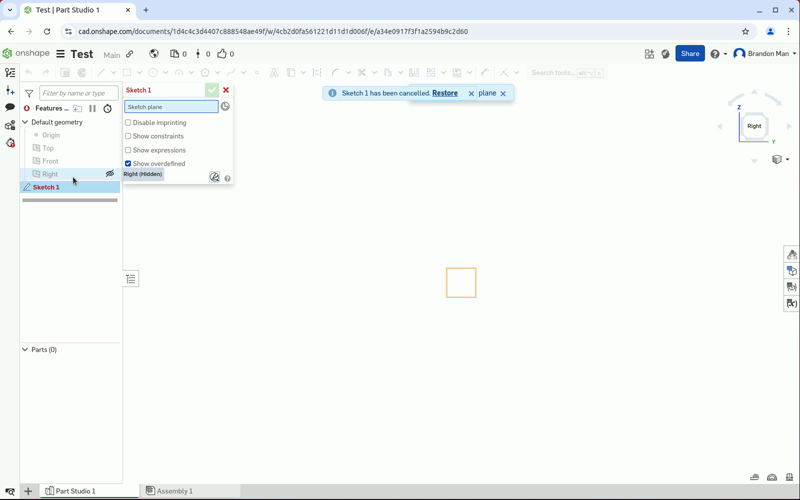
click(73, 176)
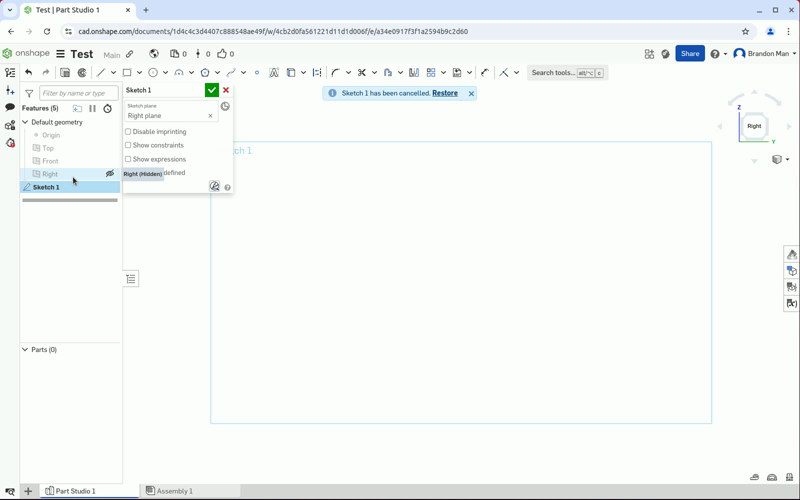
mouse_move(73, 352)
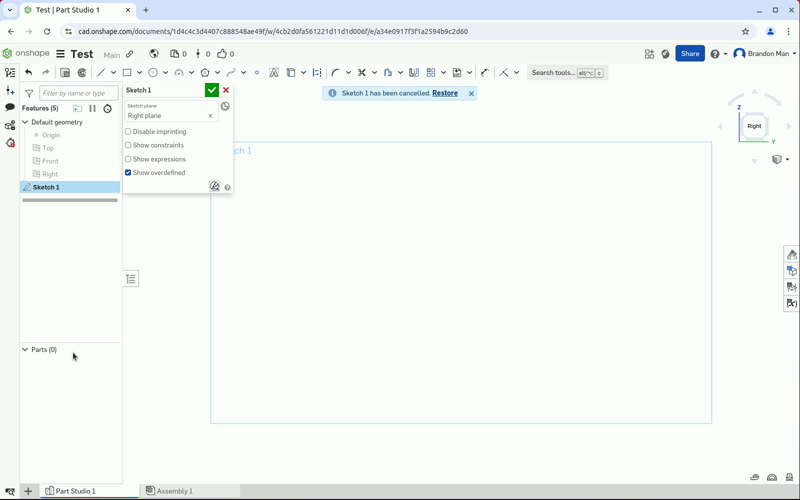
key(y)
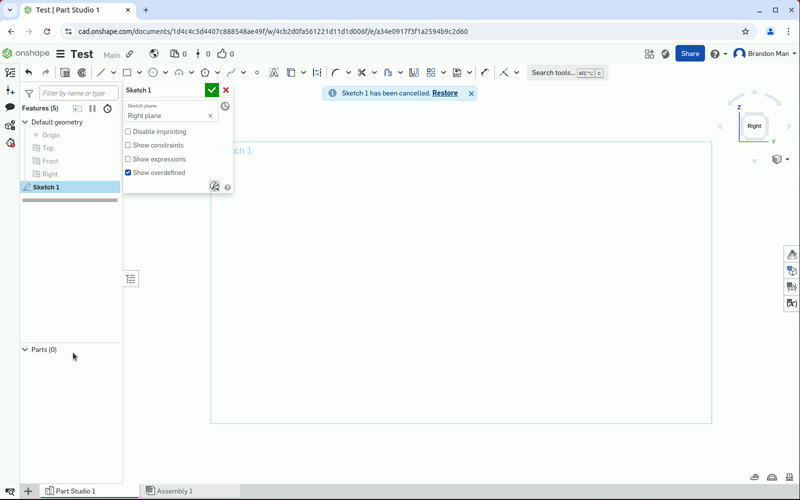
key(l)
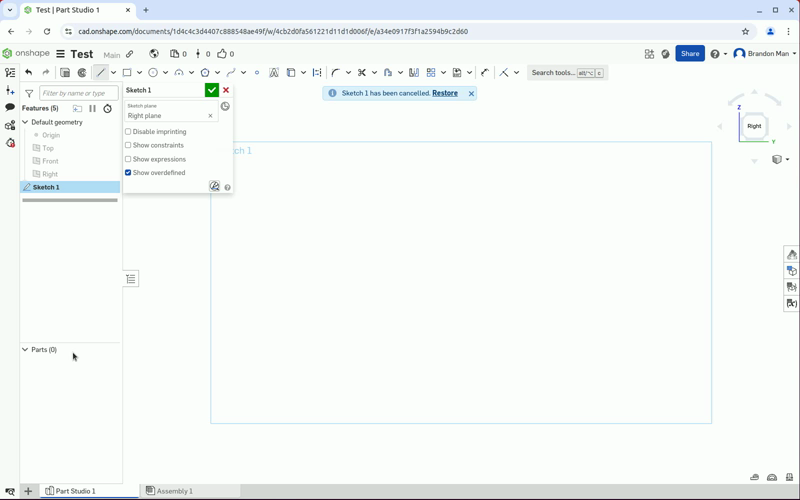
key_down(shift)
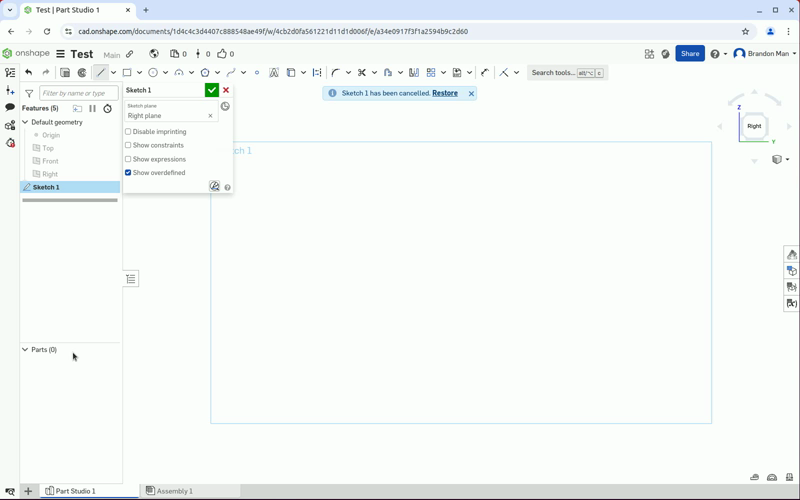
mouse_move(357, 349)
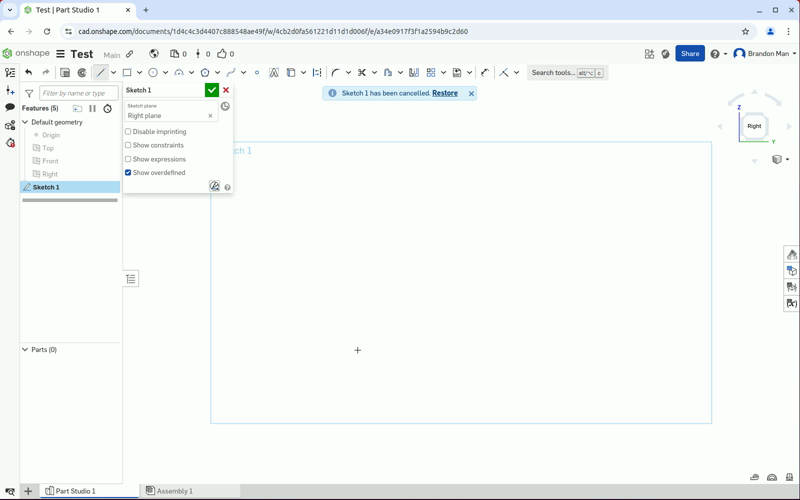
click(357, 349)
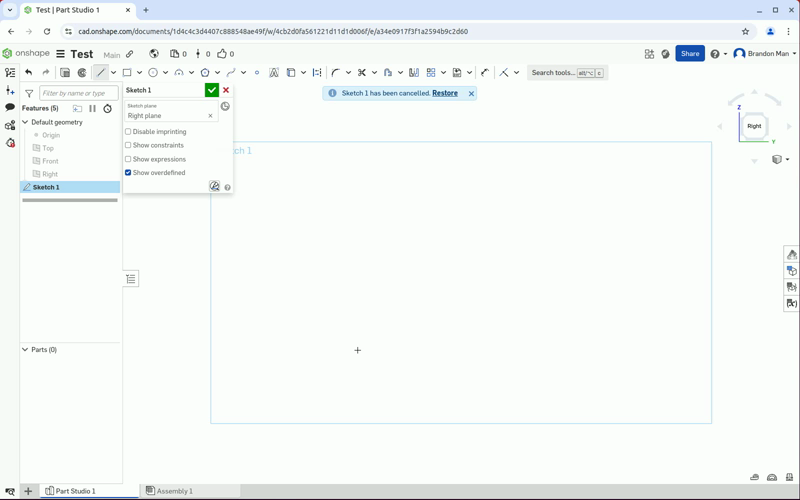
key_up(shift)
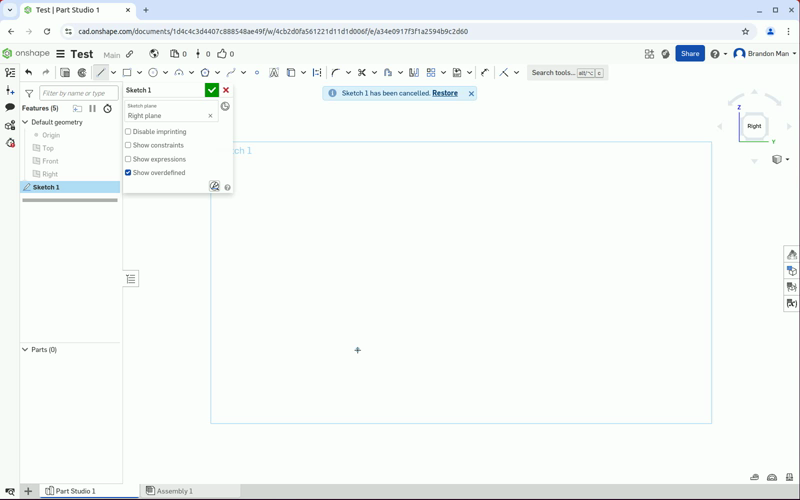
key_down(shift)
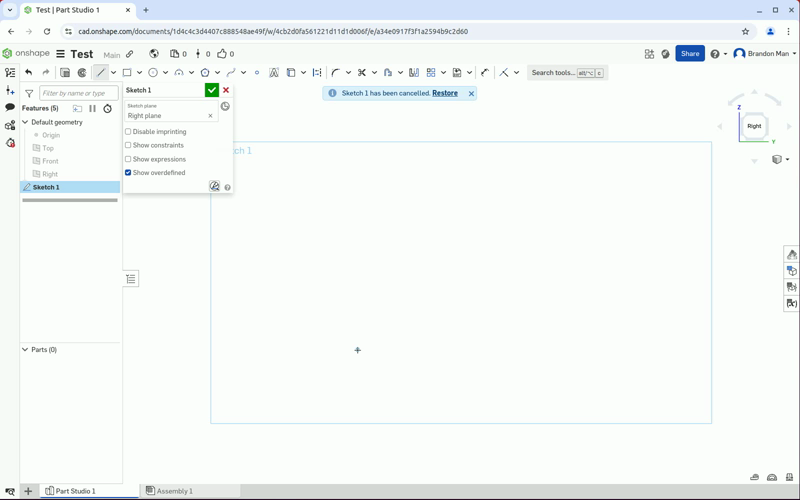
mouse_move(387, 349)
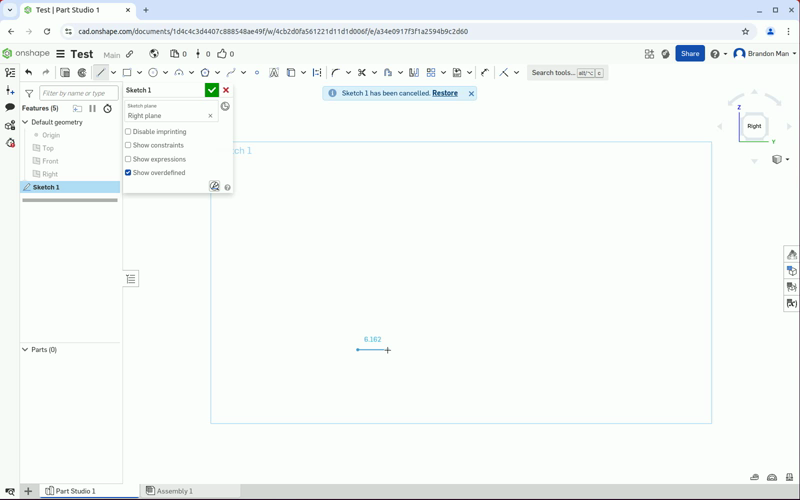
mouse_move(382, 349)
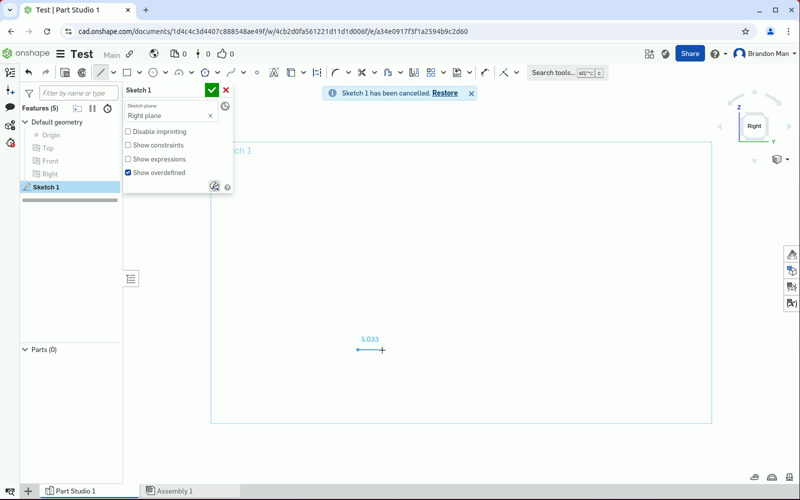
click(382, 349)
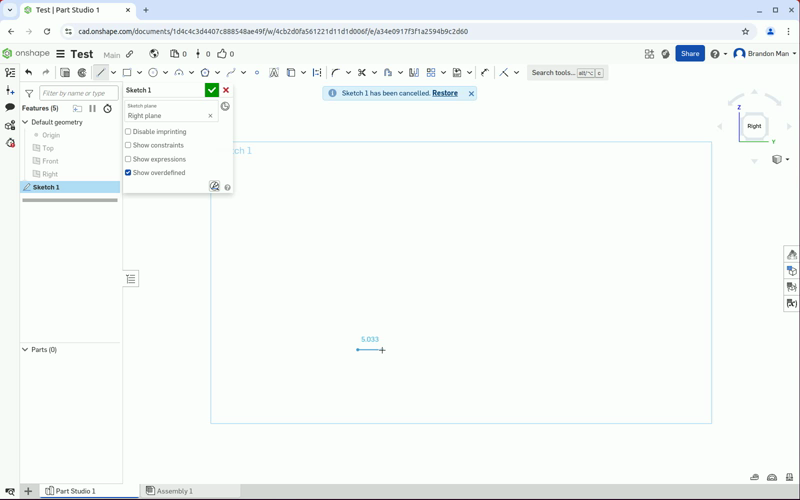
key_up(shift)
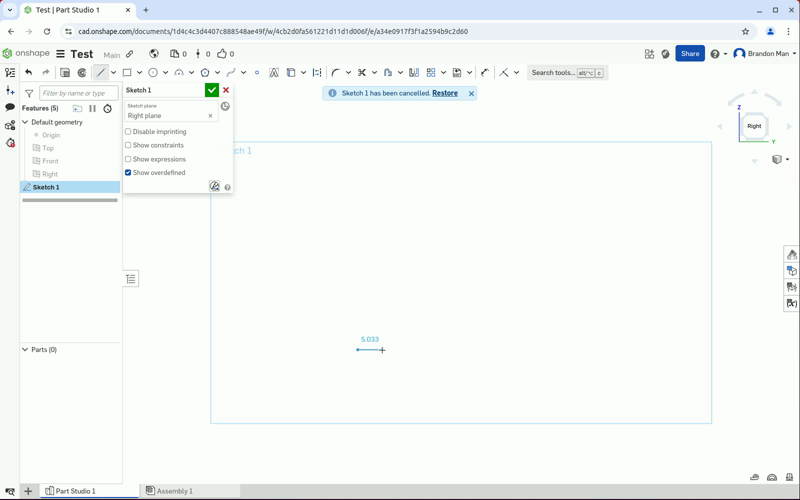
key_down(shift)
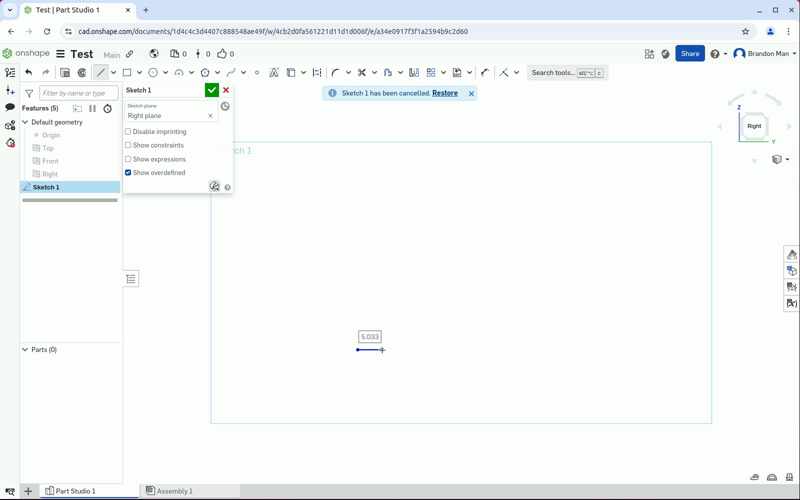
mouse_move(382, 266)
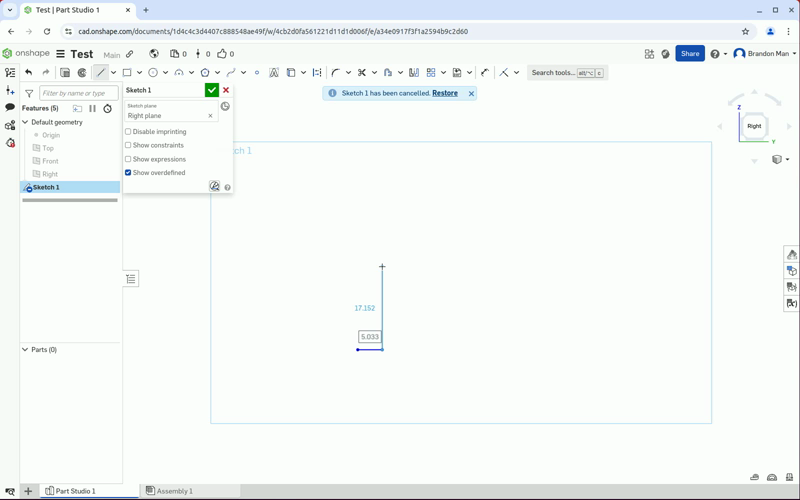
click(382, 266)
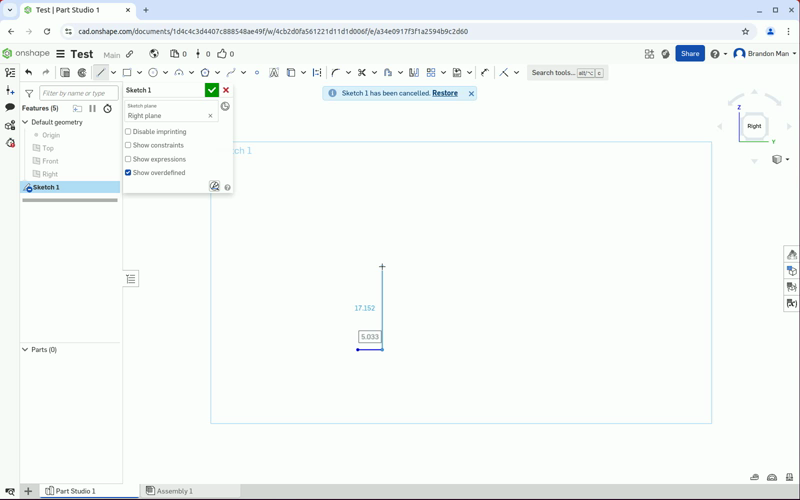
key_up(shift)
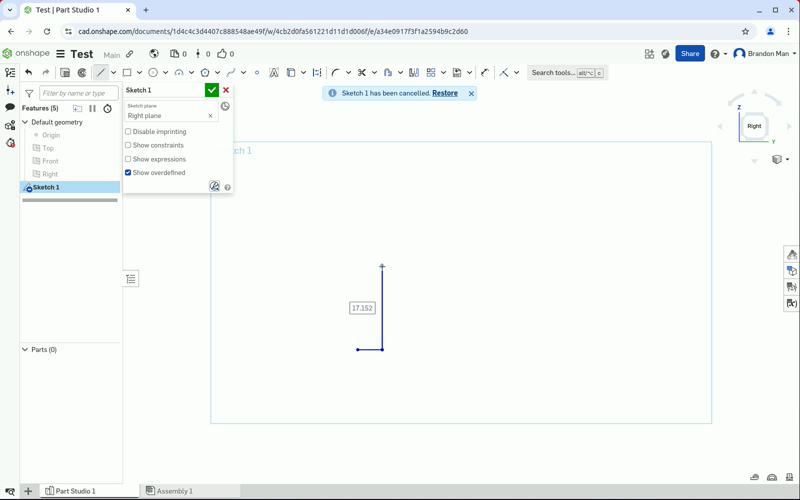
key_down(shift)
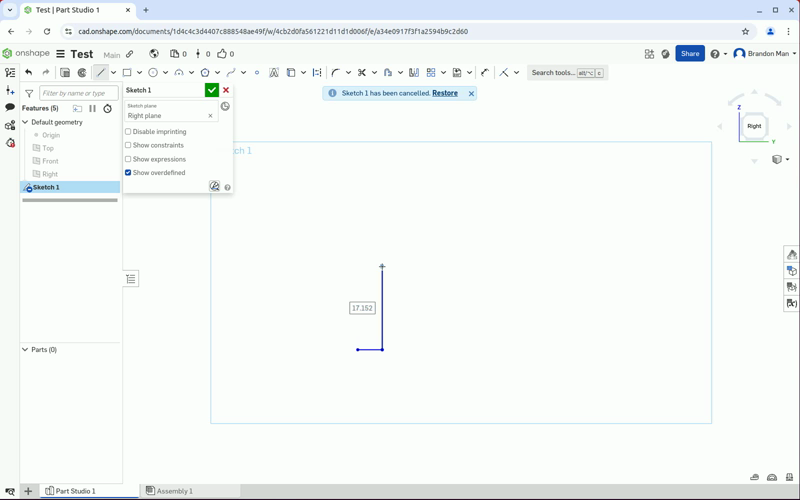
mouse_move(547, 266)
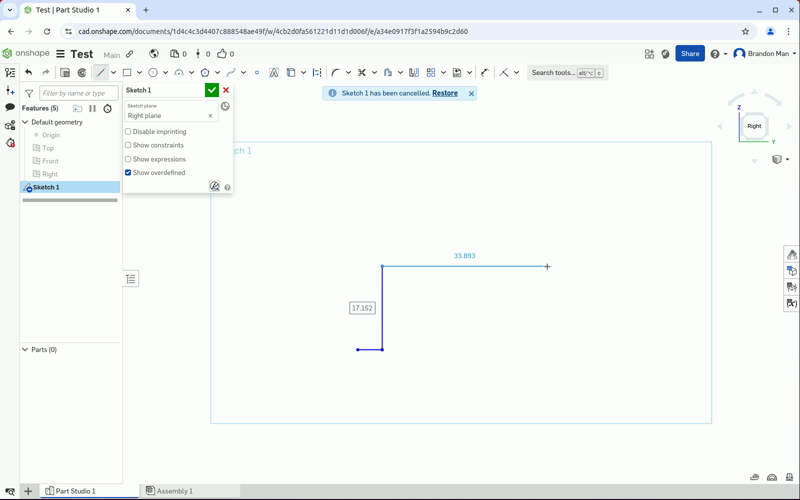
click(547, 266)
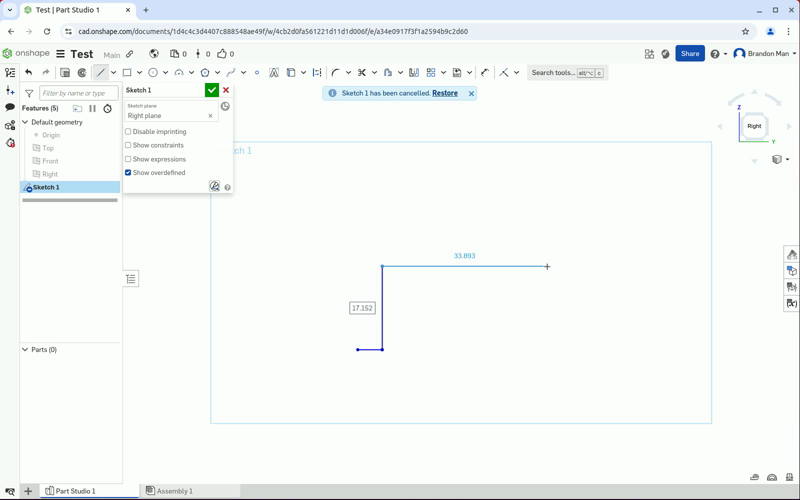
key_up(shift)
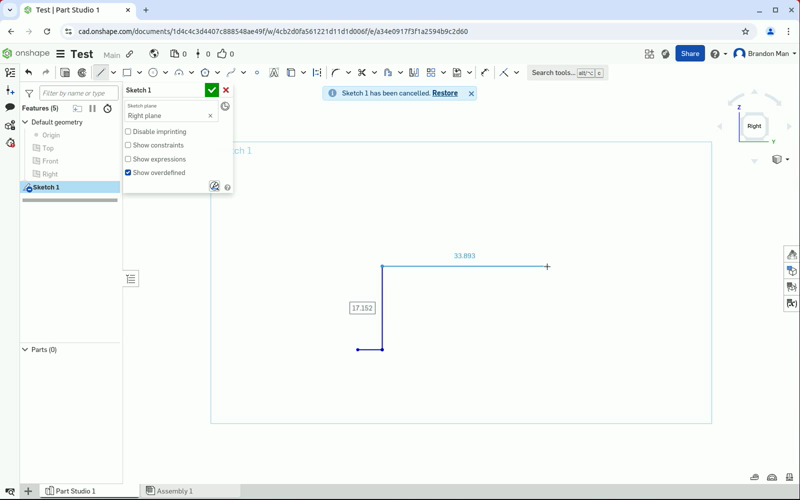
key_down(shift)
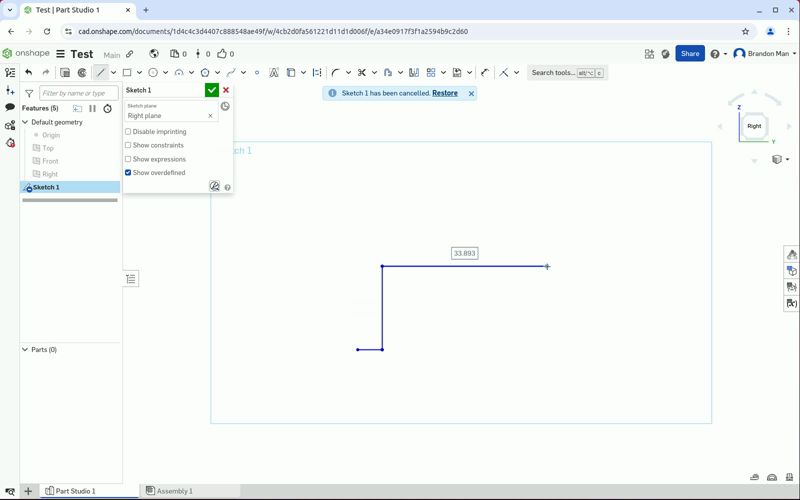
mouse_move(547, 349)
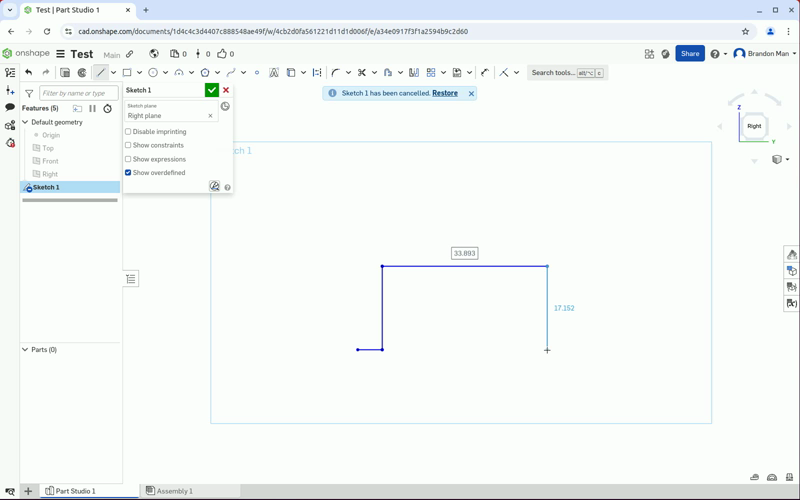
click(547, 349)
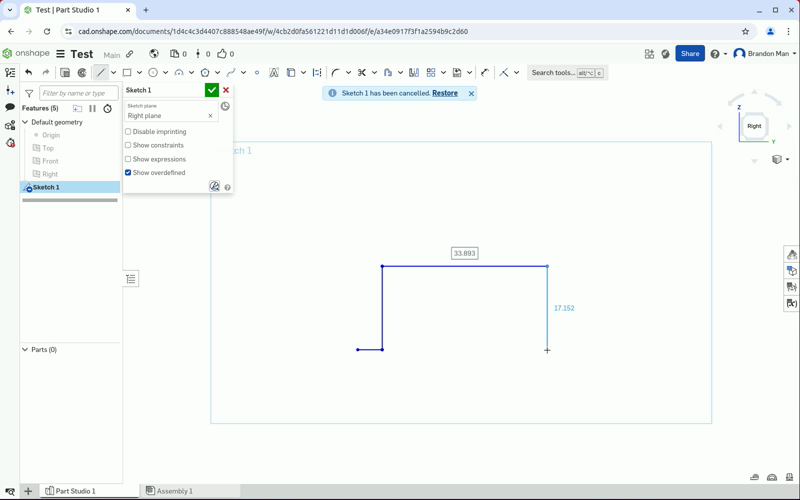
key_up(shift)
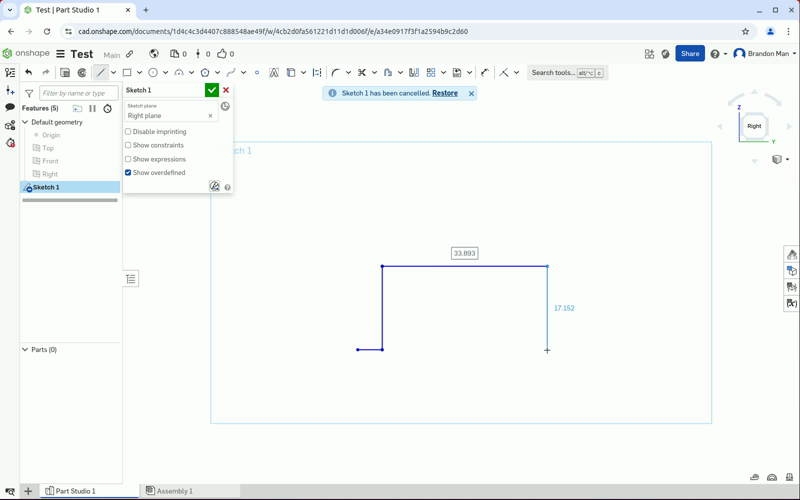
key_down(shift)
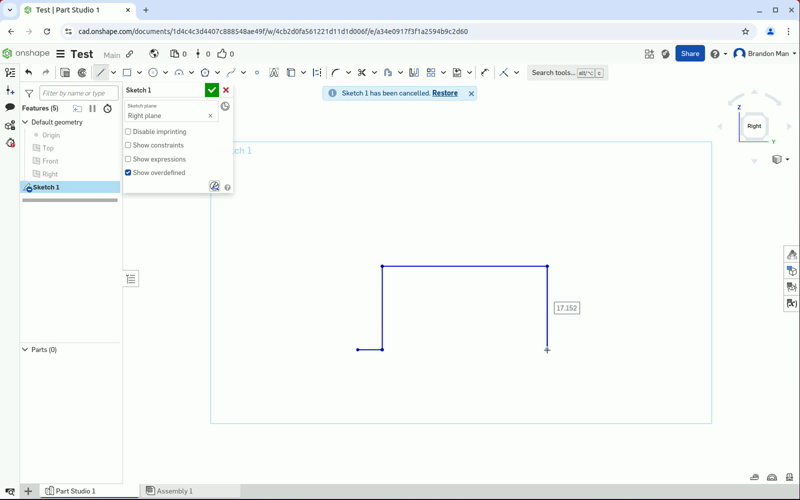
mouse_move(577, 349)
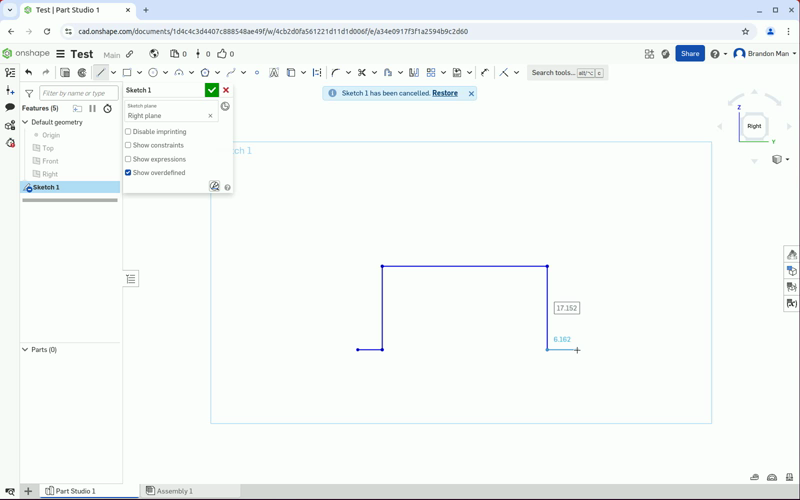
mouse_move(572, 349)
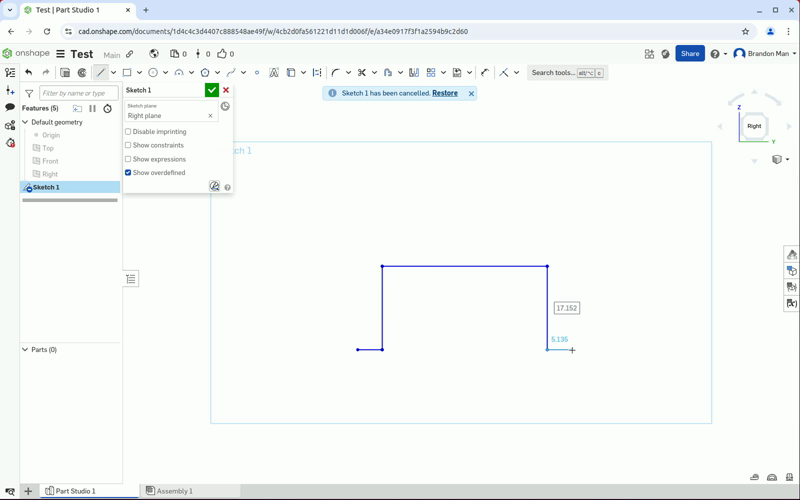
click(572, 349)
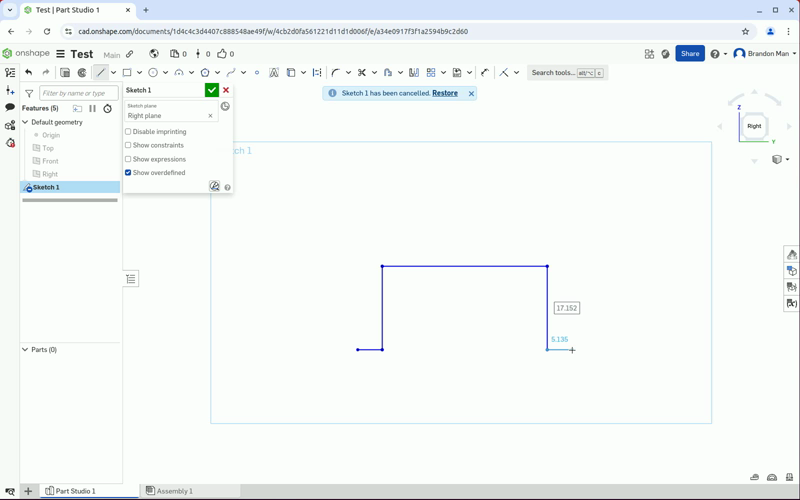
key_up(shift)
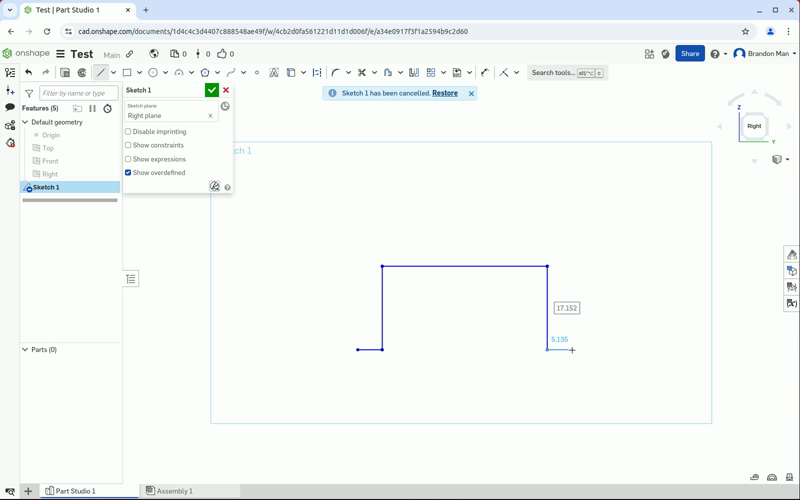
key_down(shift)
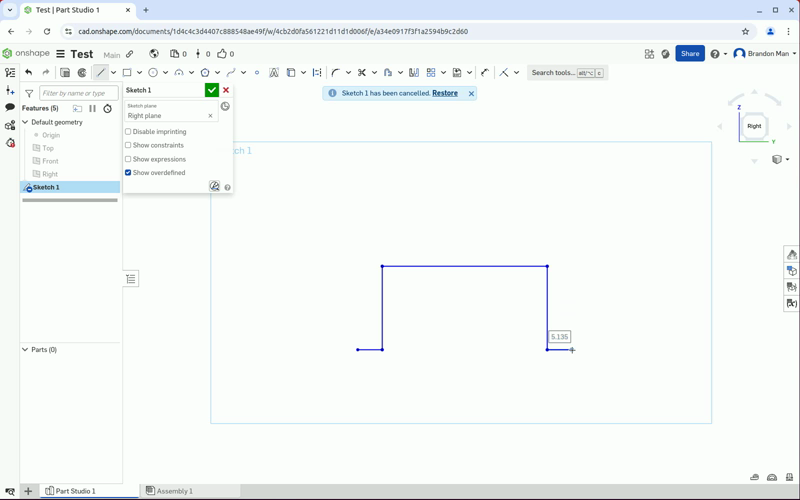
mouse_move(589, 349)
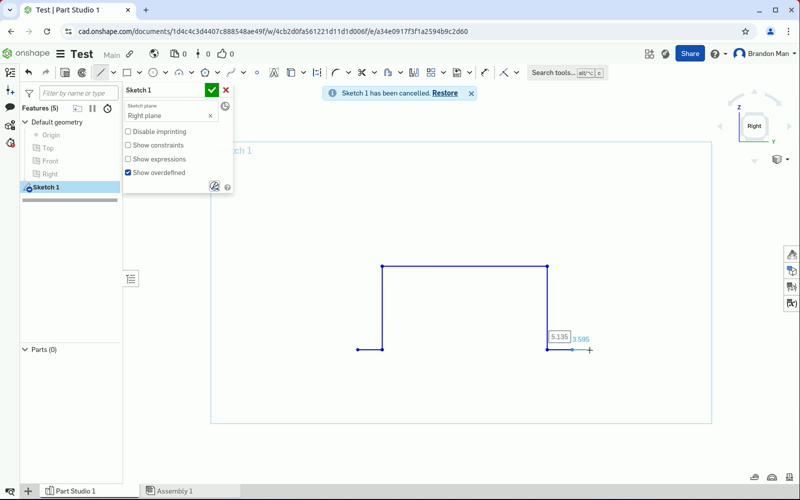
mouse_move(572, 340)
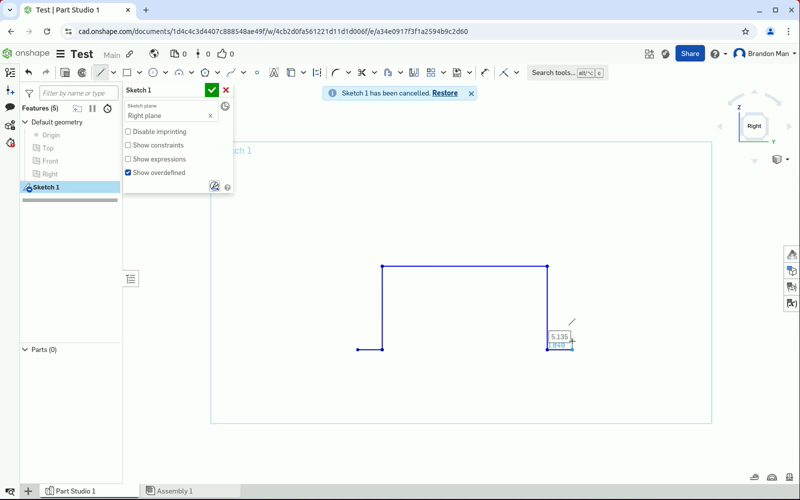
click(572, 340)
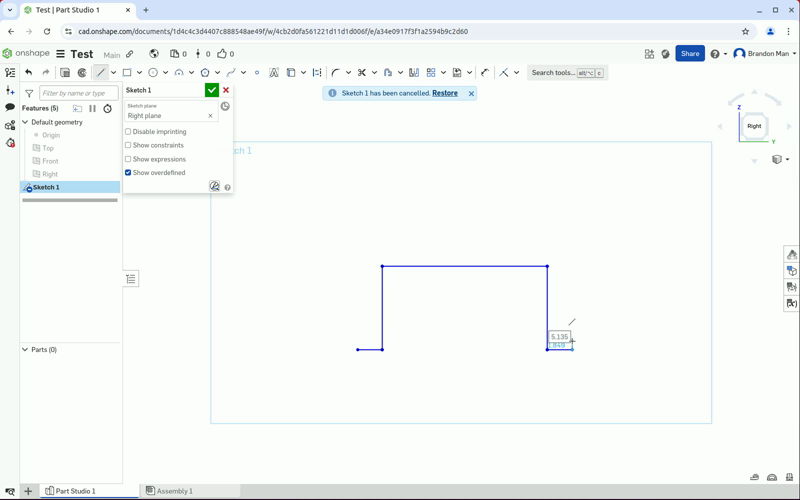
key_up(shift)
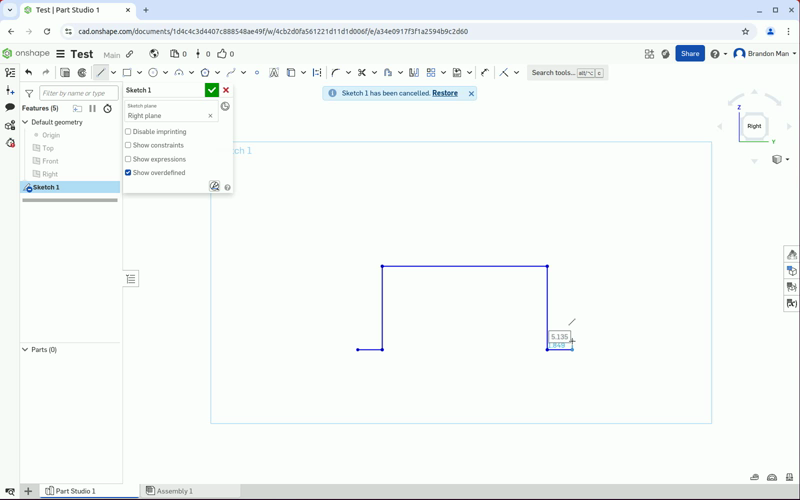
key_down(shift)
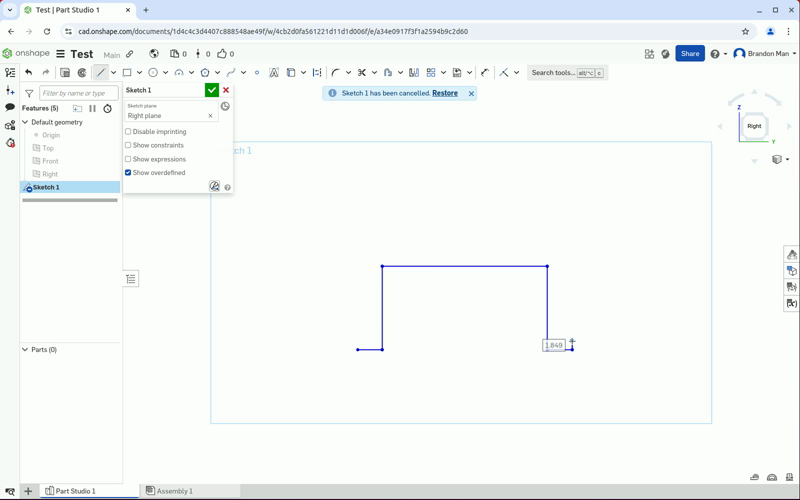
mouse_move(589, 340)
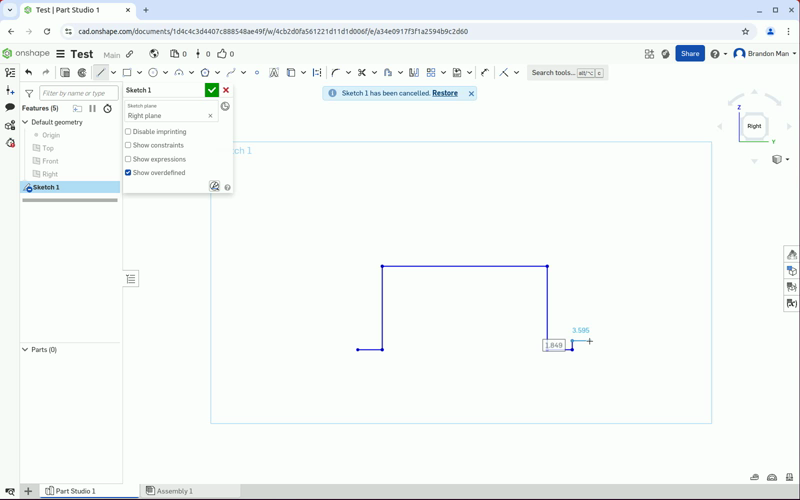
mouse_move(556, 340)
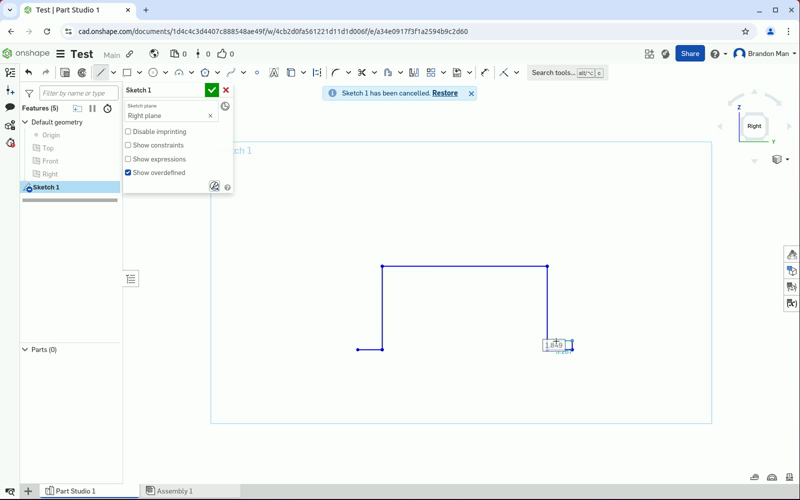
click(556, 340)
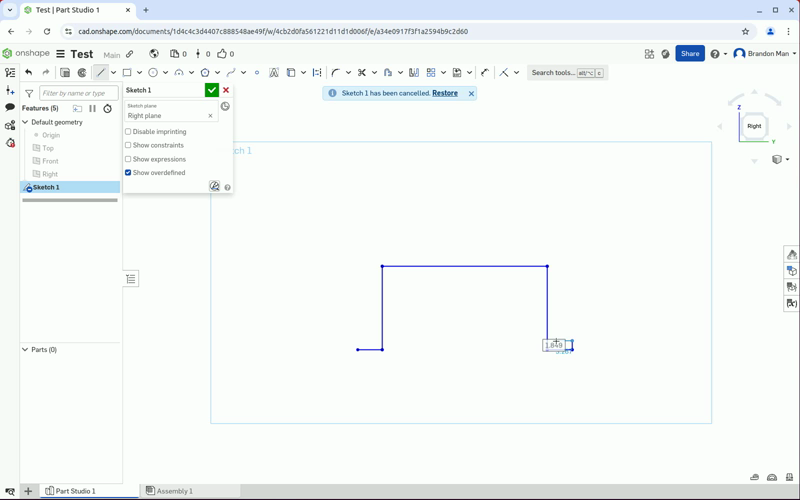
key_up(shift)
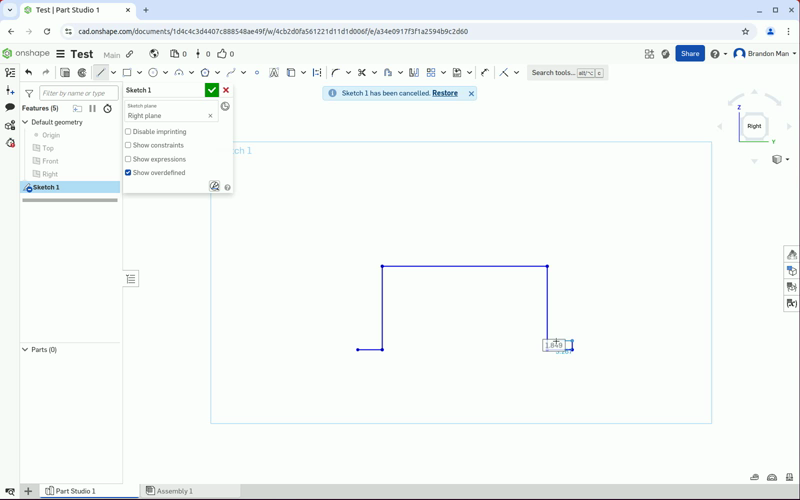
key_down(shift)
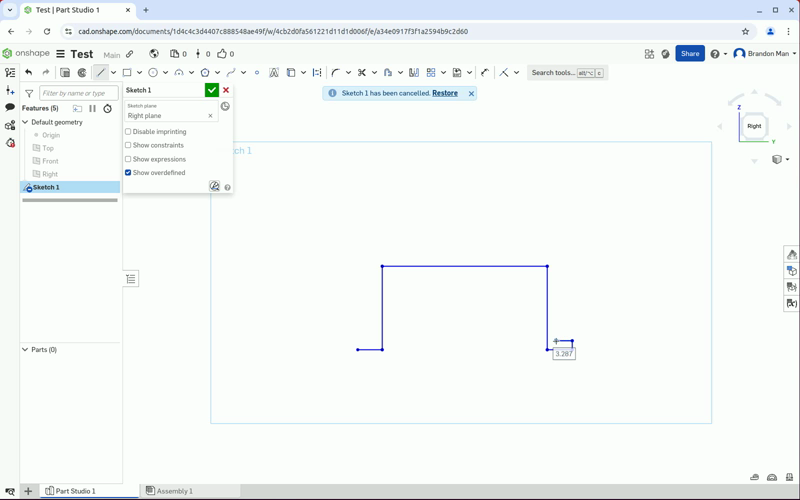
mouse_move(556, 259)
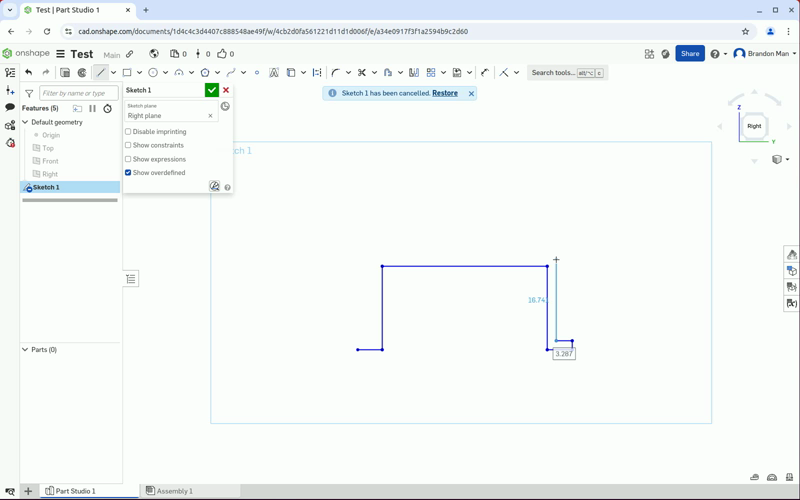
click(556, 259)
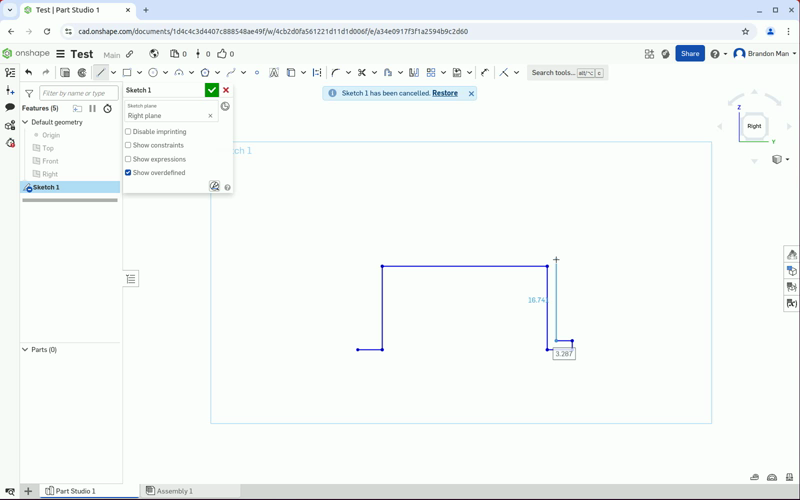
key_up(shift)
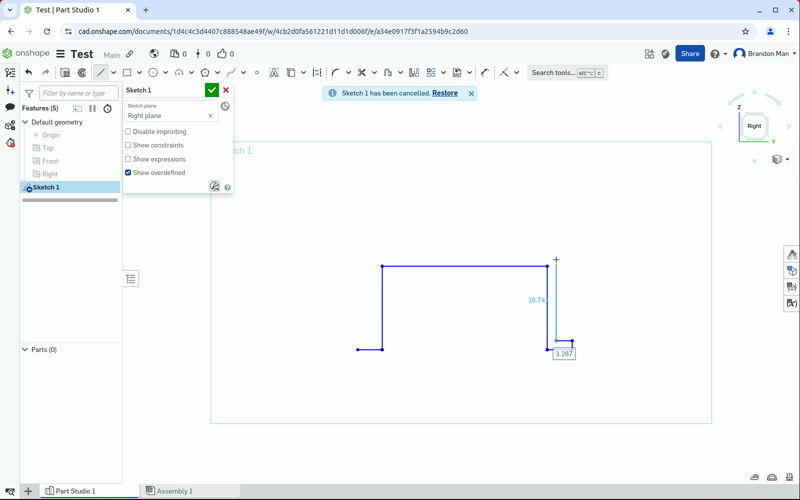
key_down(shift)
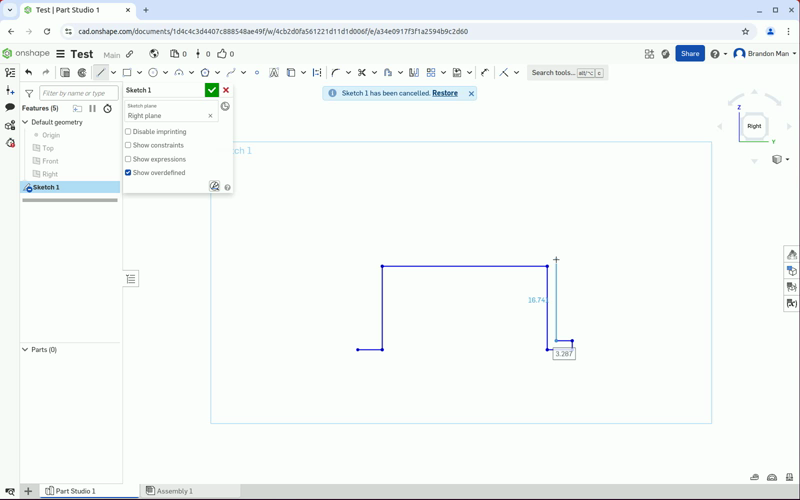
mouse_move(373, 259)
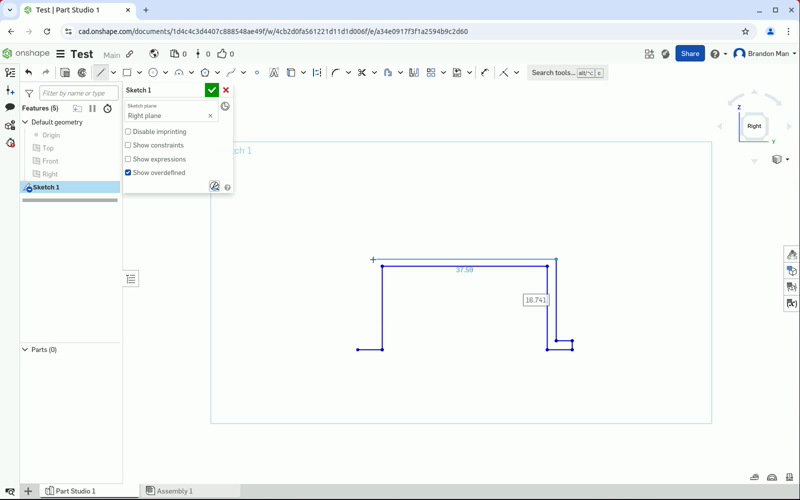
click(373, 259)
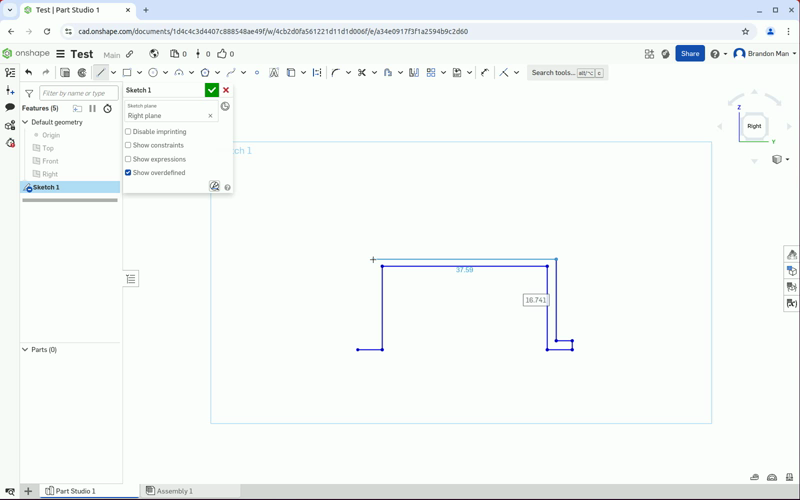
key_up(shift)
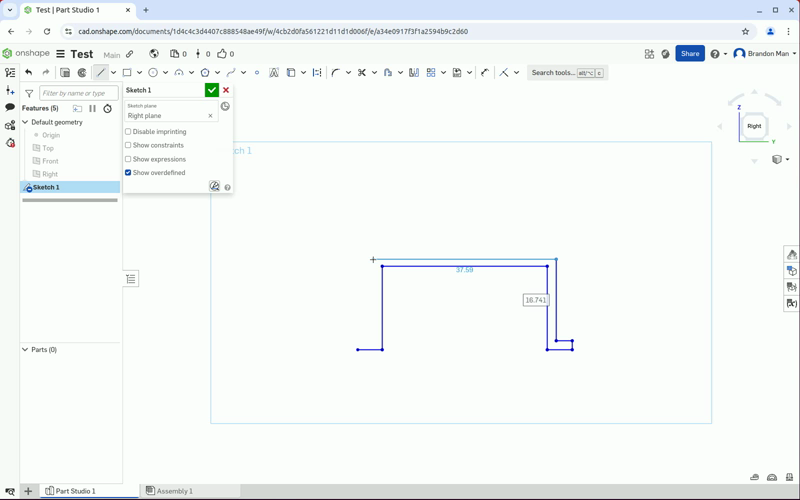
key_down(shift)
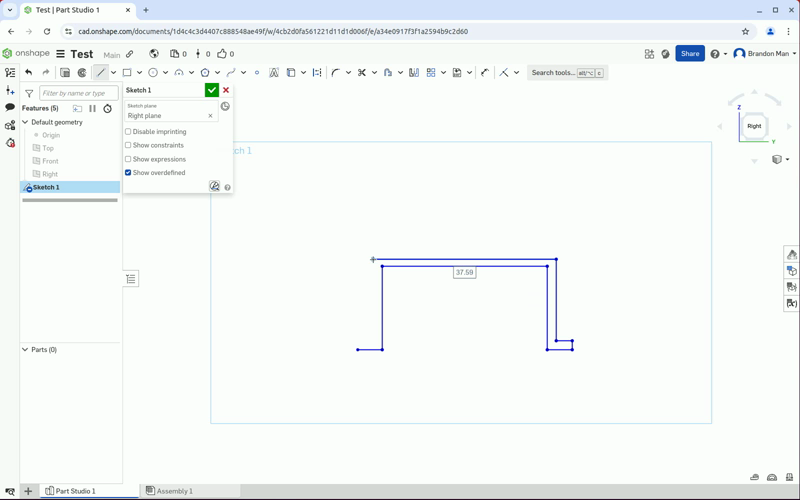
mouse_move(373, 340)
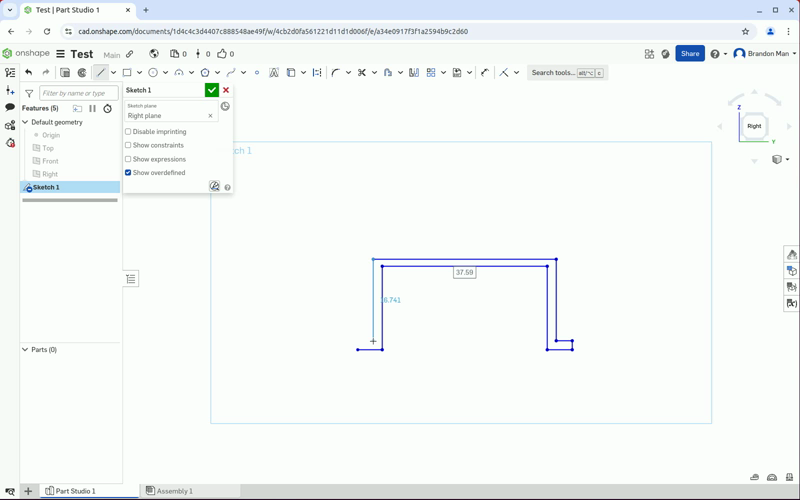
click(373, 340)
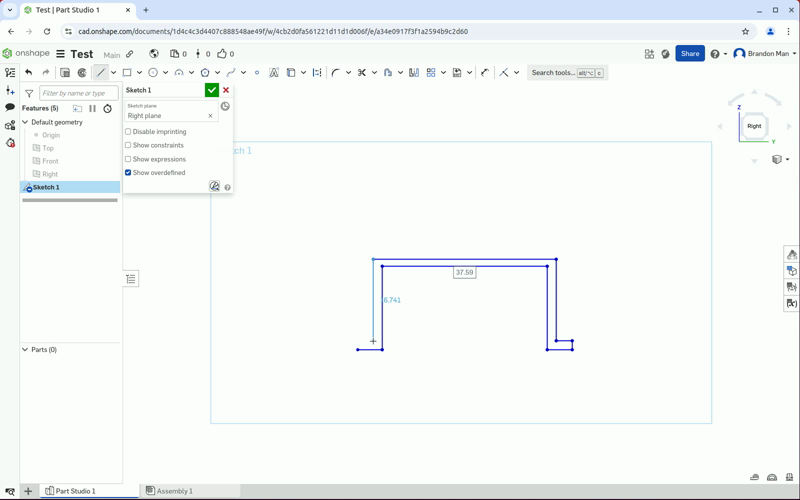
key_up(shift)
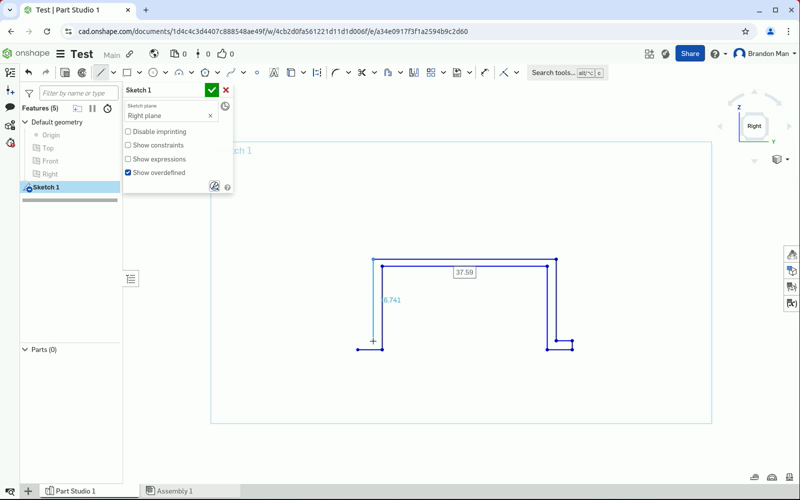
key_down(shift)
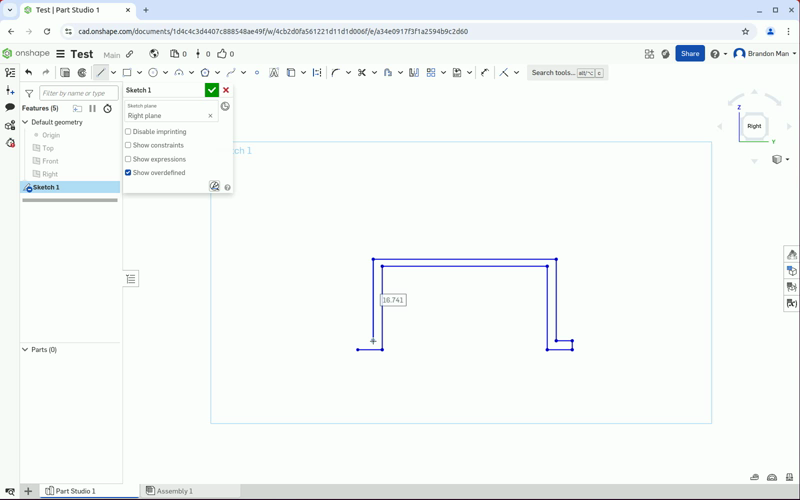
mouse_move(403, 340)
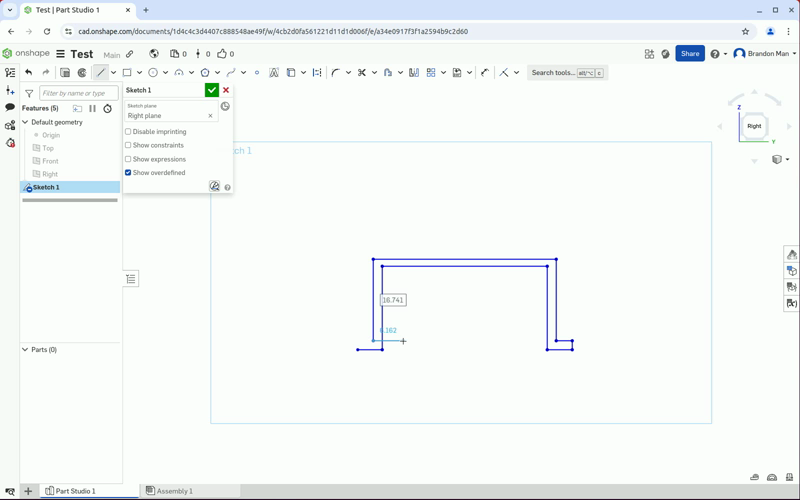
mouse_move(357, 340)
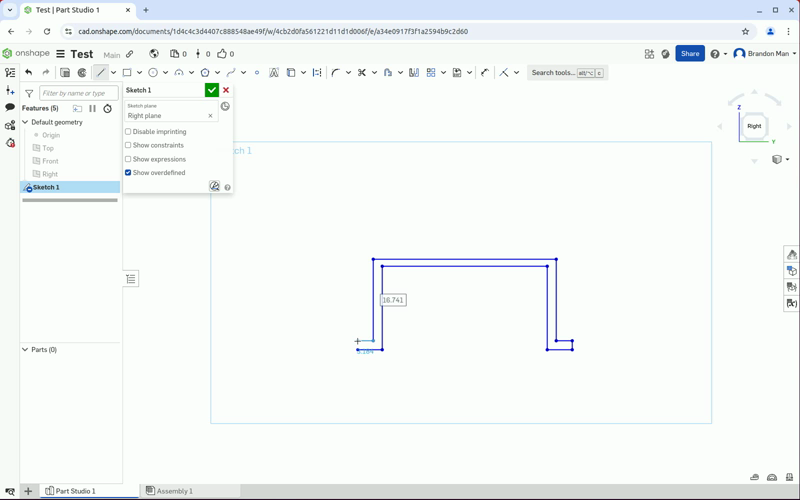
click(357, 340)
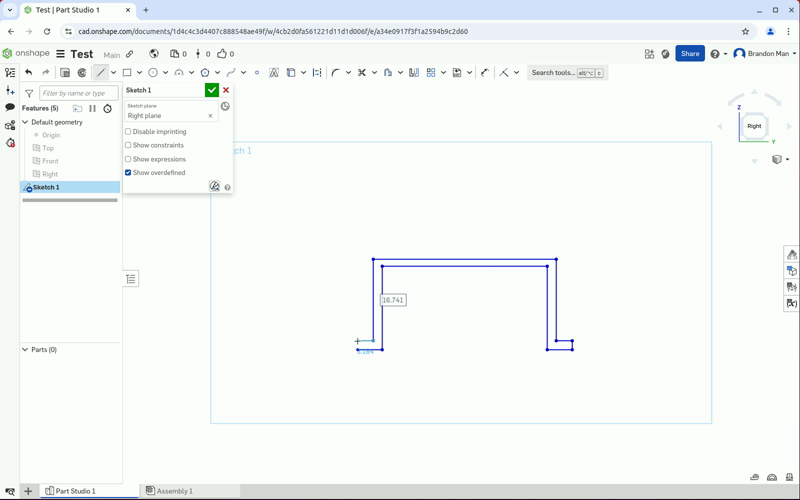
key_up(shift)
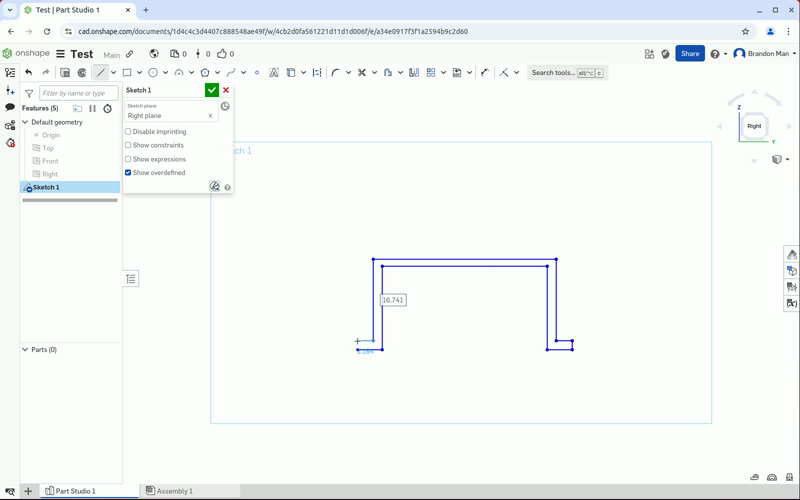
mouse_move(387, 340)
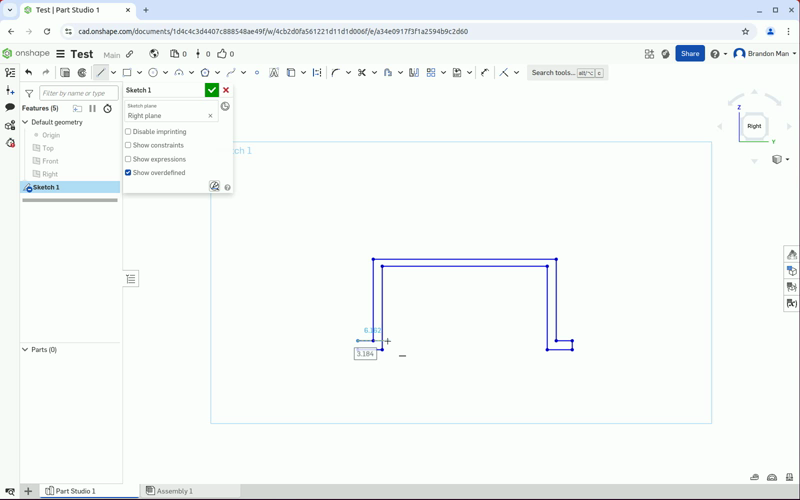
key_down(shift)
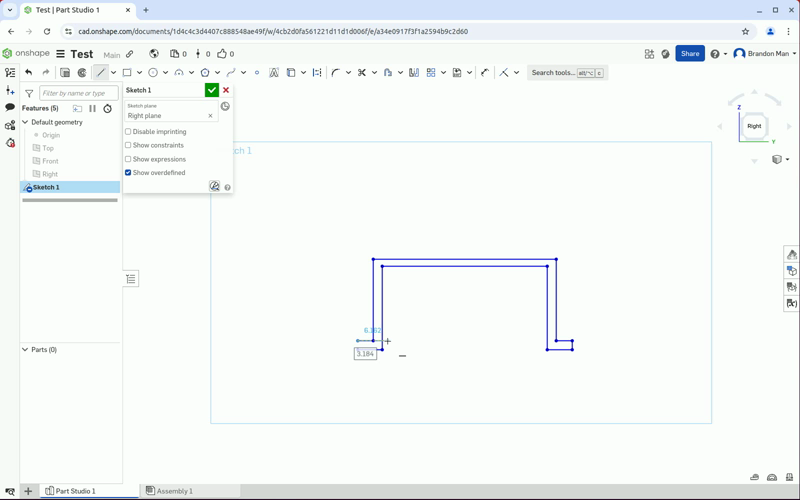
mouse_move(357, 349)
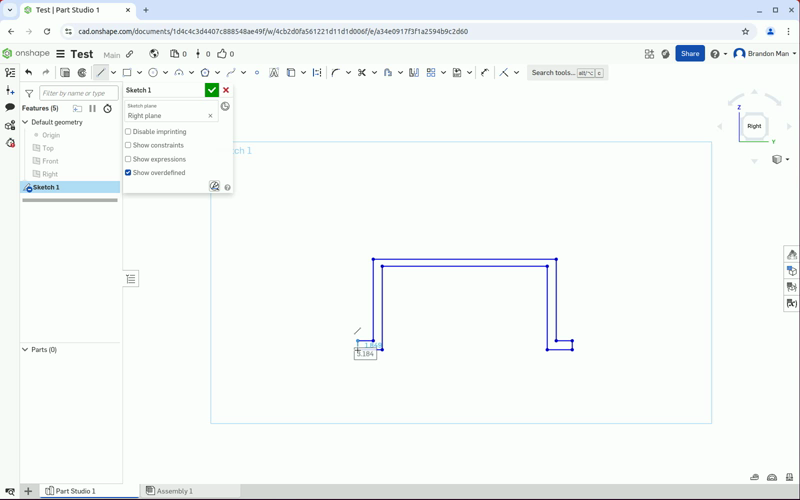
key_up(shift)
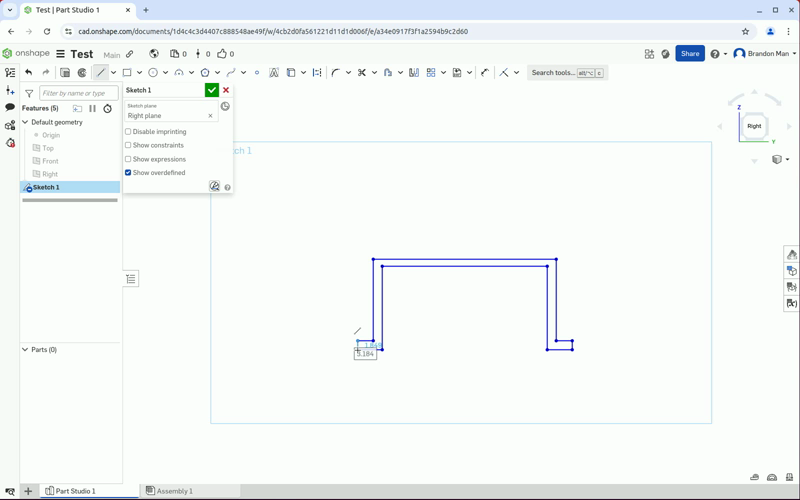
click(357, 349)
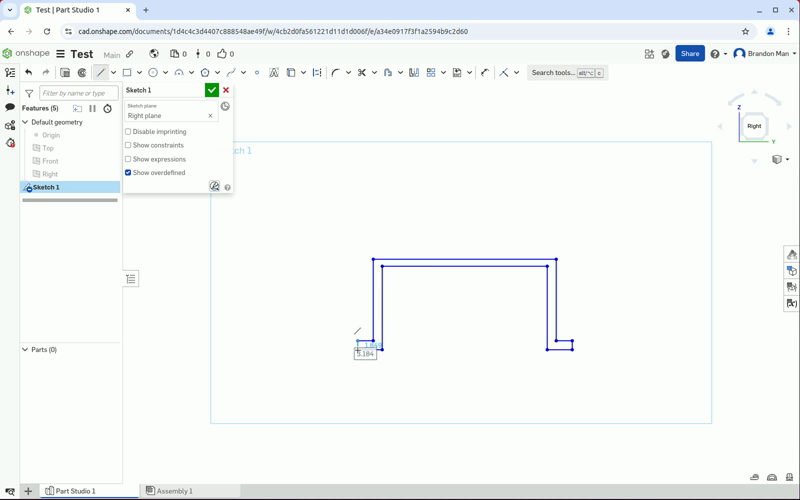
key(esc)
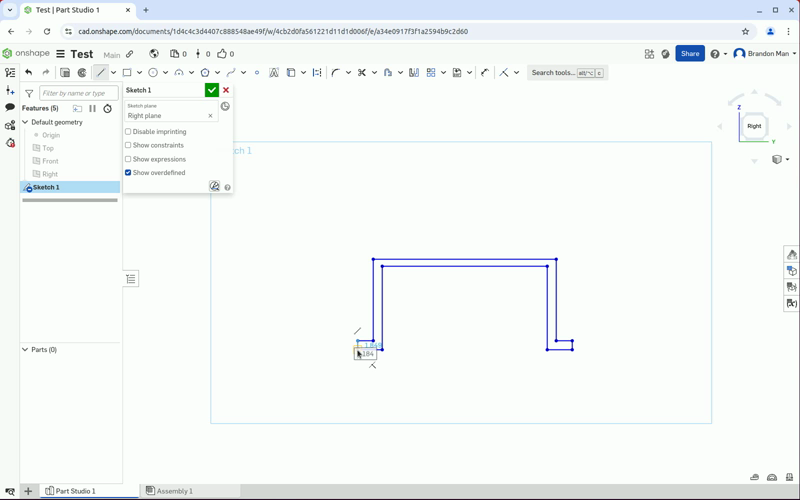
mouse_move(552, 334)
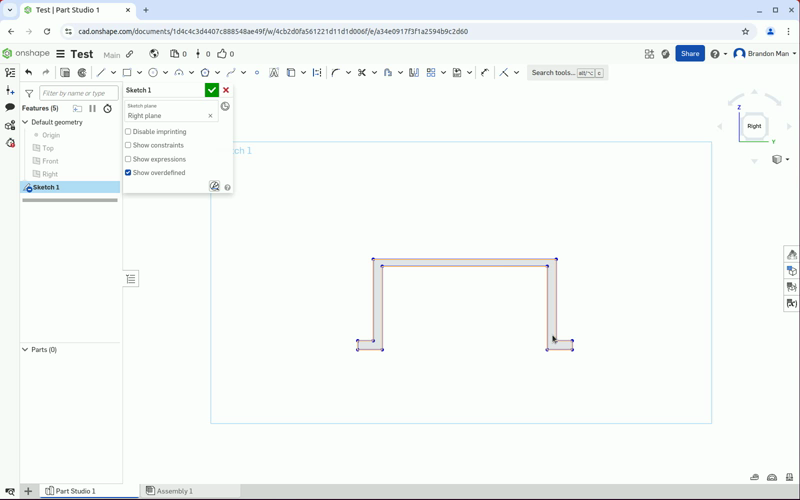
click(552, 334)
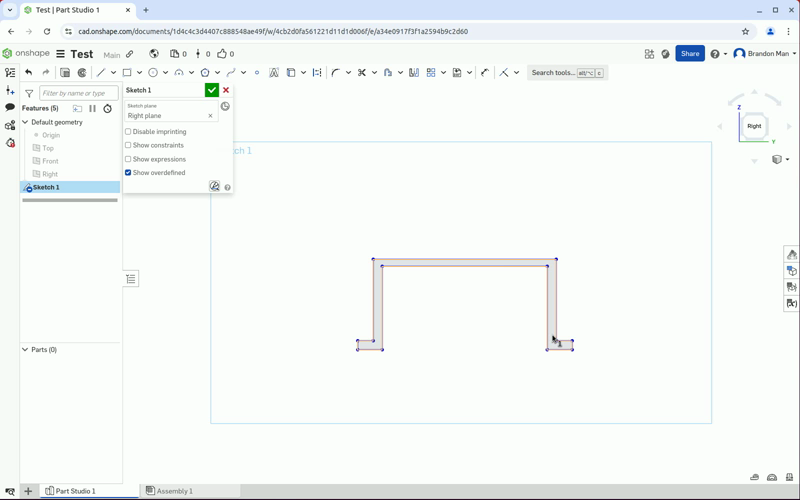
mouse_move(73, 352)
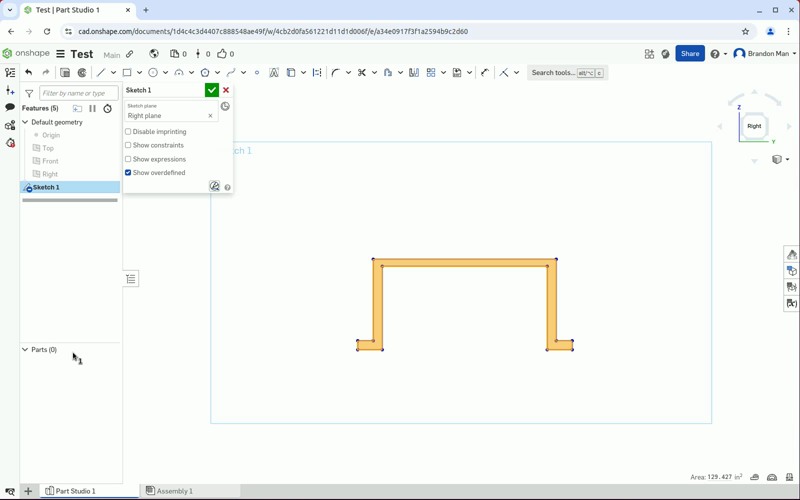
key(shift+y)
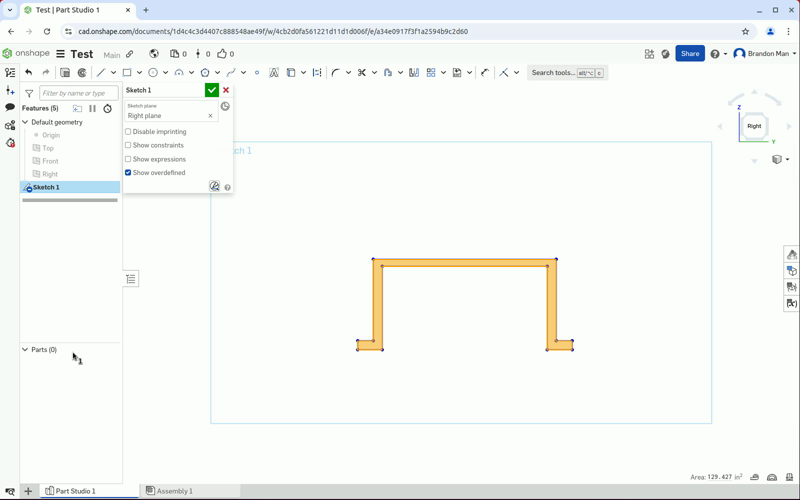
key(shift+e)
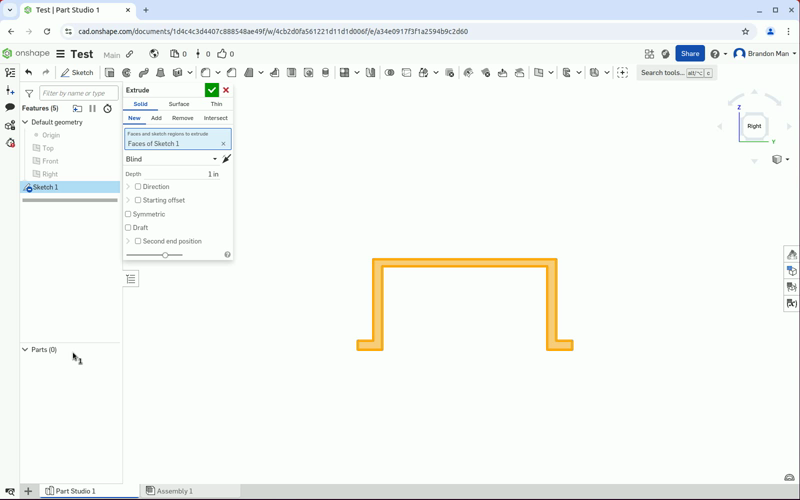
mouse_move(143, 106)
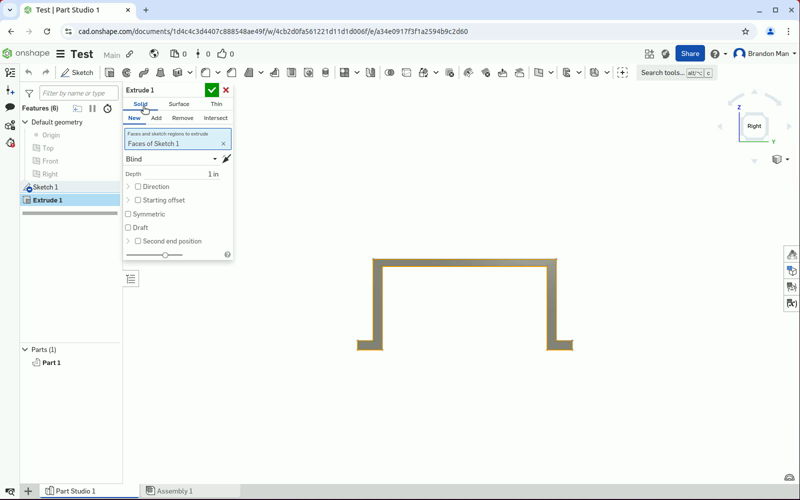
click(143, 106)
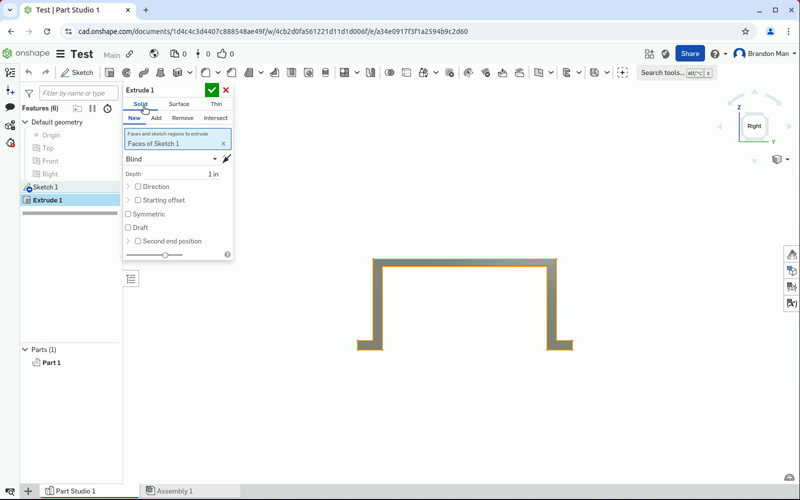
mouse_move(137, 120)
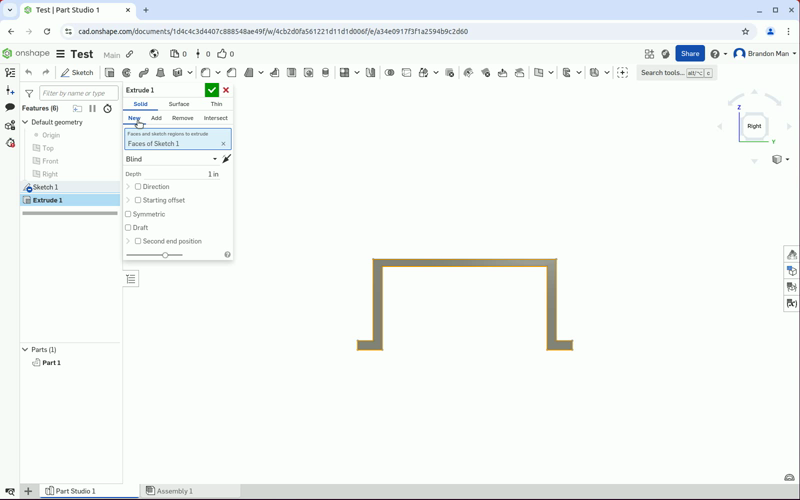
click(137, 120)
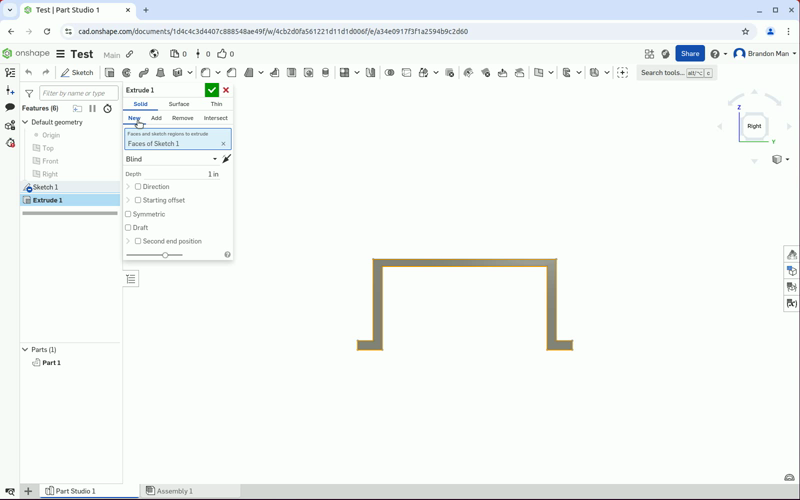
key(tab, 4)
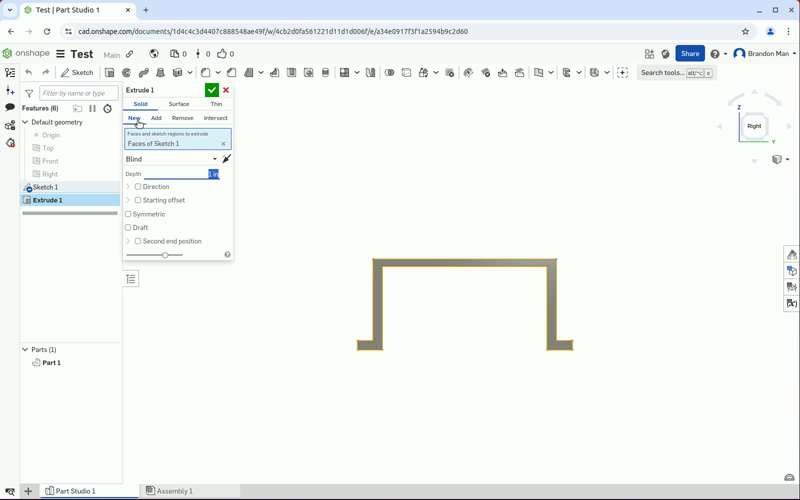
text(4.333)
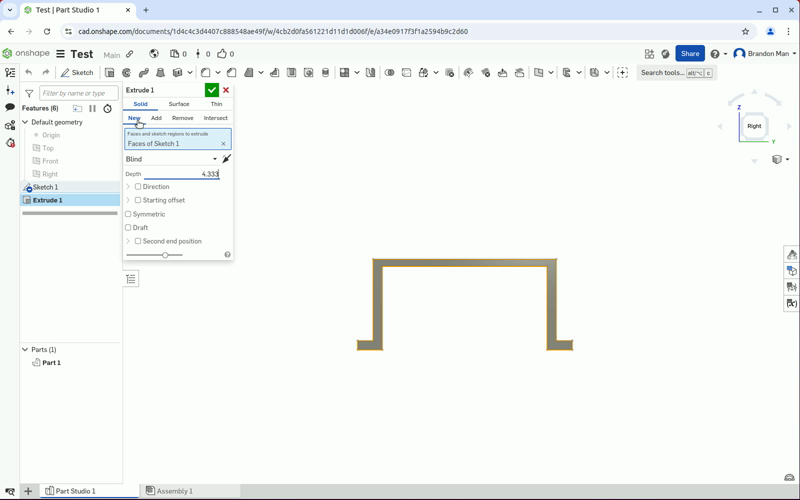
key(enter)
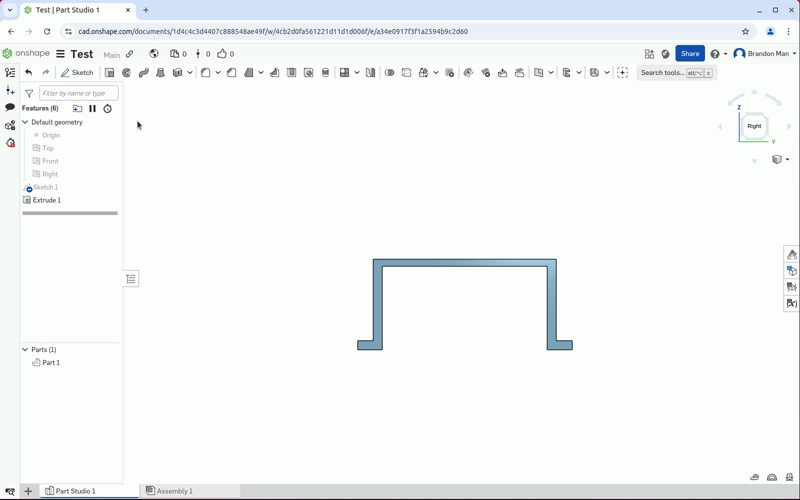
key(shift+h)
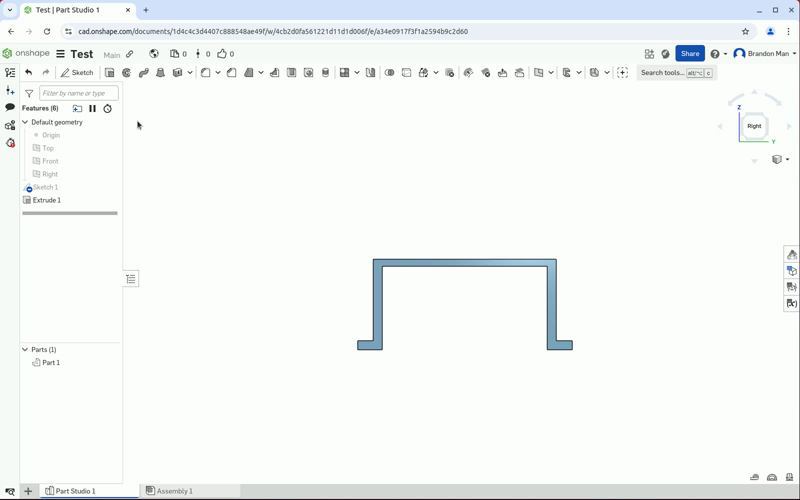
key(shift+h)
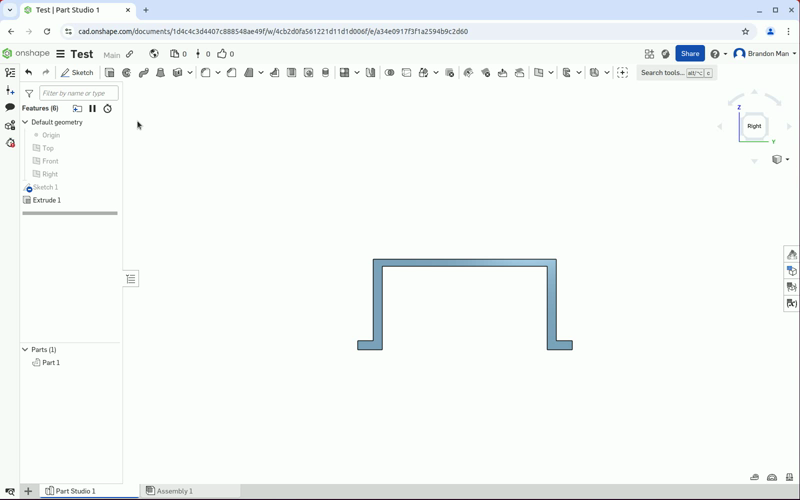
mouse_move(73, 189)
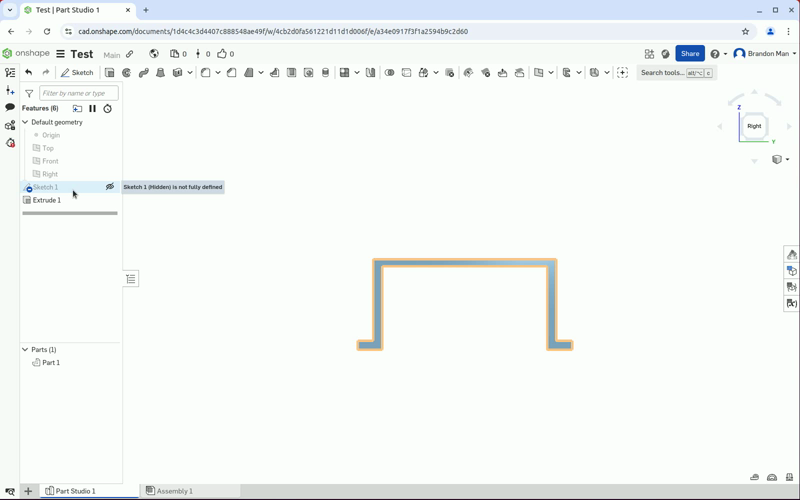
click(73, 189)
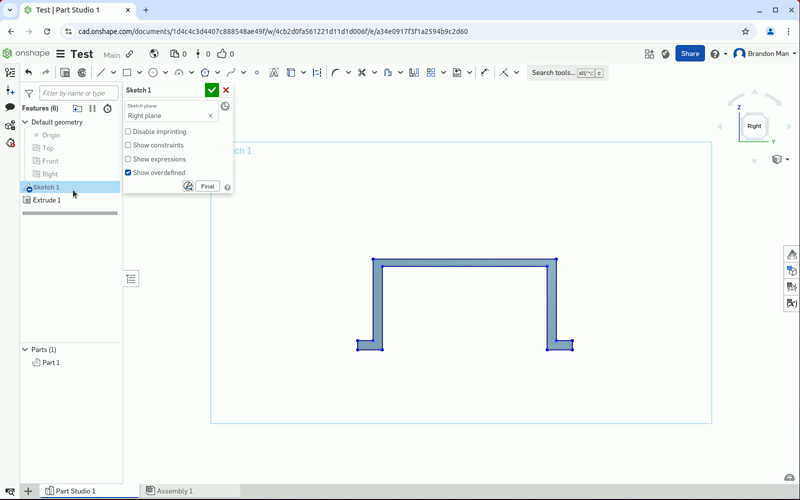
mouse_move(229, 92)
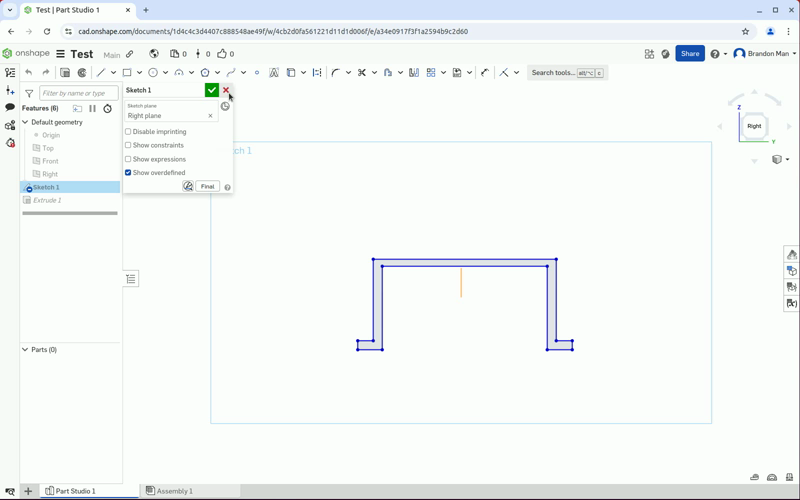
click(229, 92)
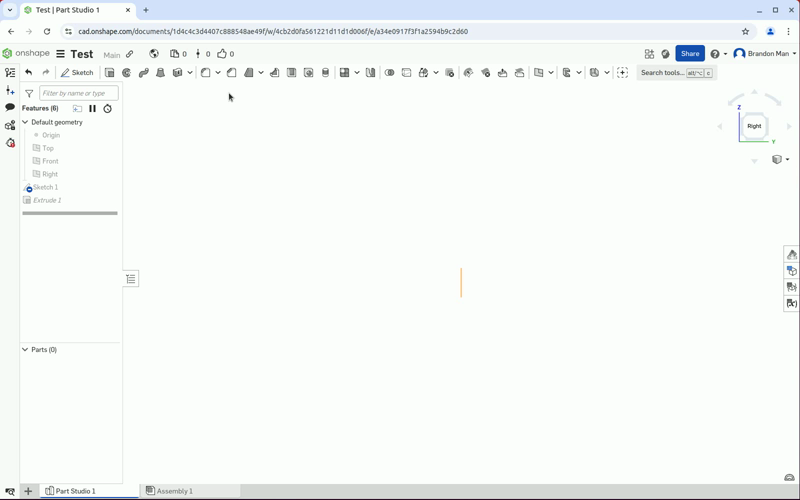
mouse_move(73, 352)
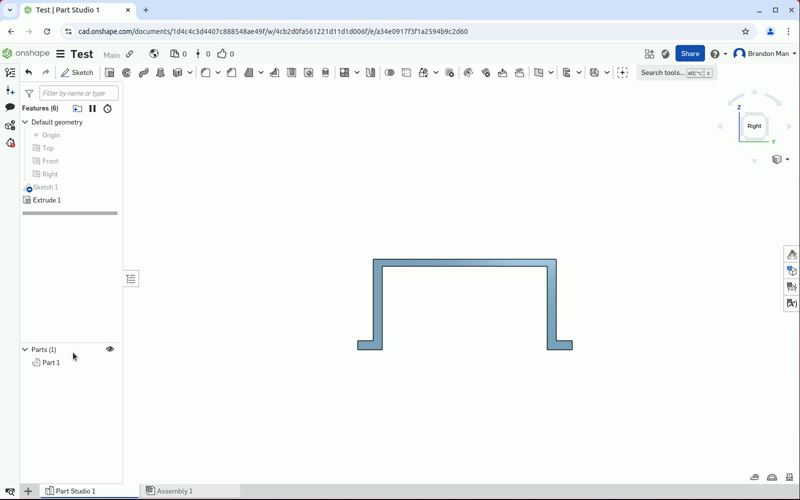
key(y)
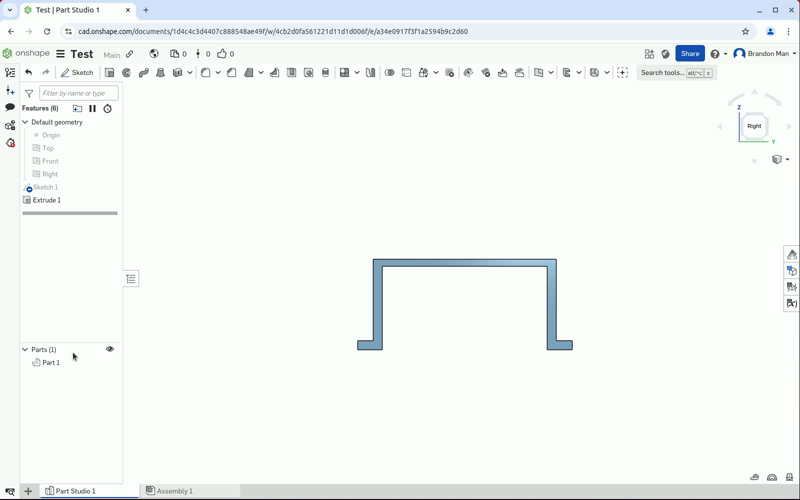
key(shift+p)
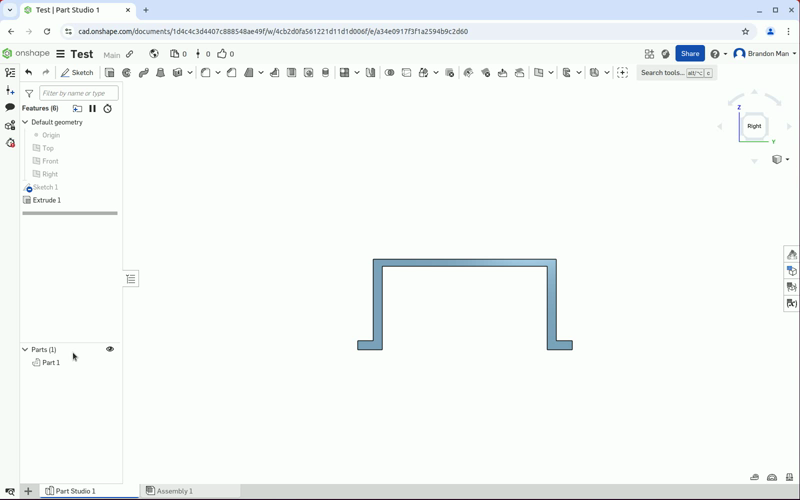
key(space)
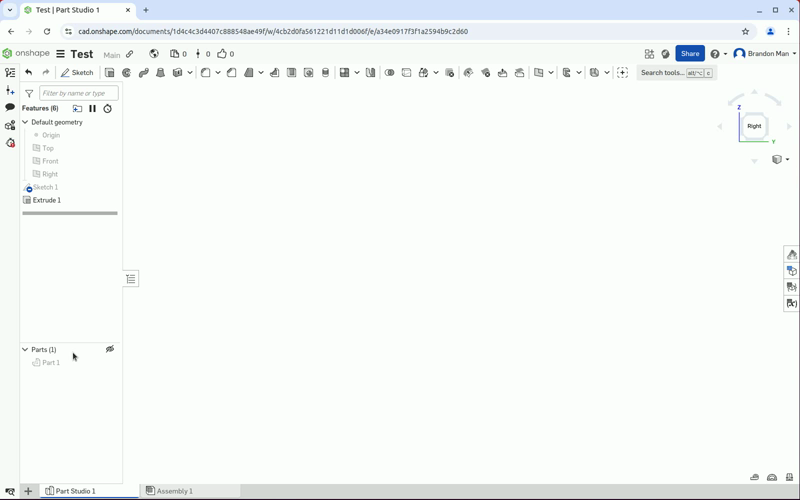
key_down(shift)
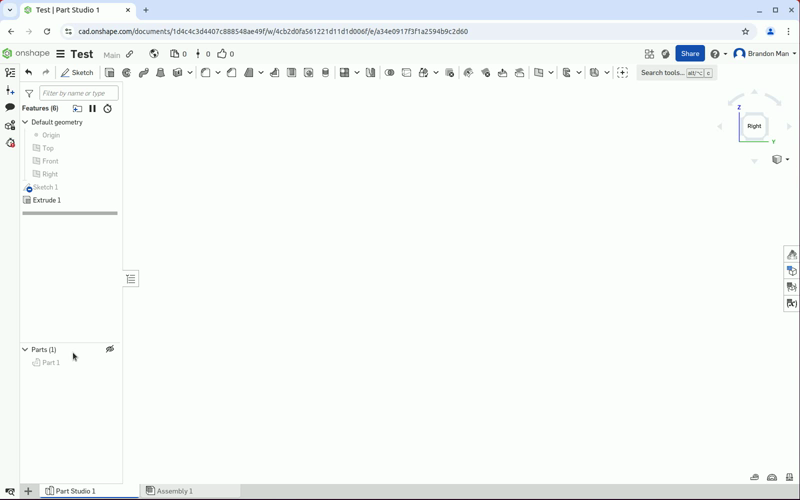
key(right)
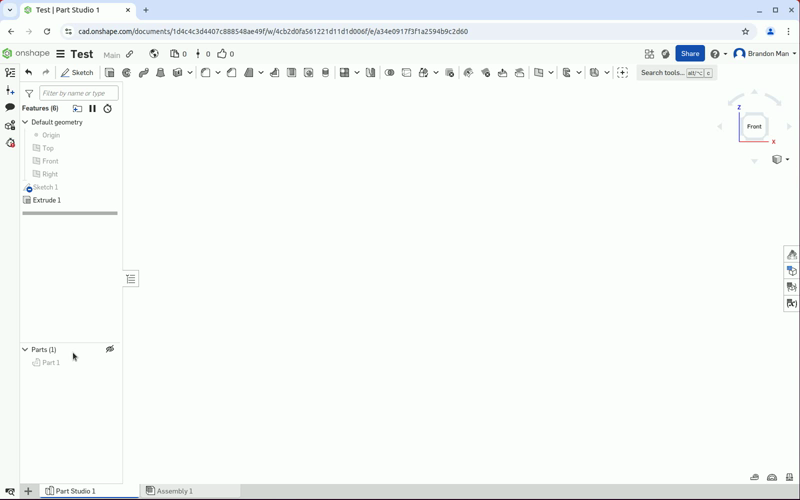
key_up(shift)
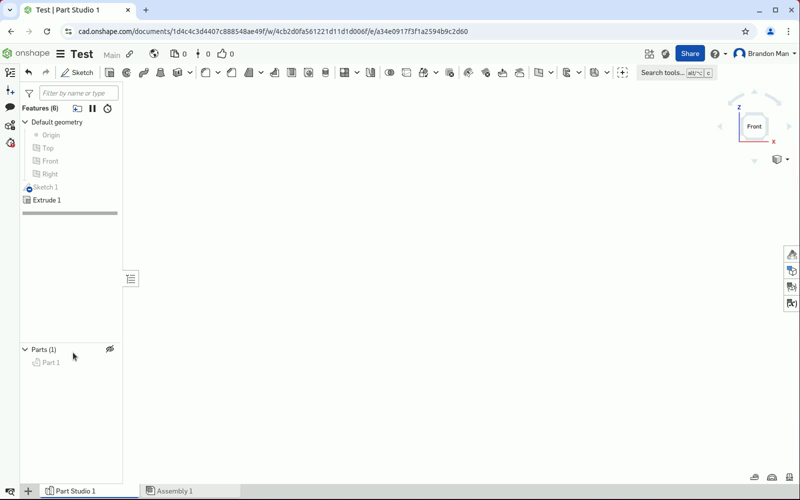
key(space)
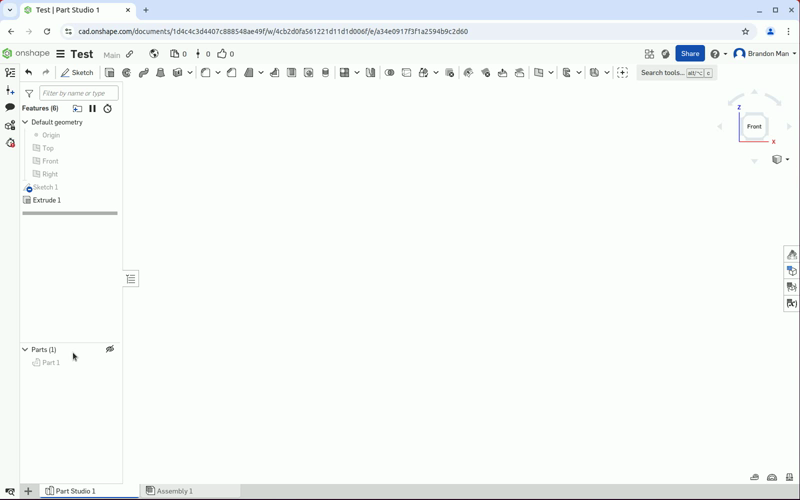
key_down(shift)
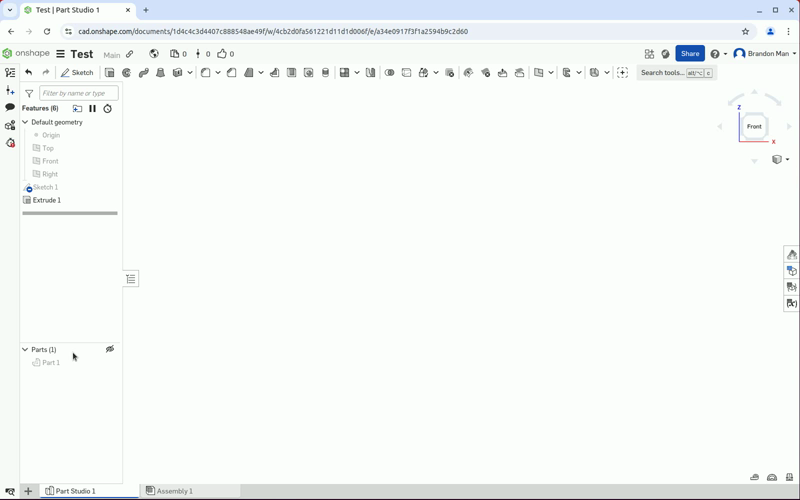
key(down)
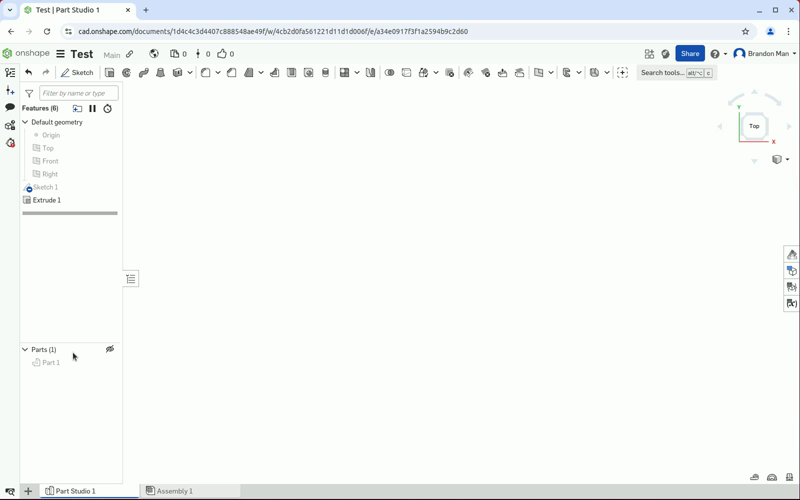
key_up(shift)
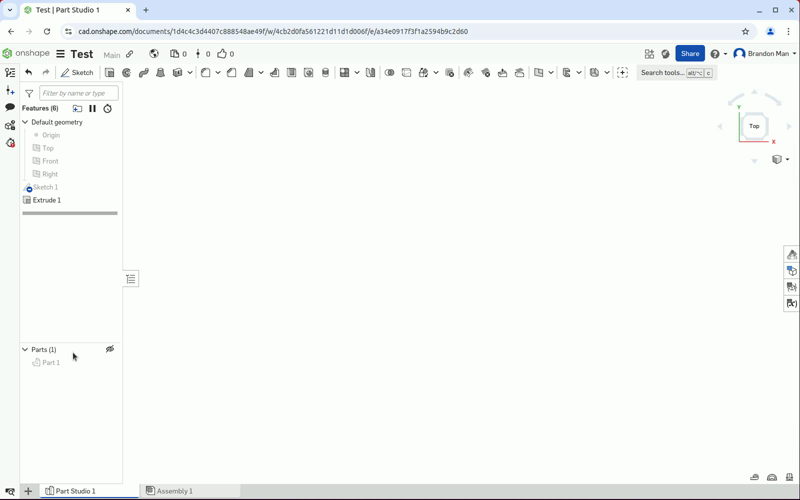
mouse_move(73, 352)
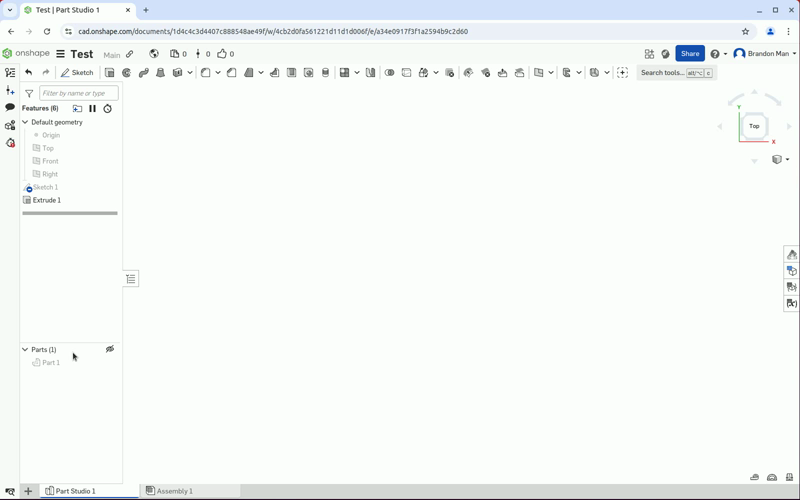
key(shift+y)
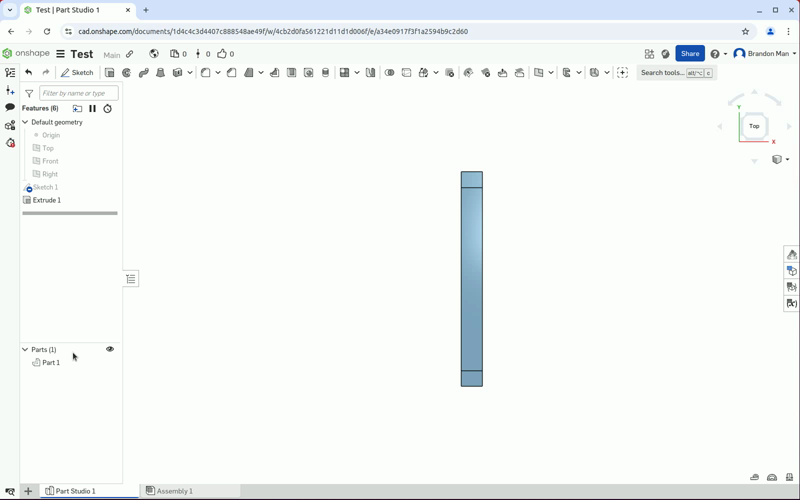
mouse_move(541, 75)
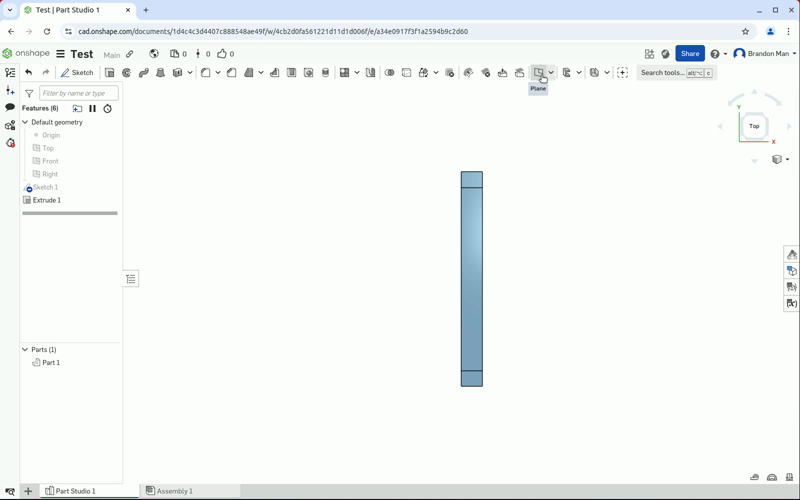
click(541, 75)
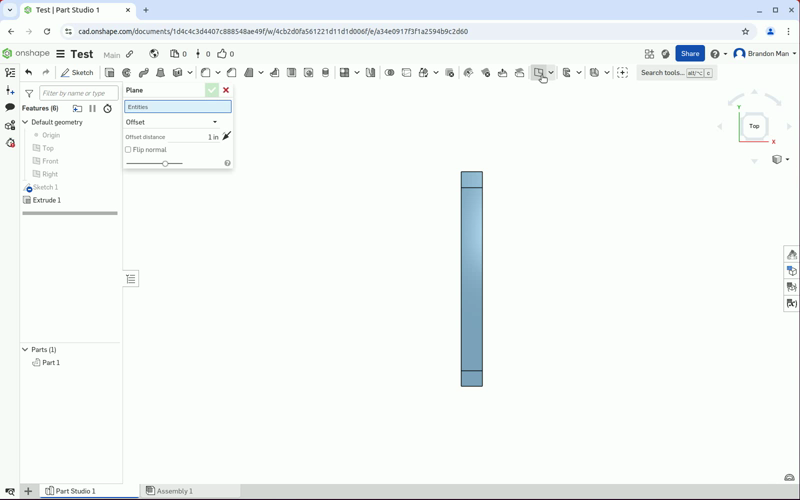
mouse_move(73, 150)
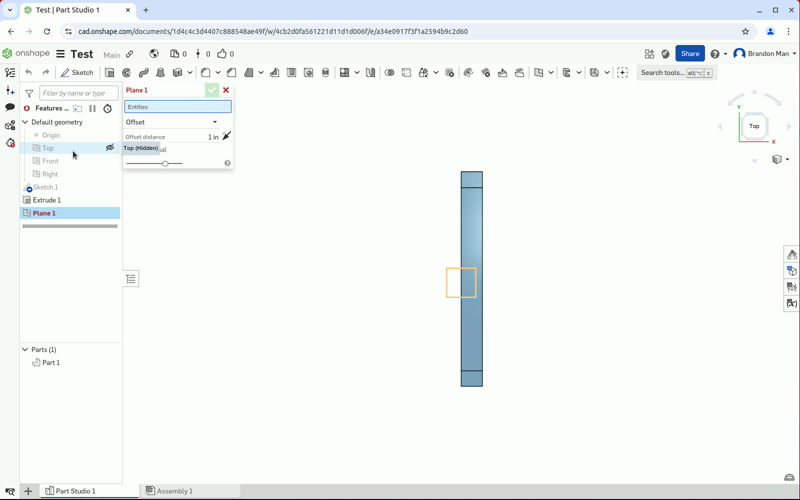
click(73, 150)
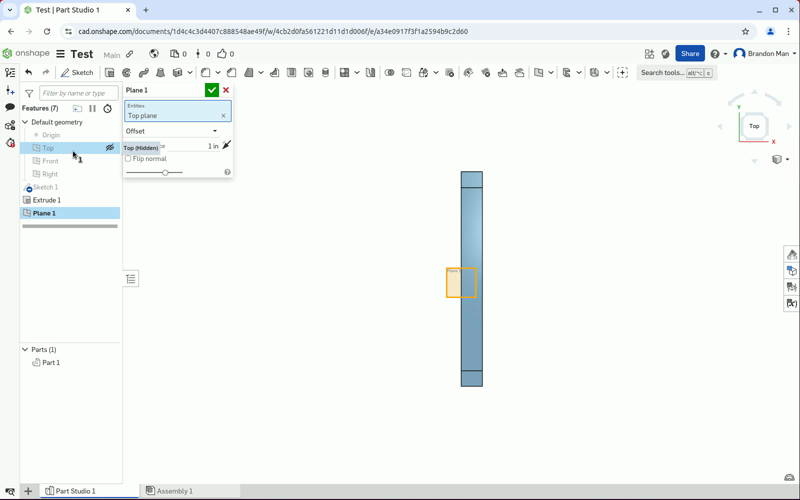
key(tab, 2)
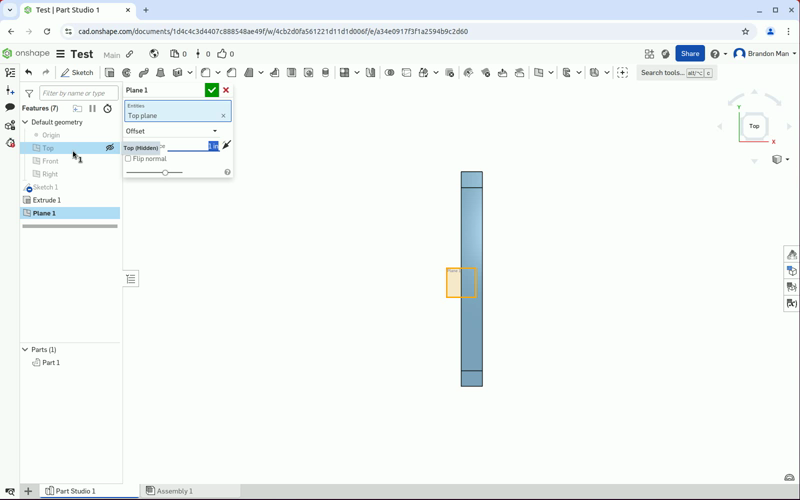
text(11.801)
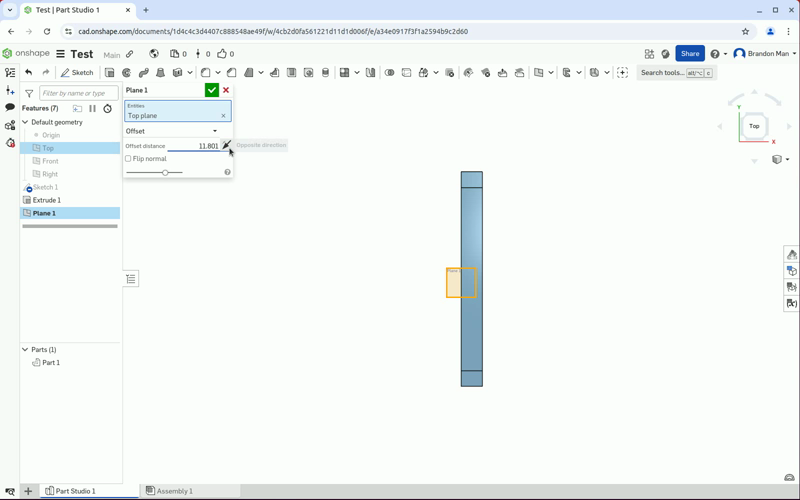
mouse_move(229, 147)
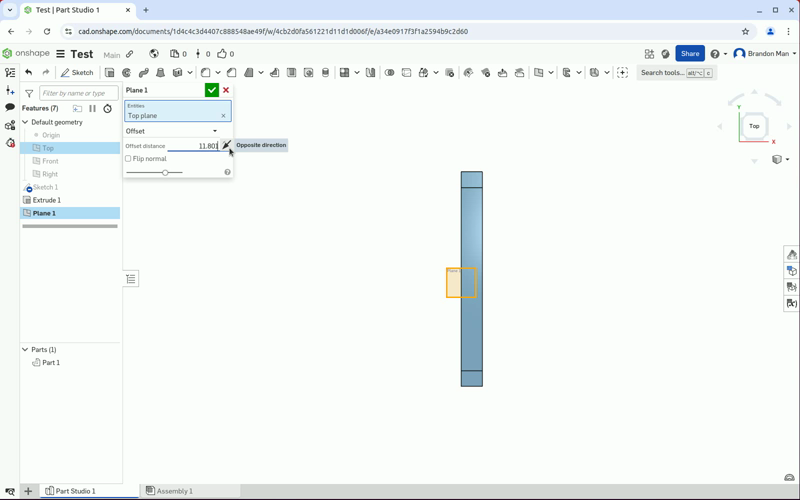
click(229, 147)
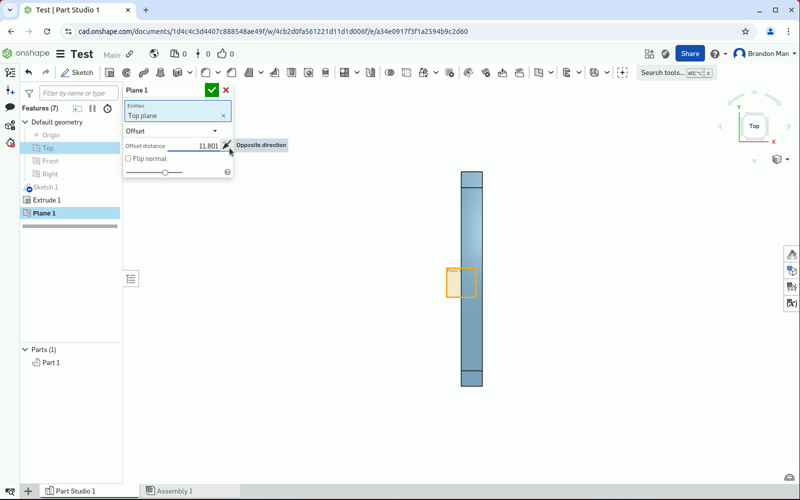
key(enter, 2)
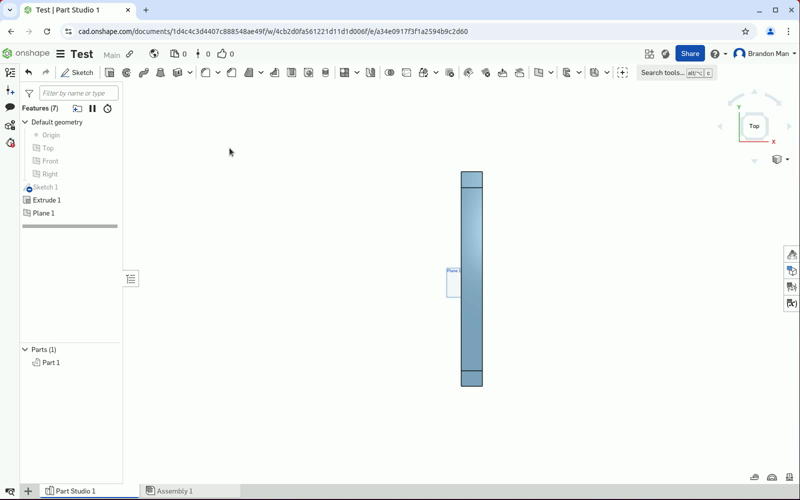
key(shift+s)
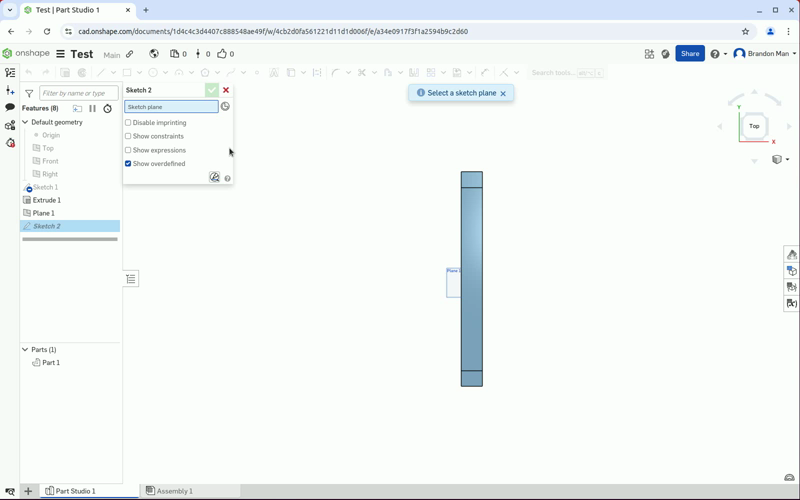
mouse_move(73, 215)
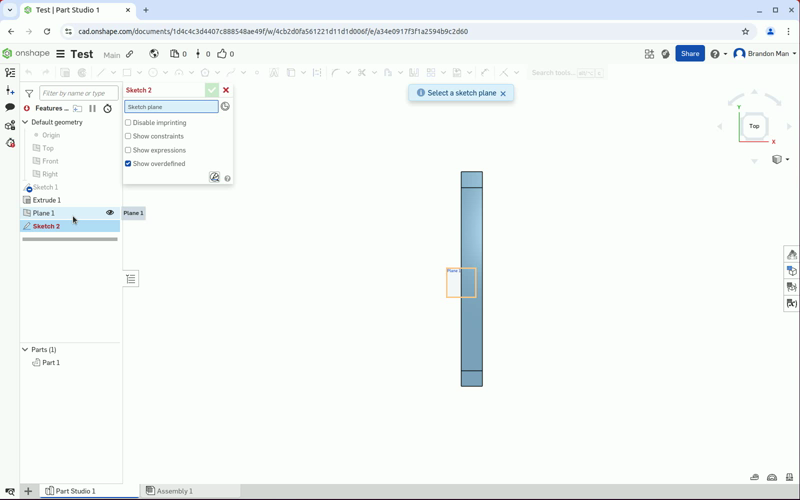
click(73, 215)
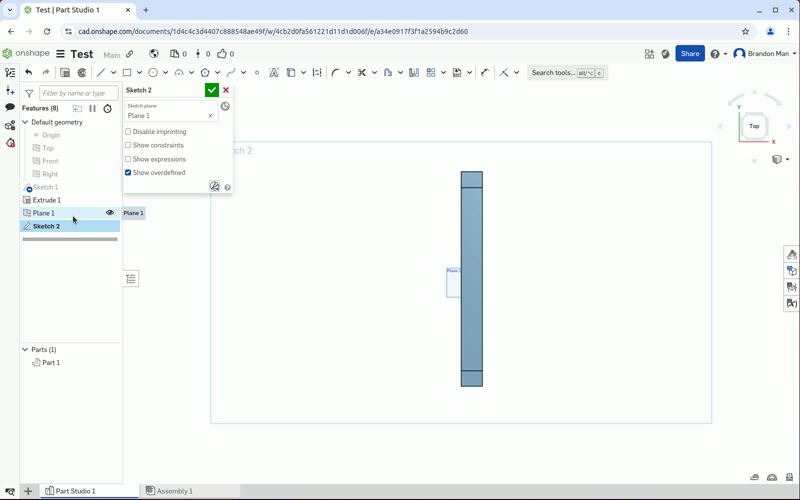
mouse_move(73, 352)
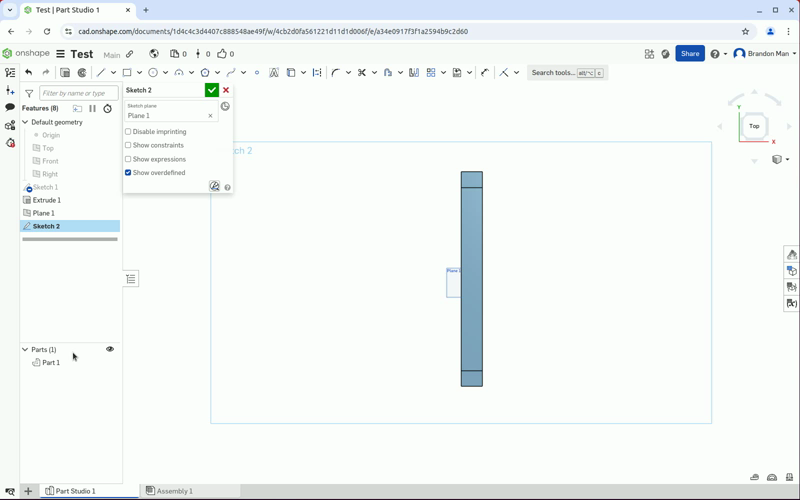
key(y)
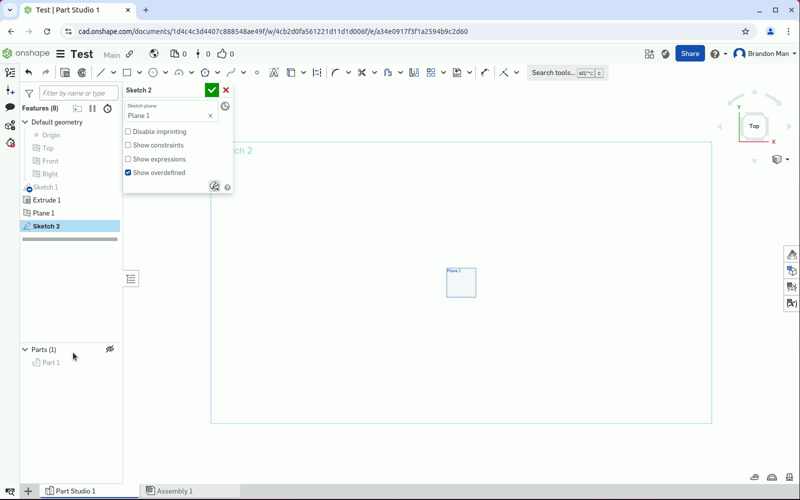
key(c)
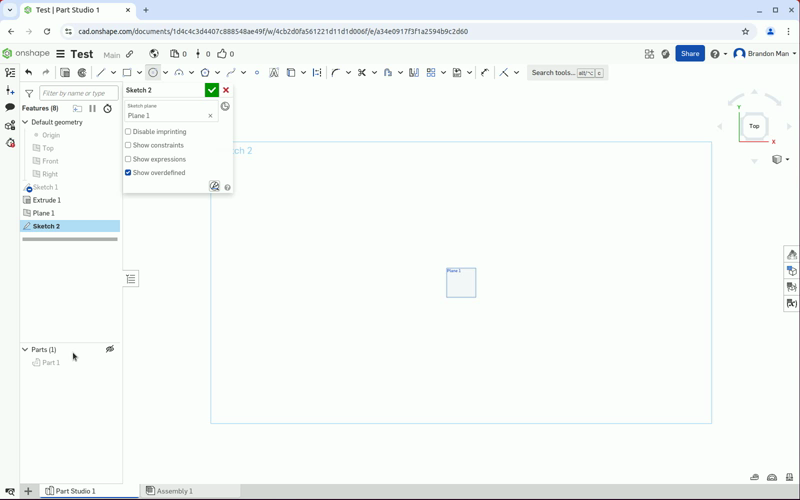
key_down(shift)
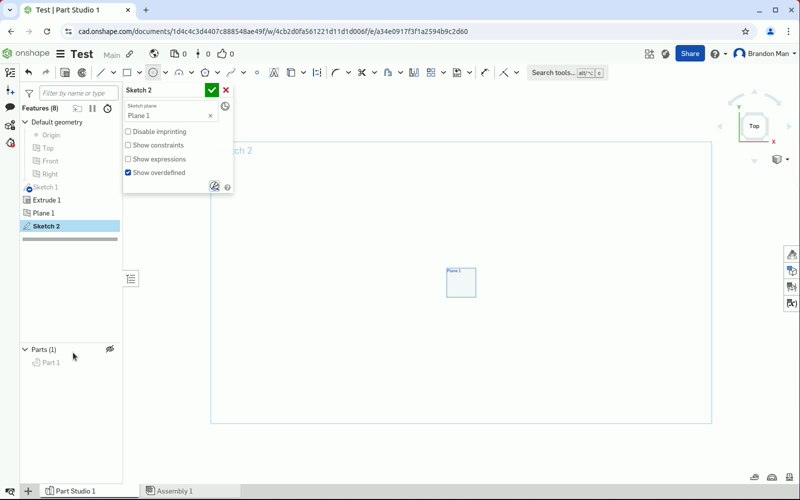
mouse_move(471, 178)
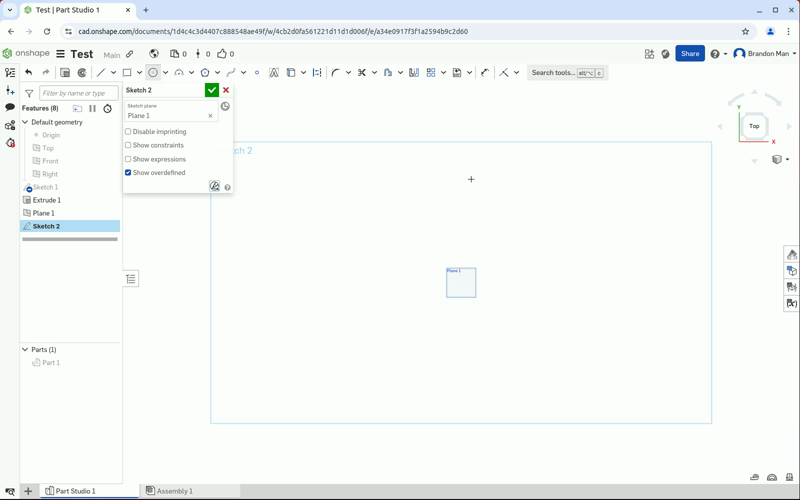
click(471, 178)
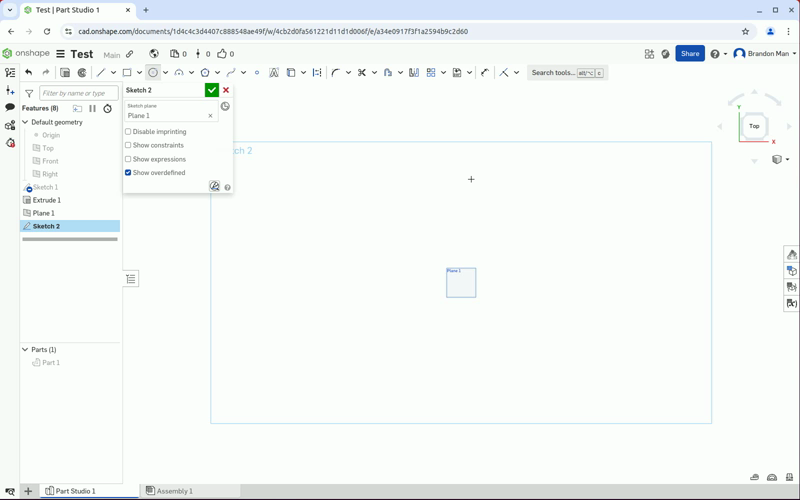
key_up(shift)
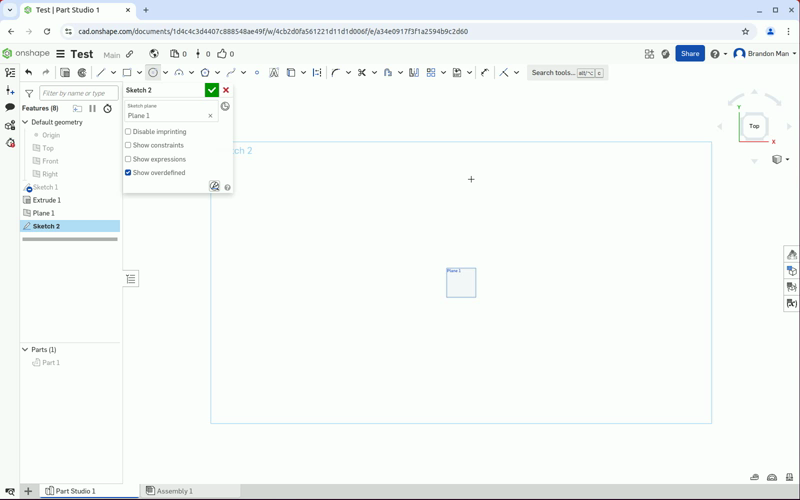
mouse_move(476, 178)
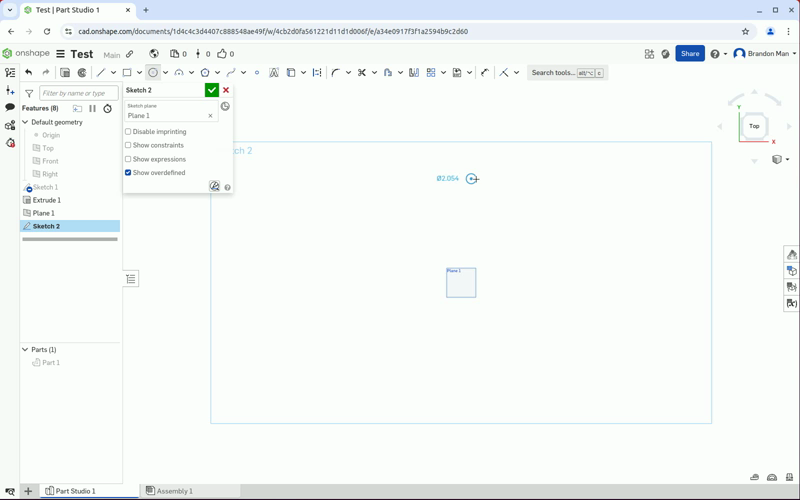
click(476, 178)
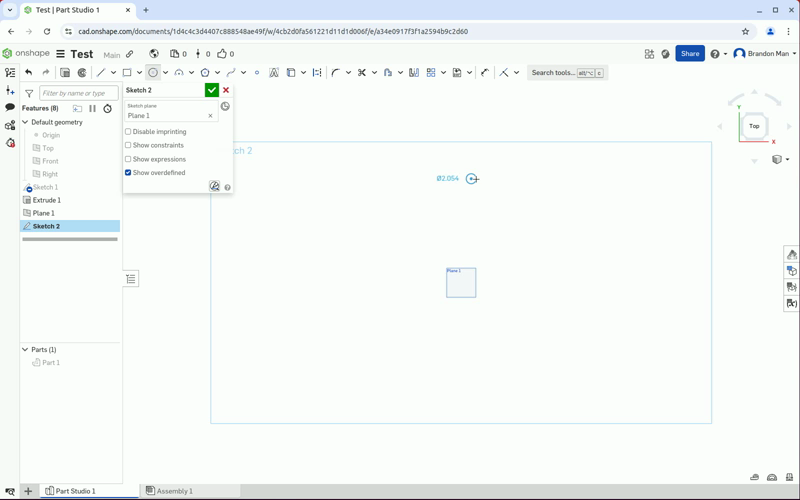
key(esc)
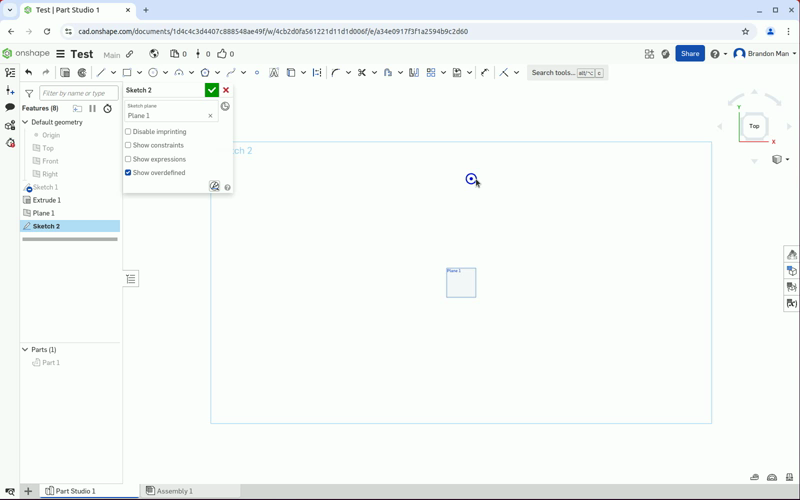
mouse_move(472, 181)
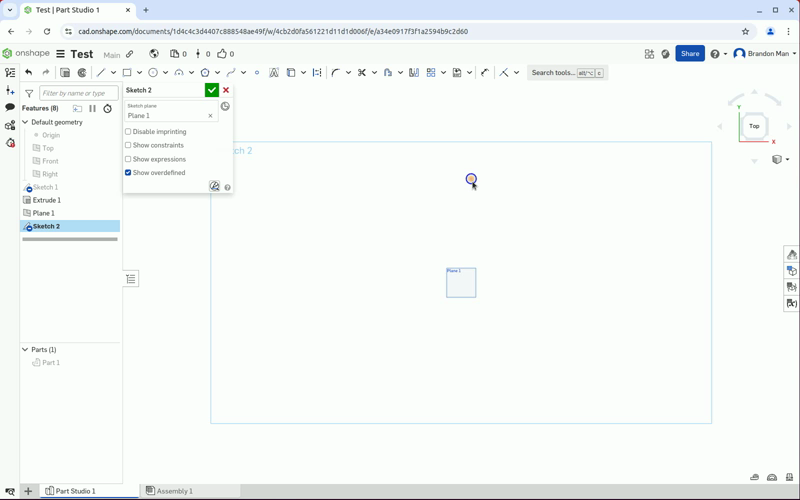
scroll(6)
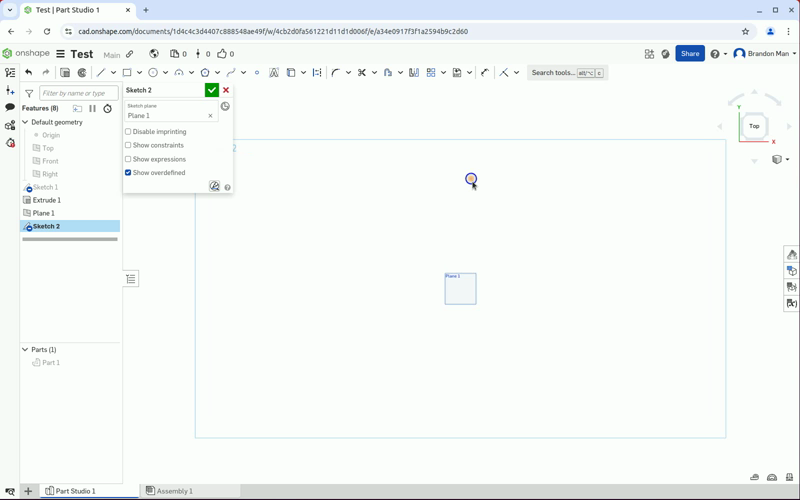
scroll(6)
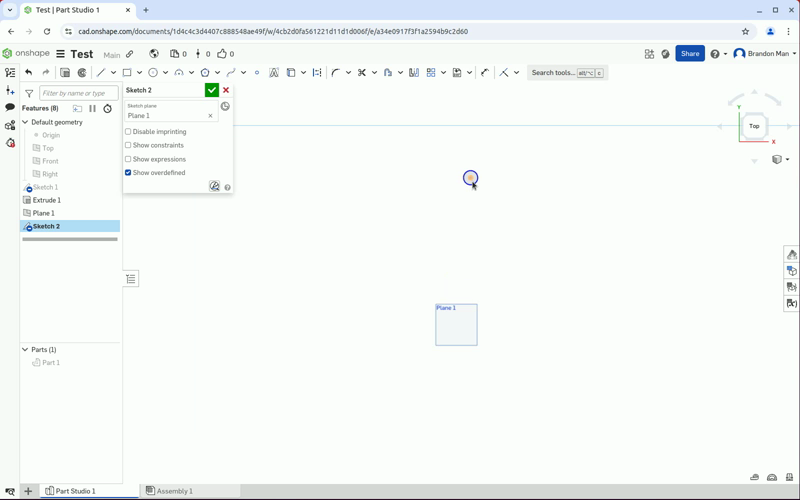
scroll(6)
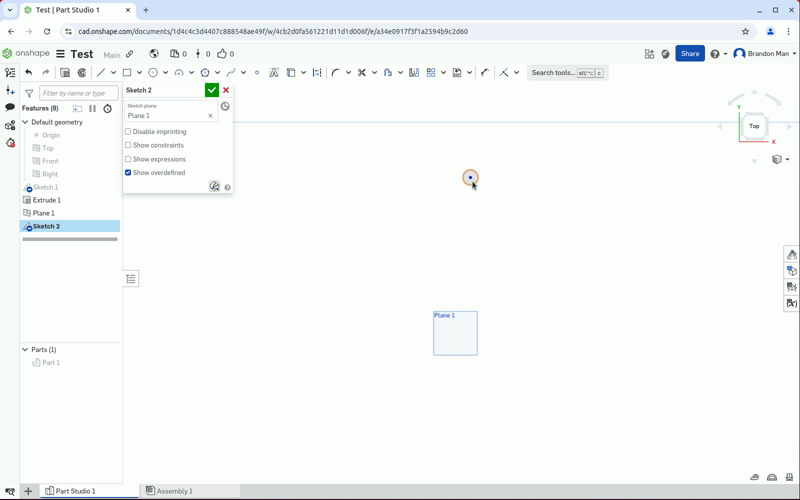
scroll(6)
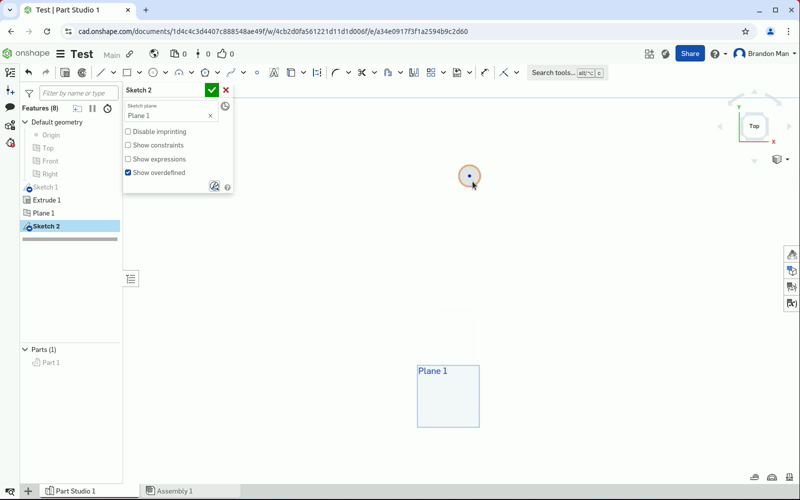
scroll(6)
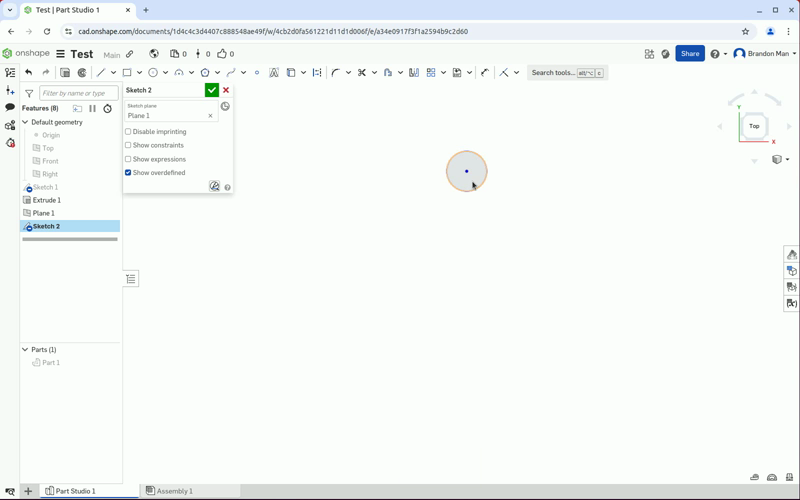
scroll(6)
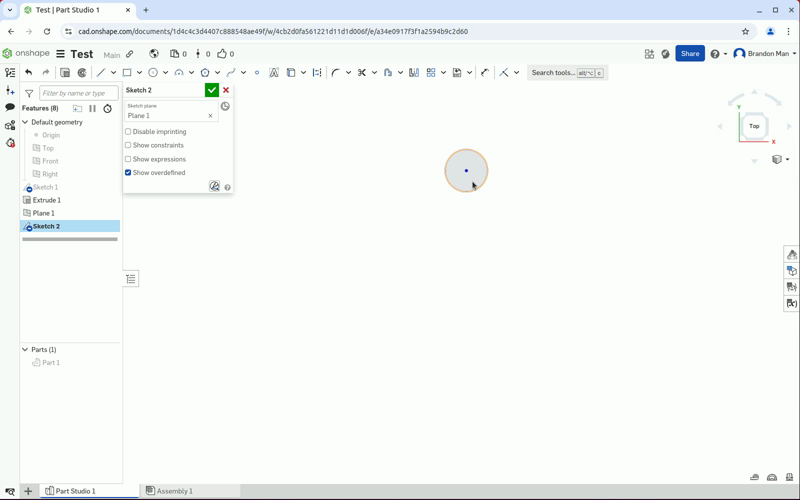
scroll(6)
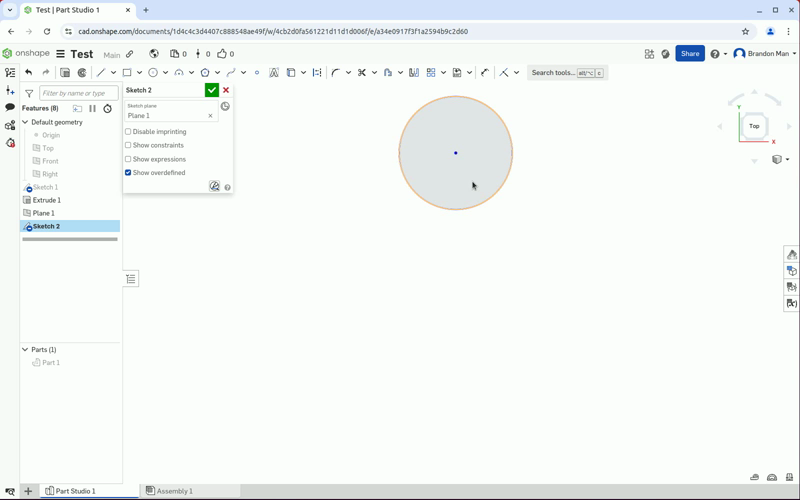
click(472, 181)
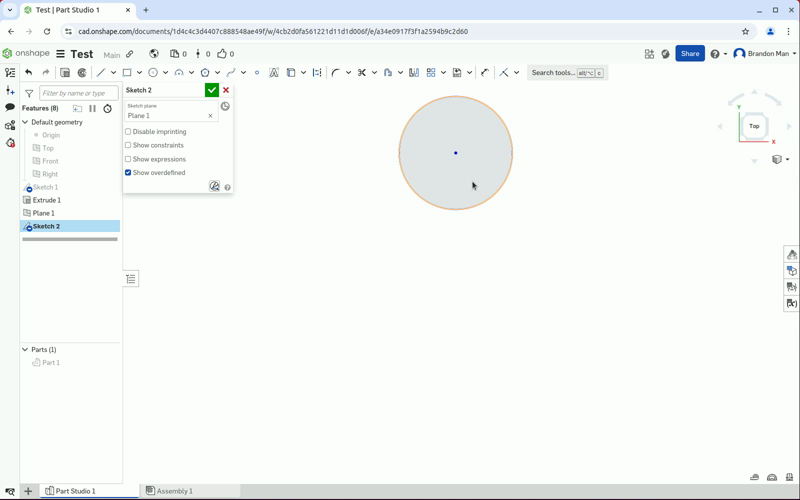
scroll(-6)
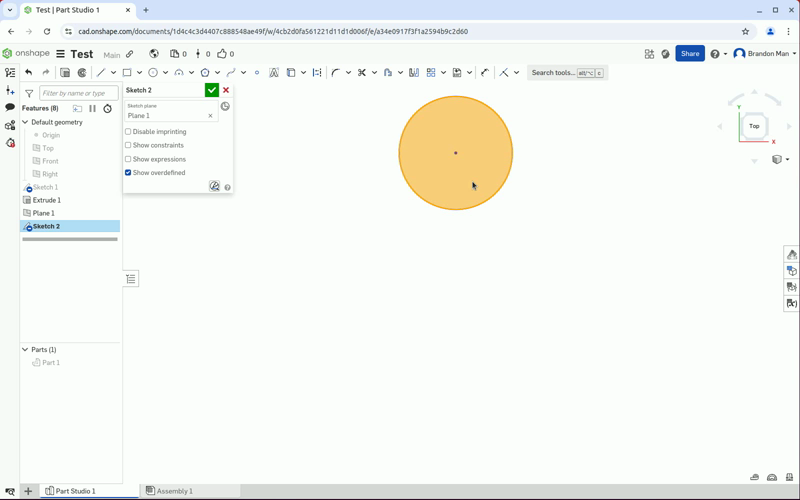
scroll(-6)
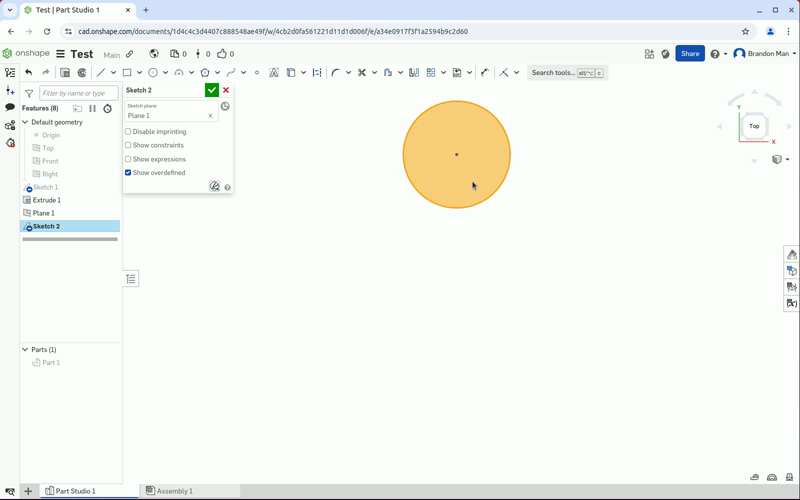
scroll(-6)
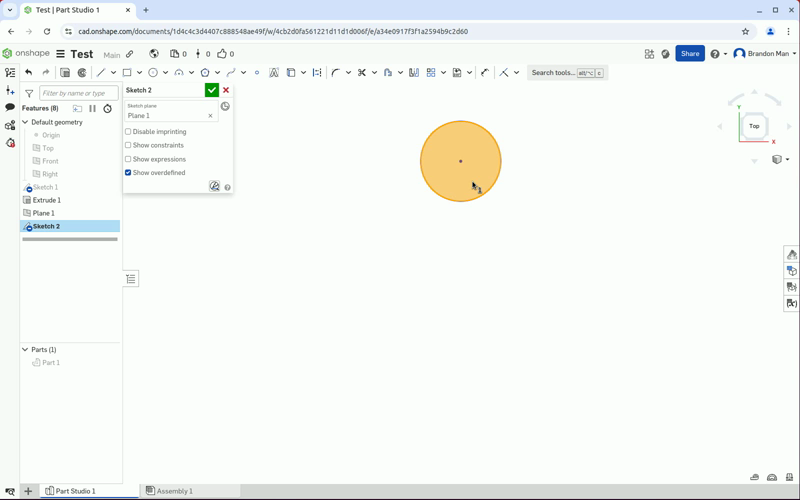
scroll(-6)
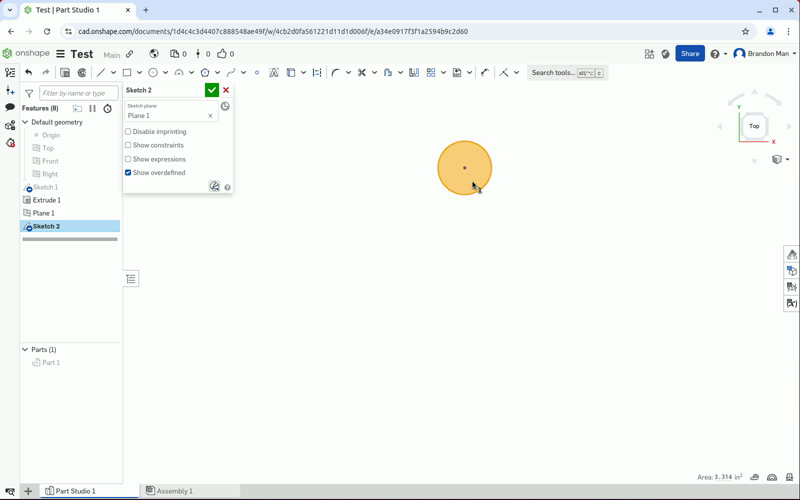
scroll(-6)
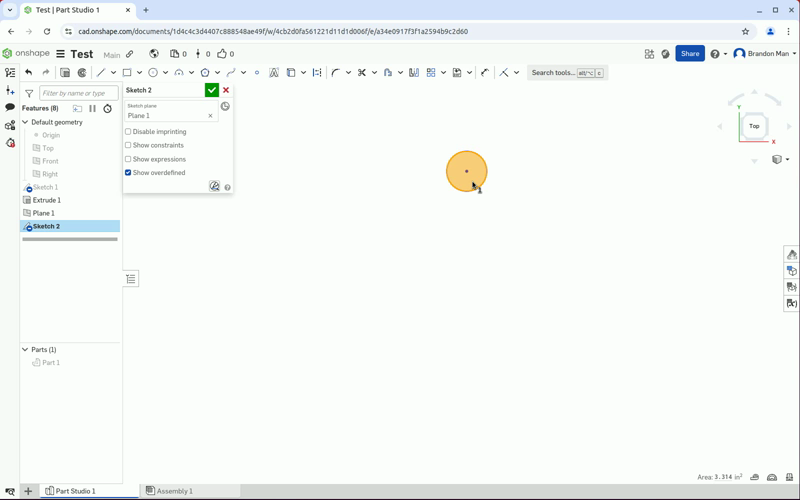
scroll(-6)
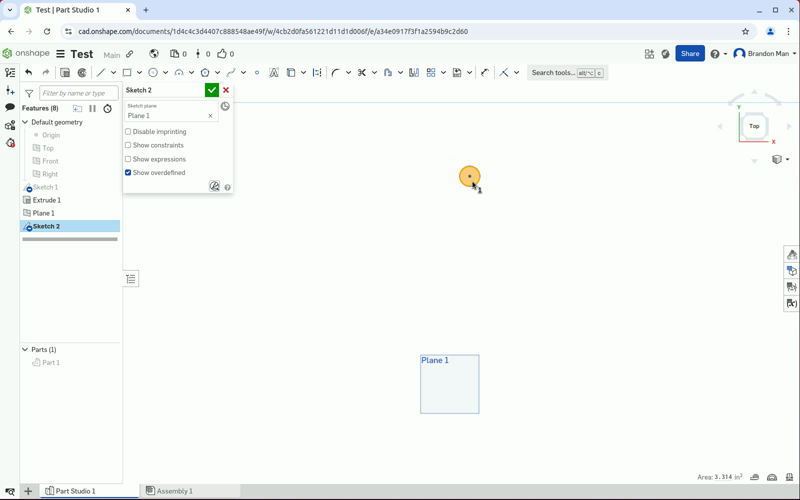
scroll(-6)
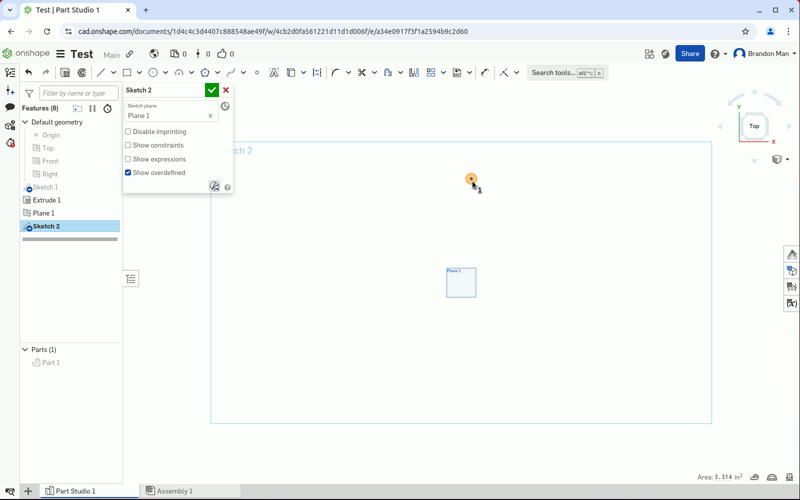
mouse_move(73, 352)
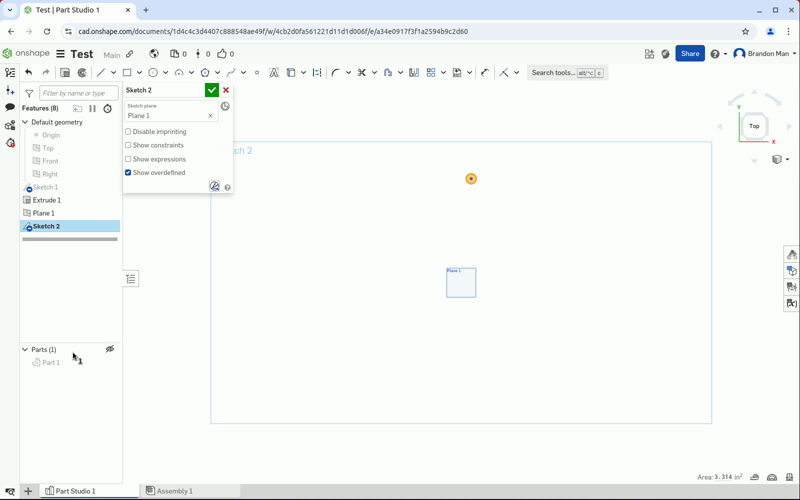
key(shift+y)
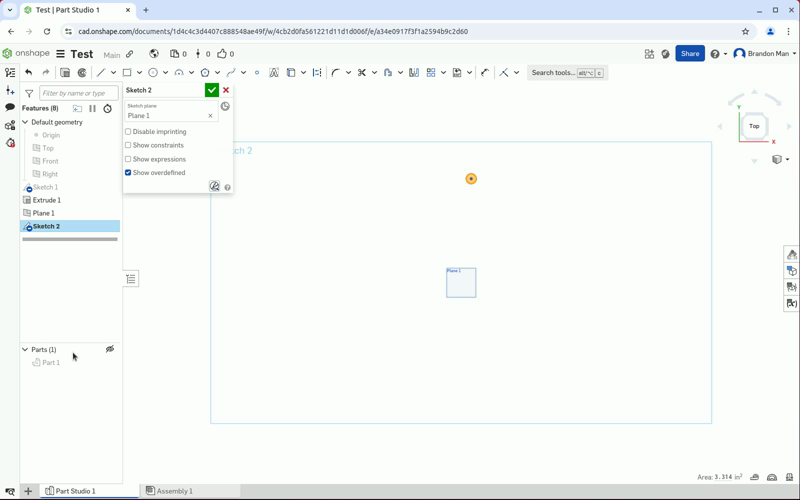
key(shift+e)
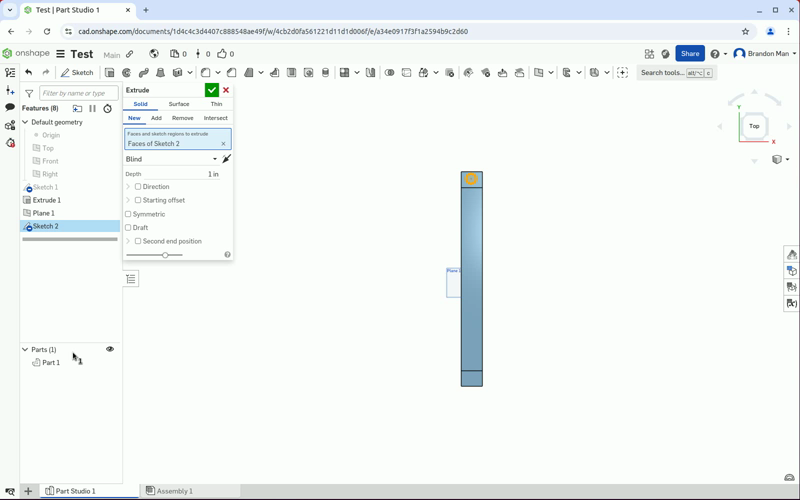
mouse_move(143, 106)
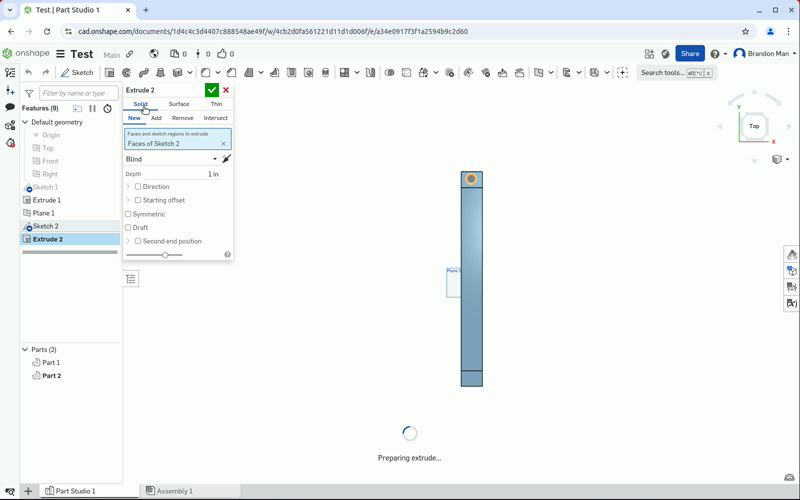
click(143, 106)
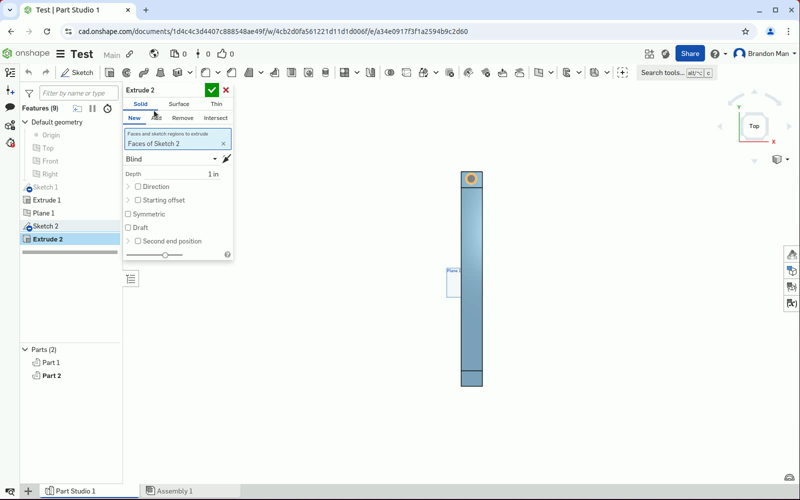
mouse_move(186, 120)
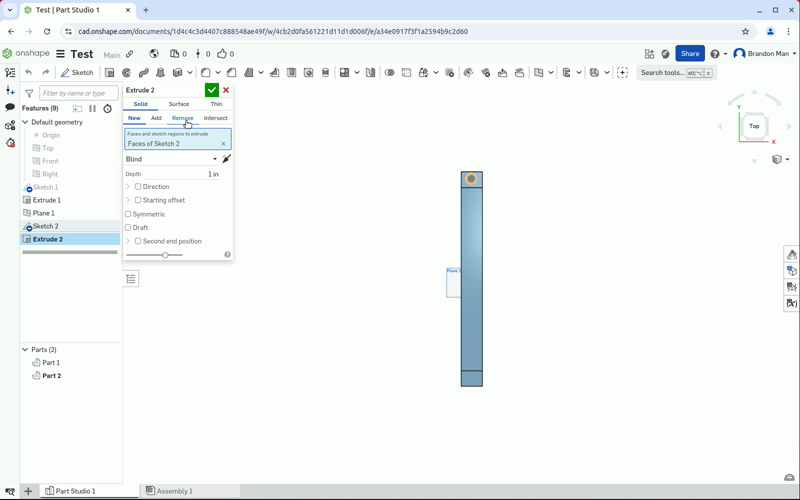
click(186, 120)
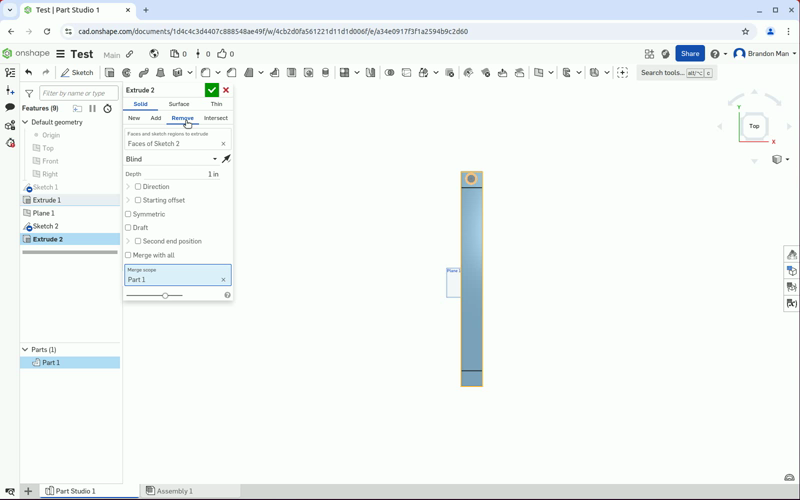
key(tab, 4)
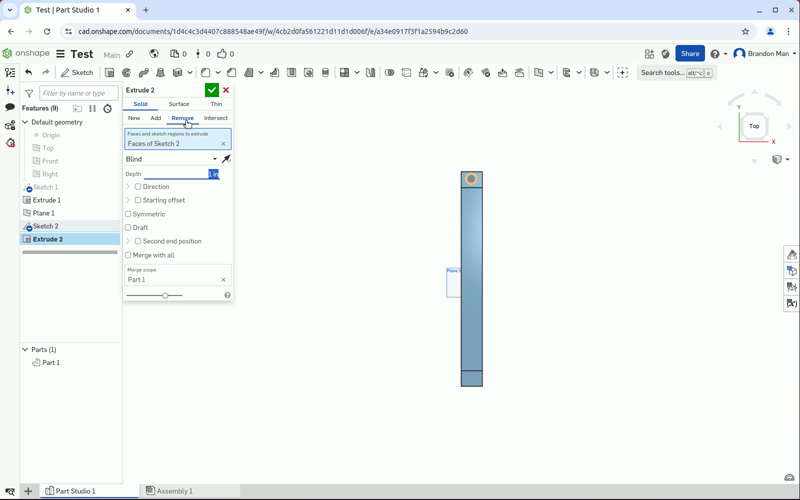
text(10.832)
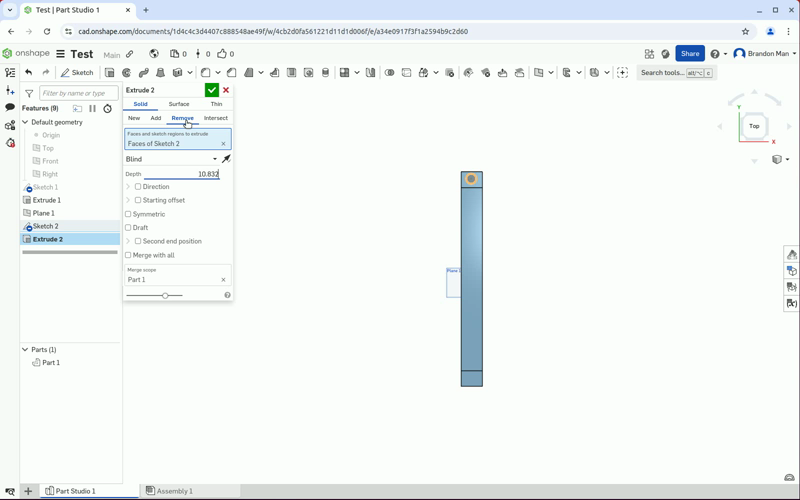
key(tab, 6)
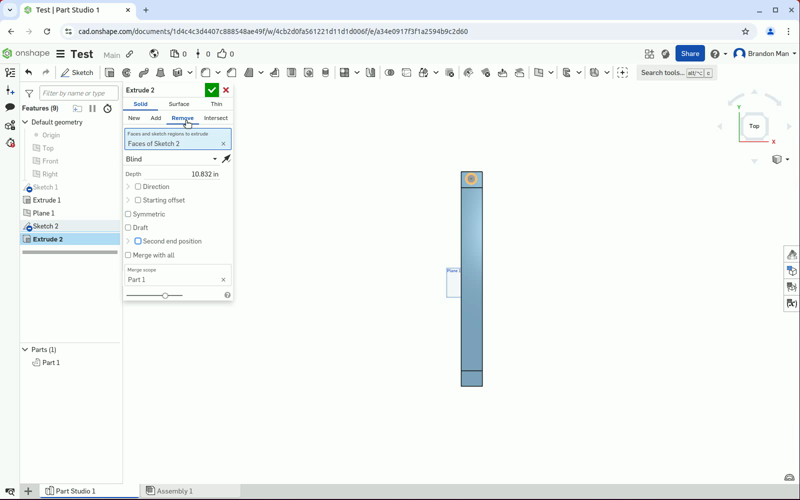
key(space)
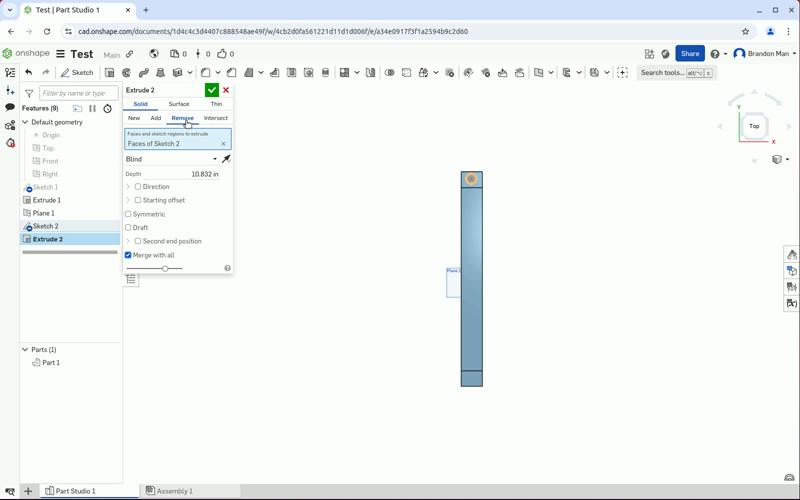
key(enter)
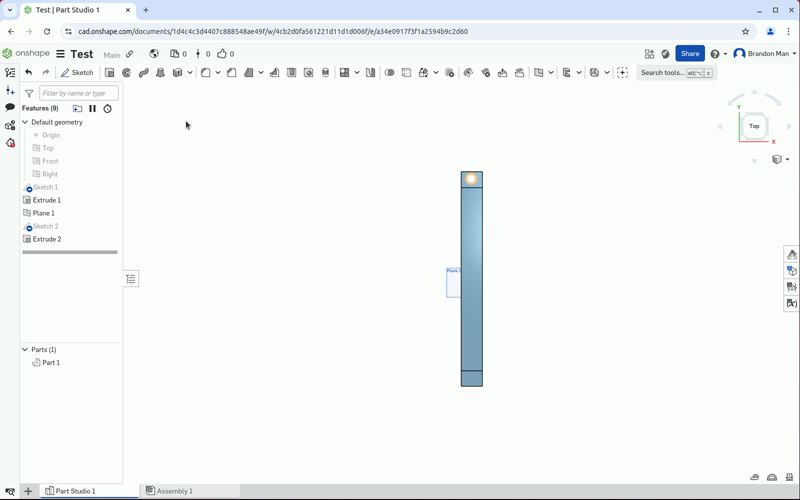
key(shift+h)
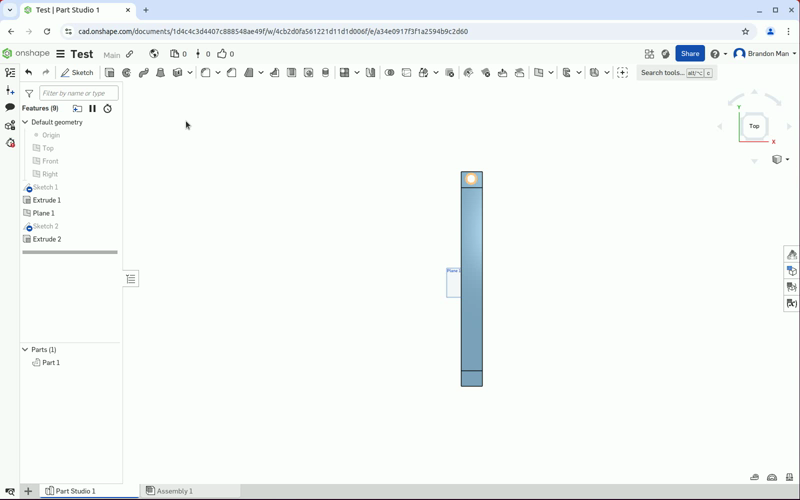
key(shift+h)
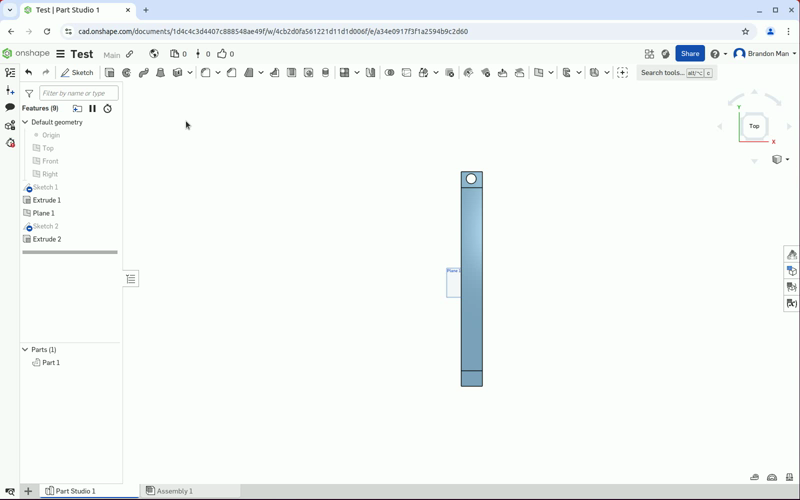
mouse_move(73, 189)
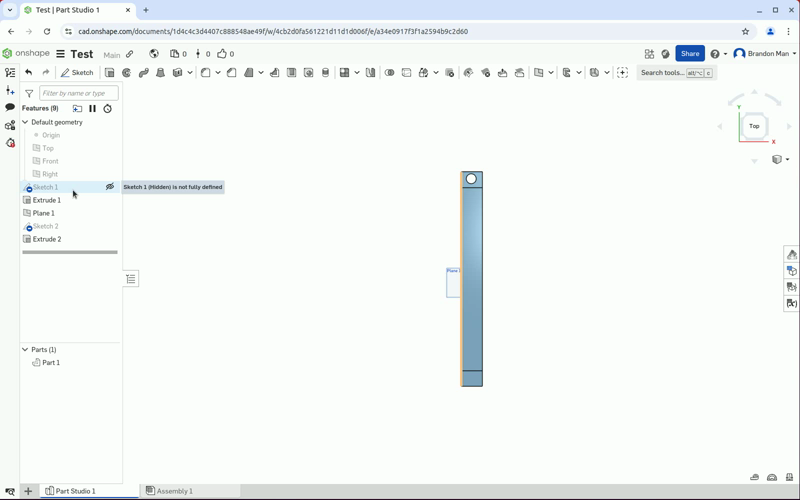
click(73, 189)
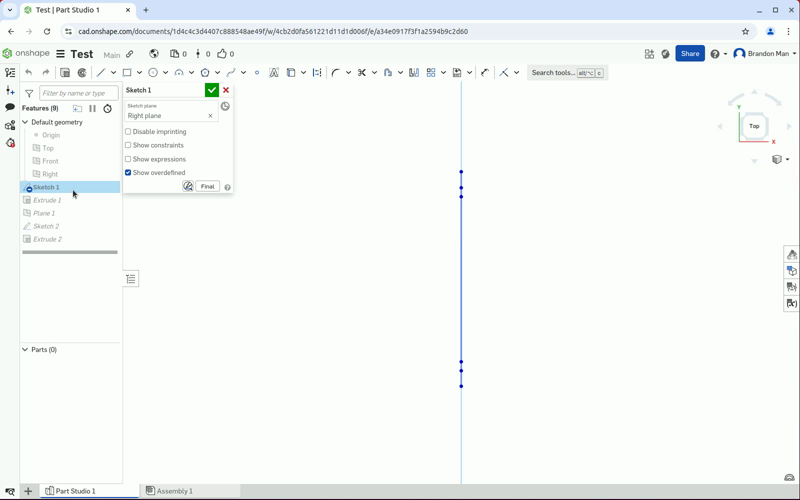
mouse_move(229, 92)
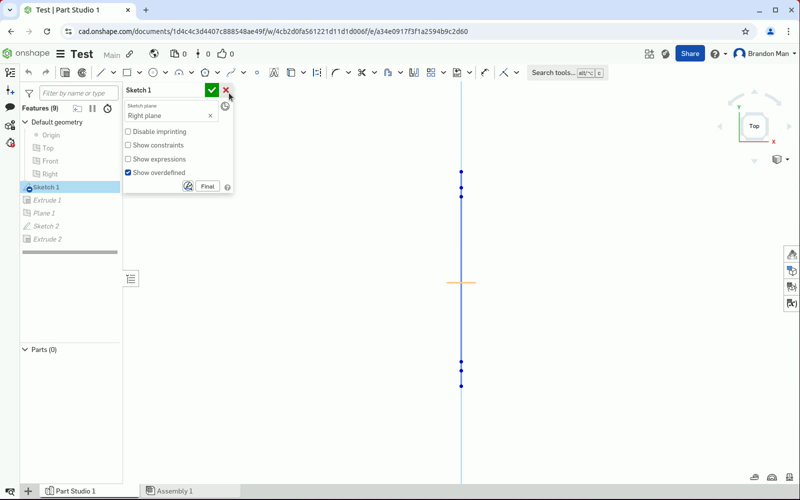
click(229, 92)
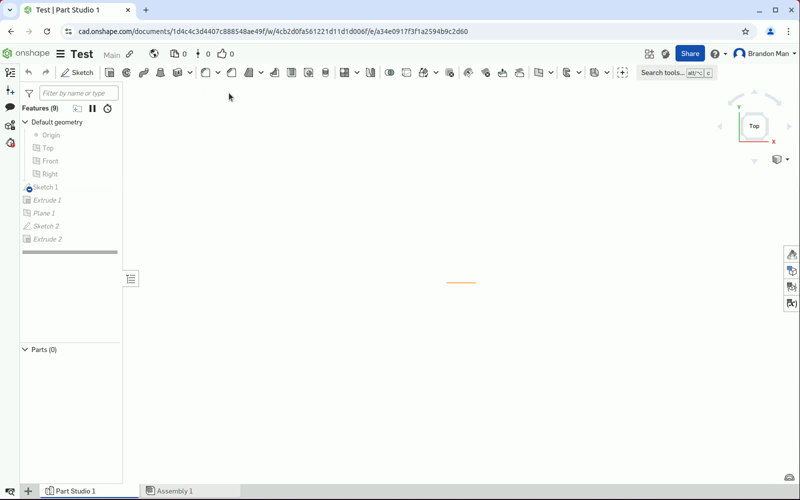
key(shift+s)
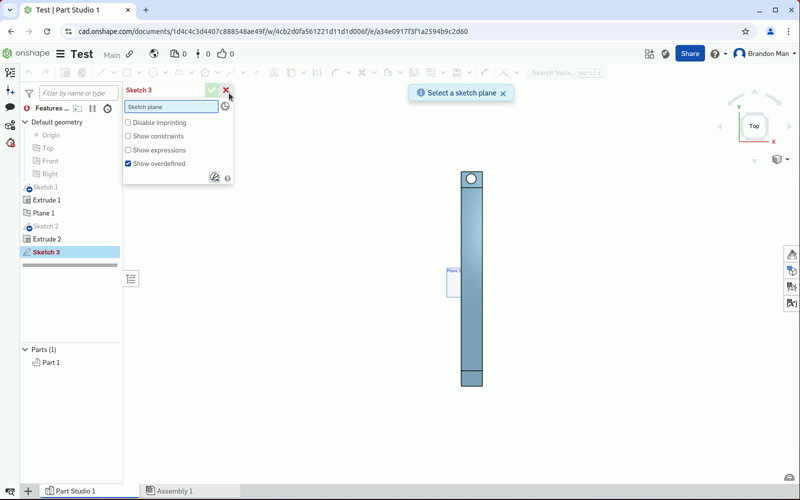
mouse_move(73, 215)
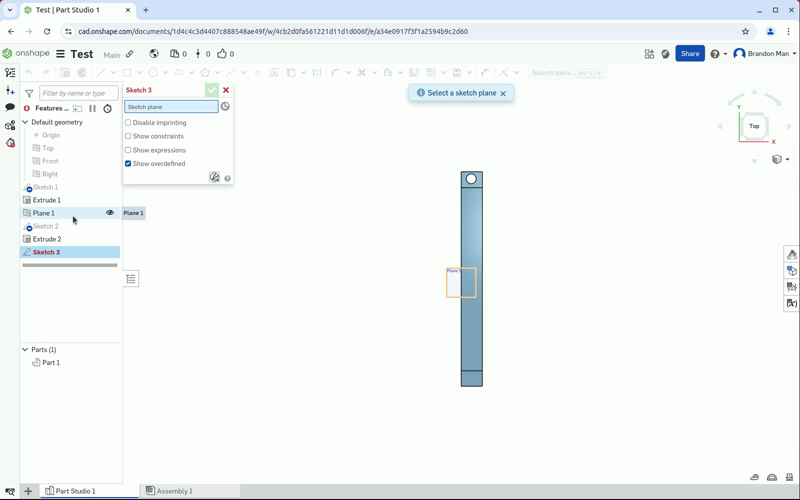
click(73, 215)
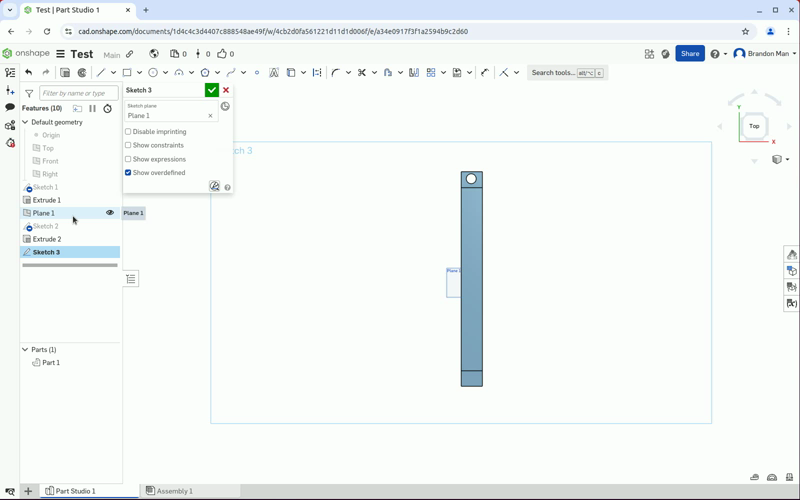
mouse_move(73, 352)
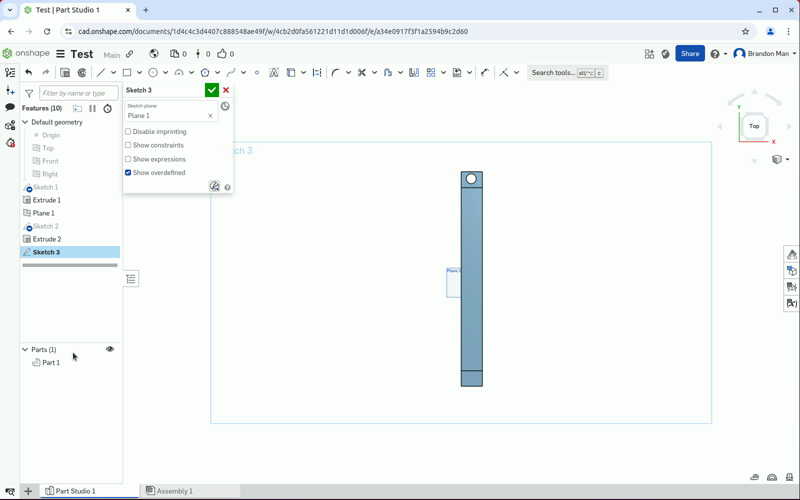
key(y)
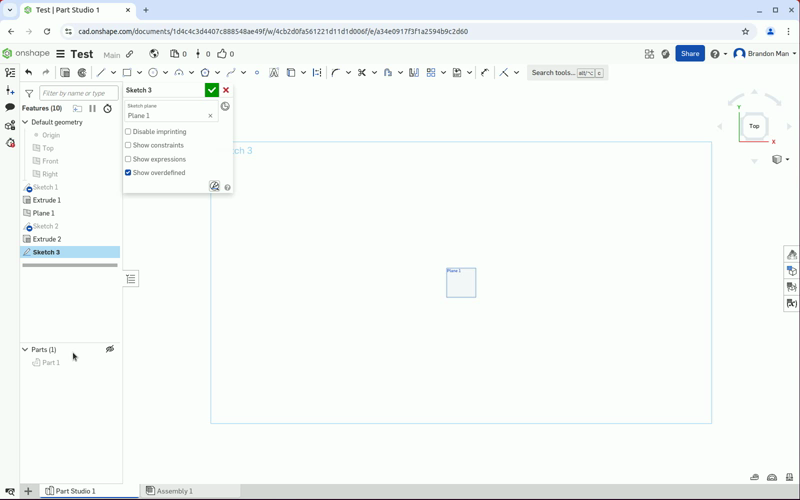
key(c)
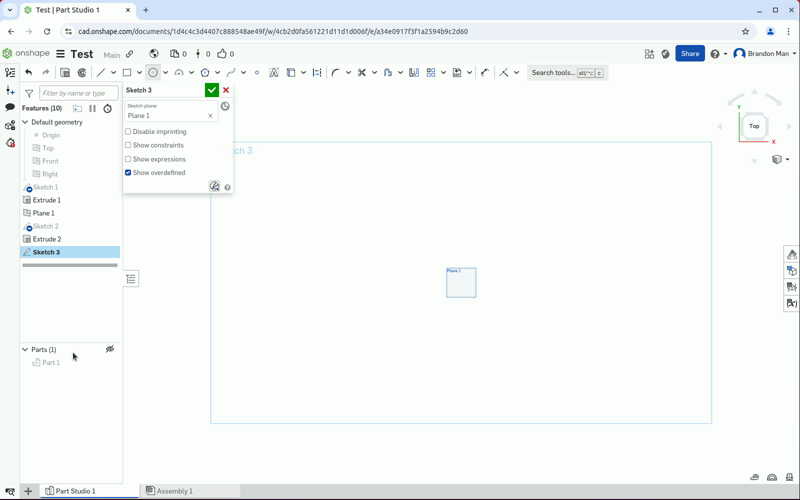
key_down(shift)
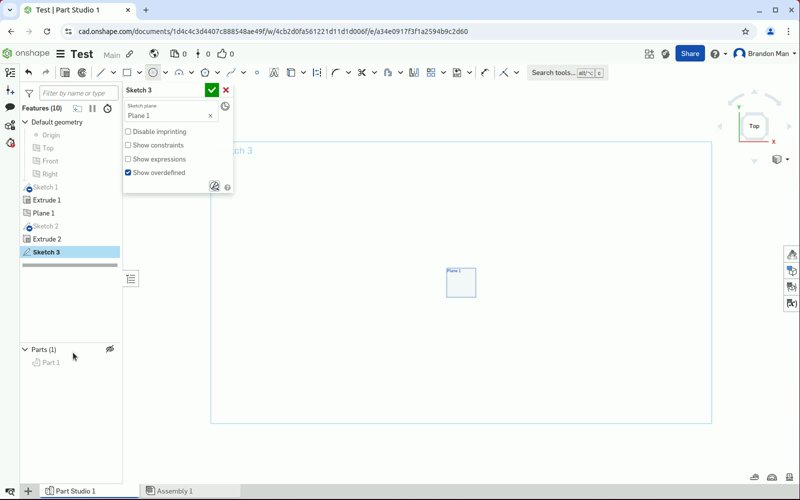
mouse_move(471, 378)
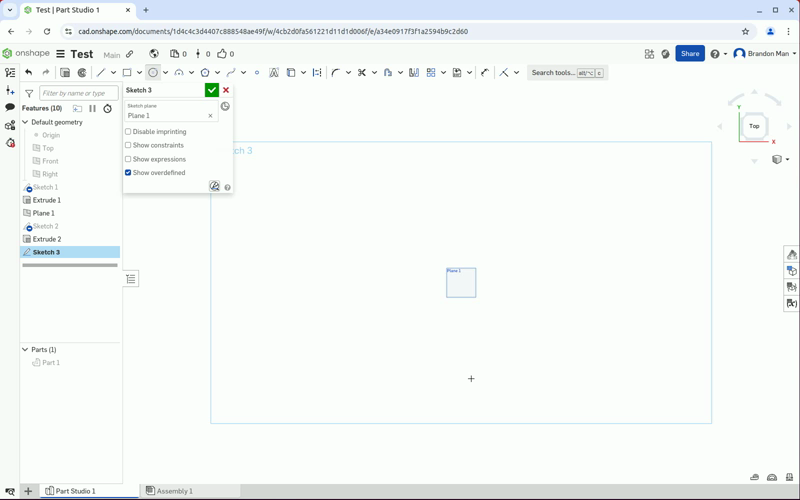
click(471, 378)
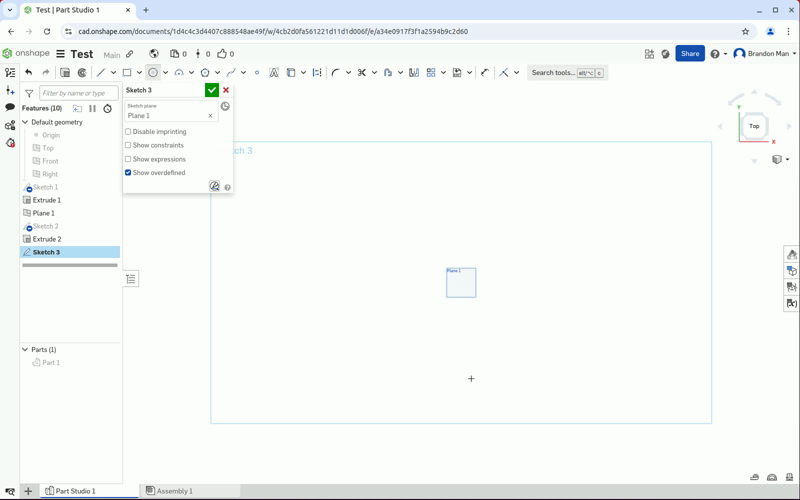
key_up(shift)
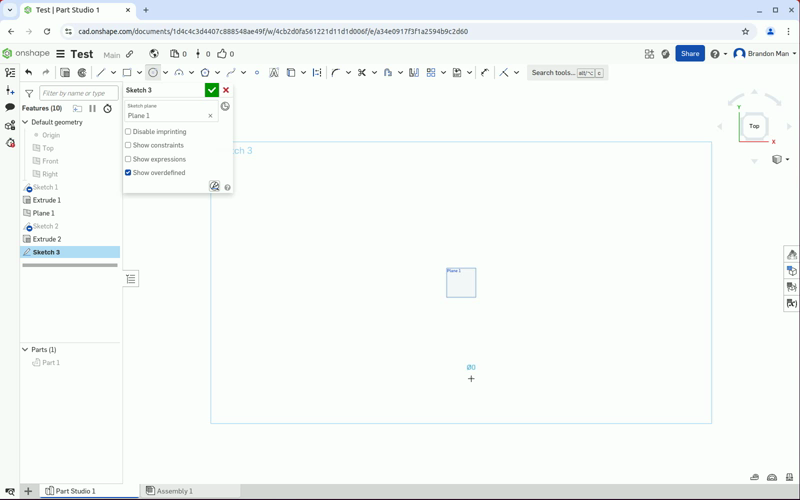
mouse_move(476, 378)
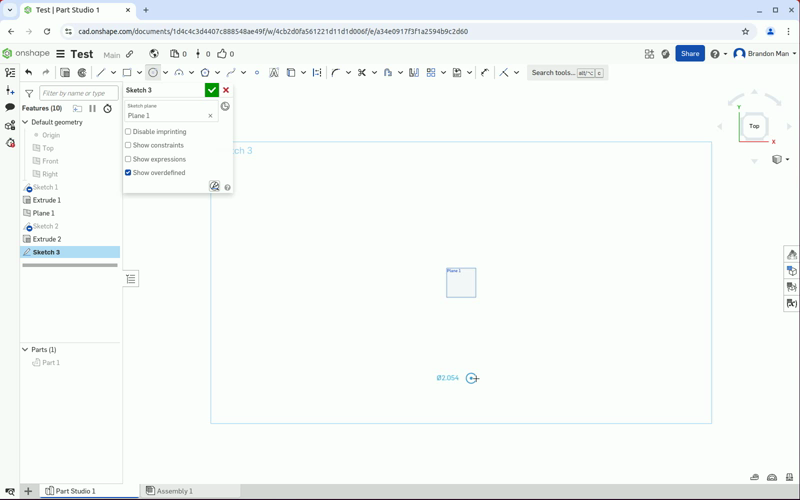
click(476, 378)
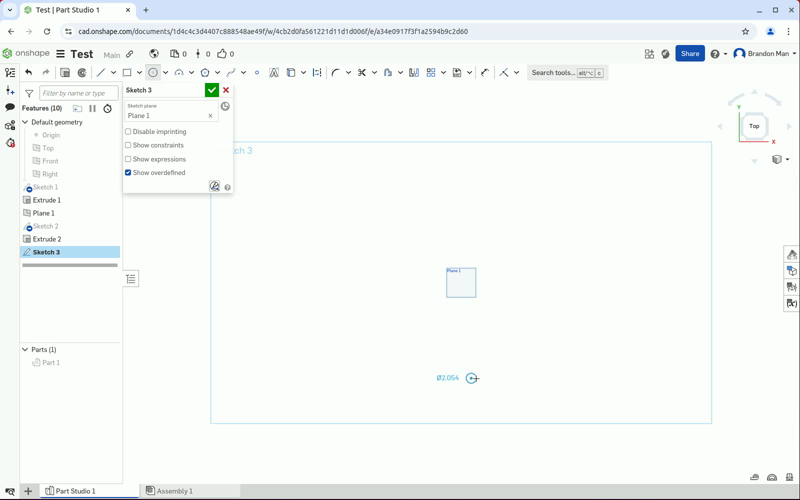
key(esc)
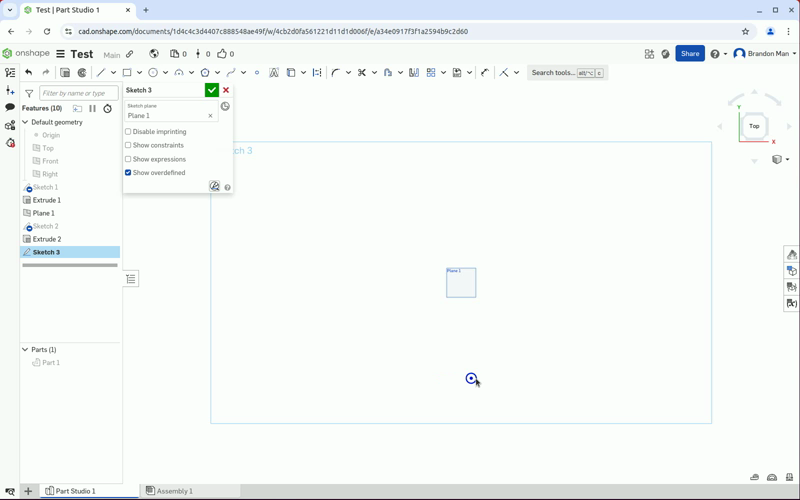
mouse_move(470, 378)
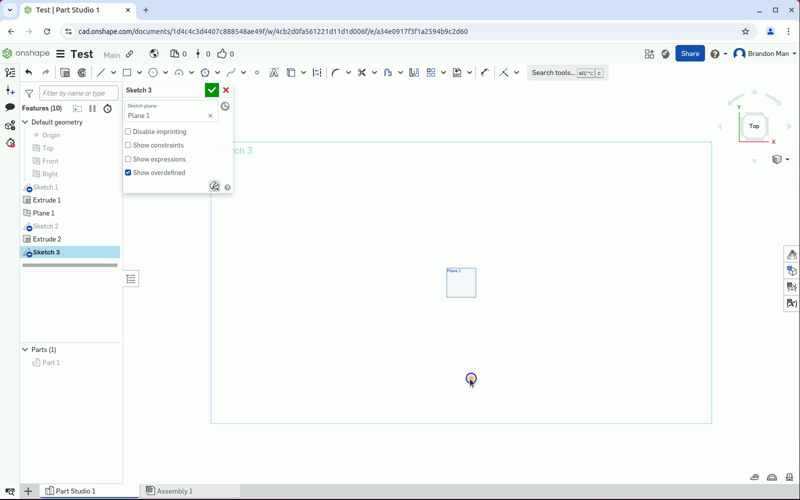
scroll(6)
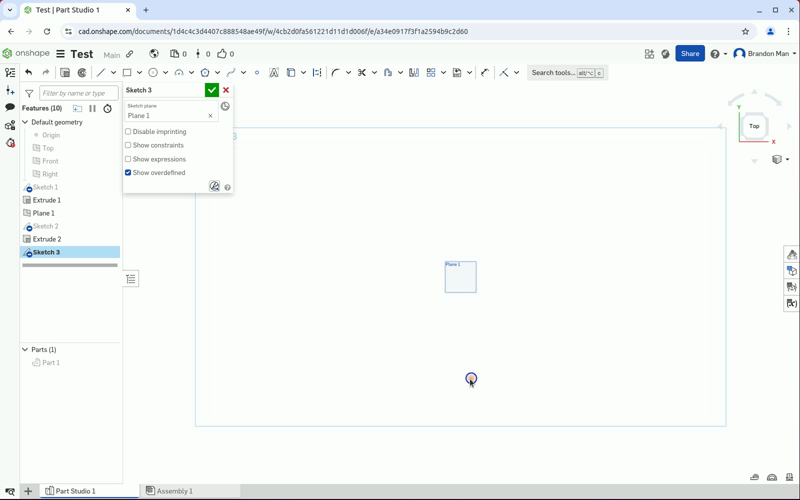
scroll(6)
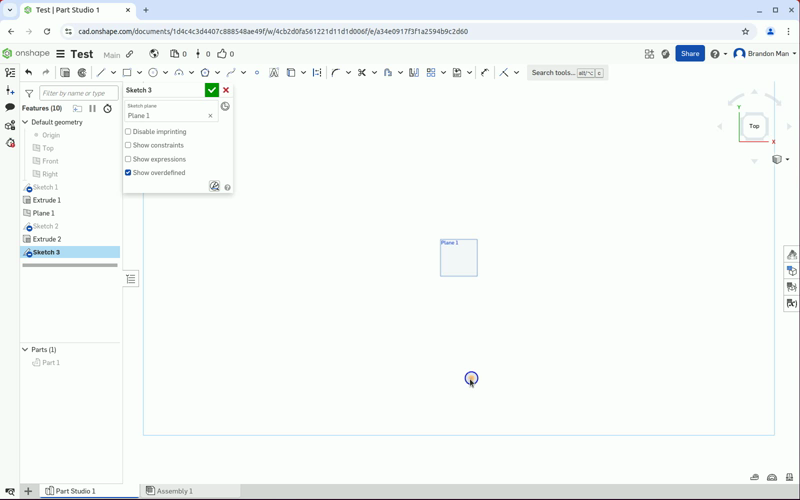
scroll(6)
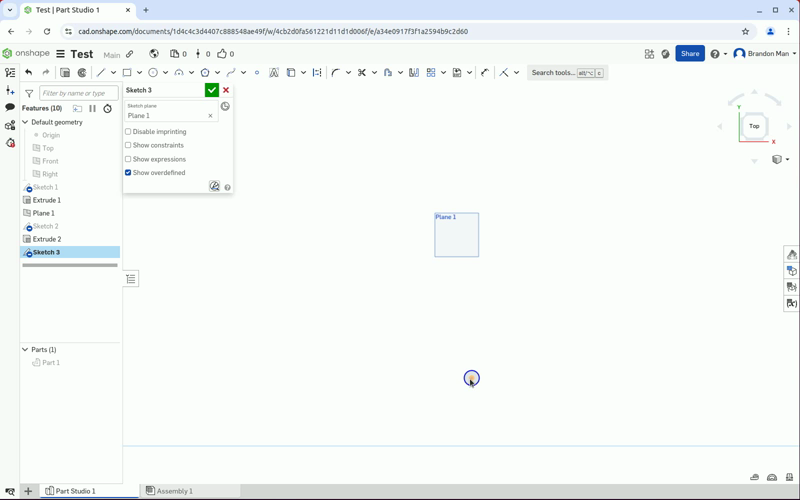
scroll(6)
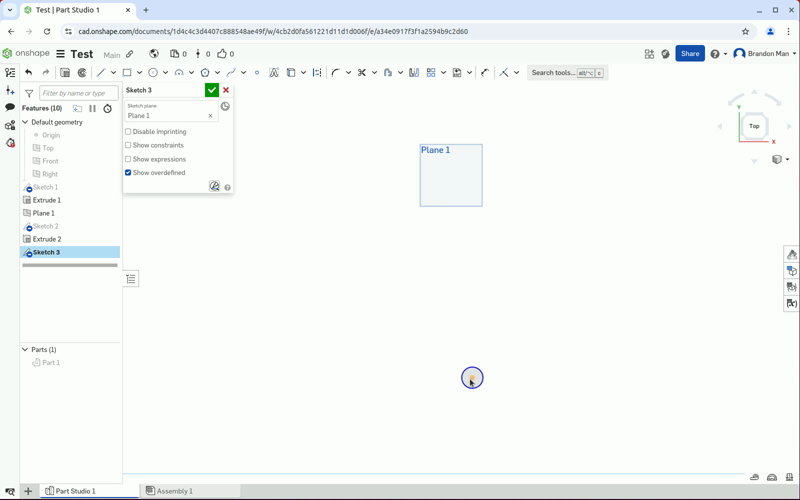
scroll(6)
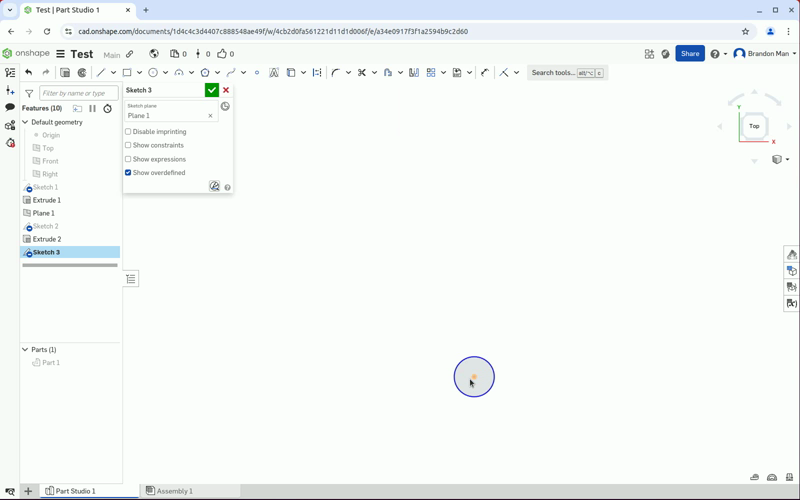
scroll(6)
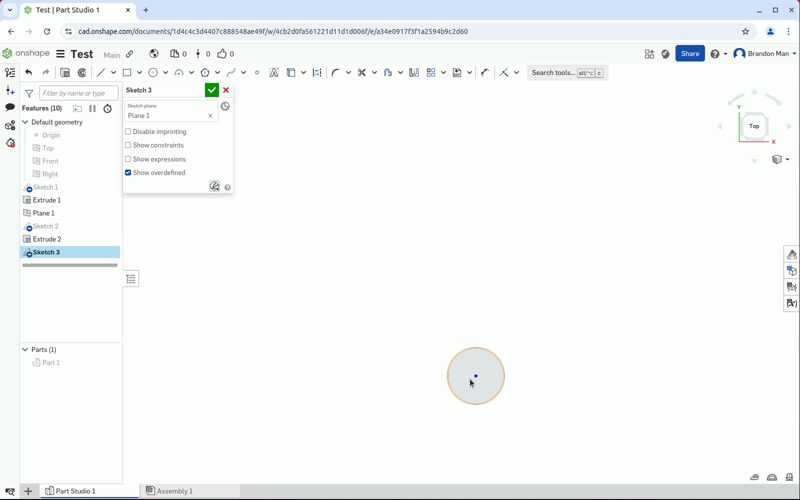
scroll(6)
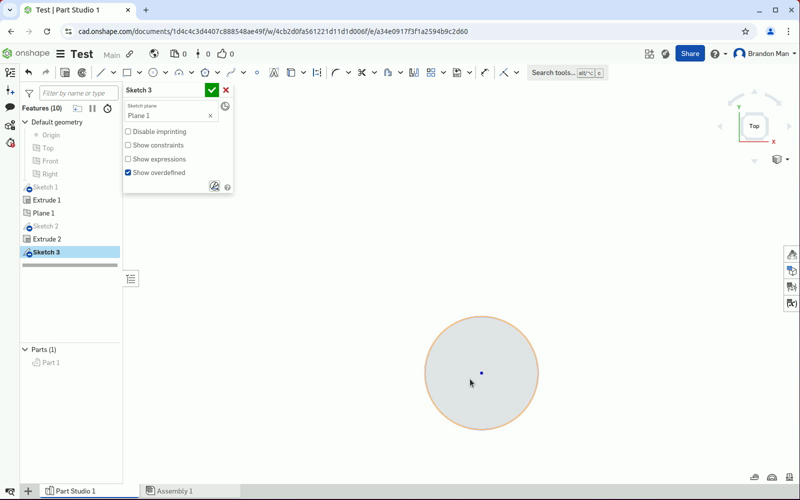
click(470, 378)
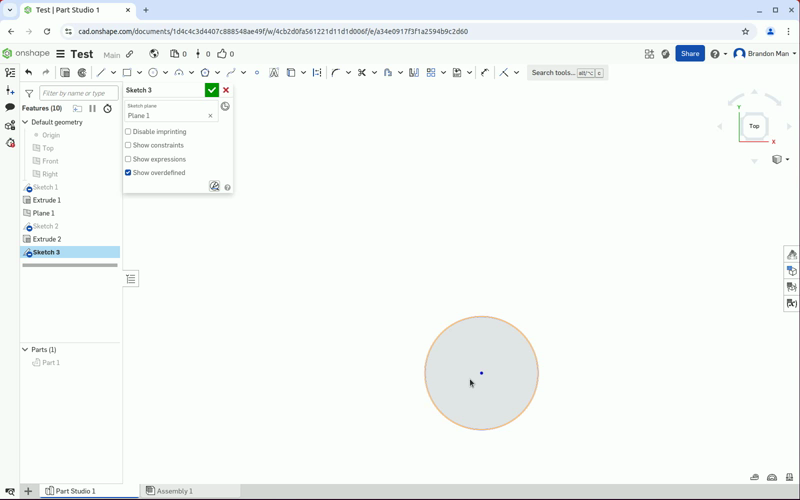
scroll(-6)
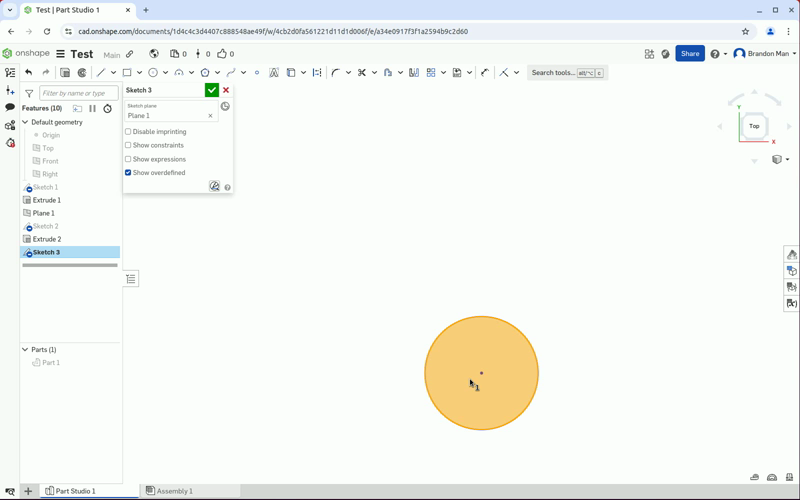
scroll(-6)
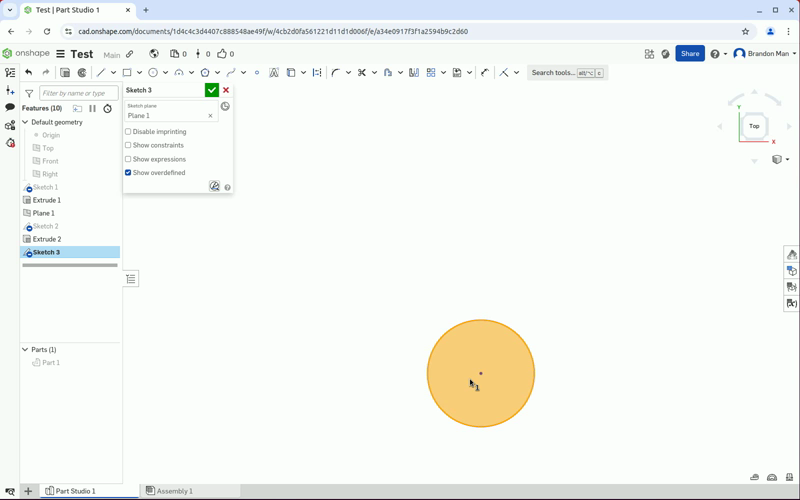
scroll(-6)
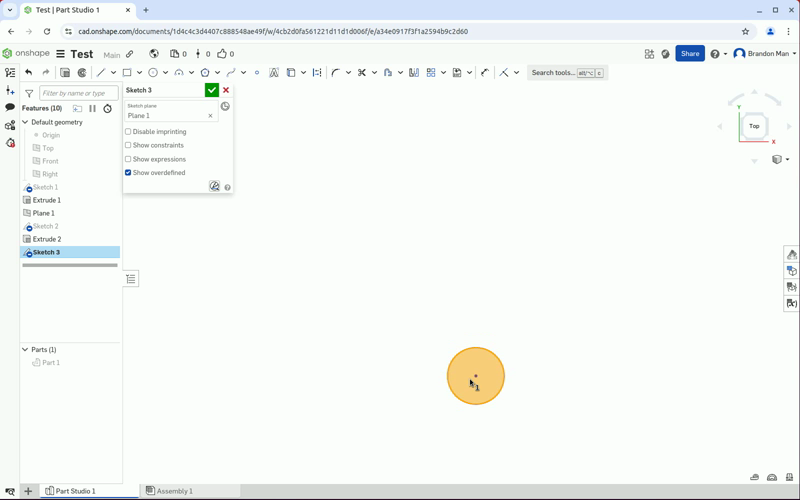
scroll(-6)
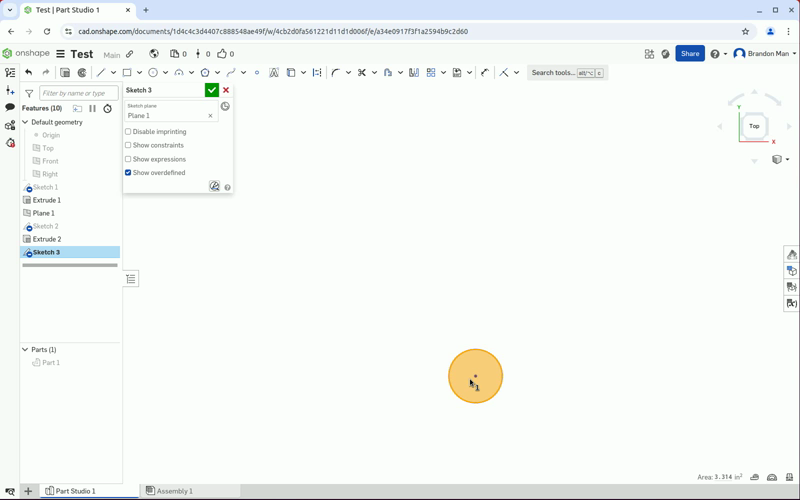
scroll(-6)
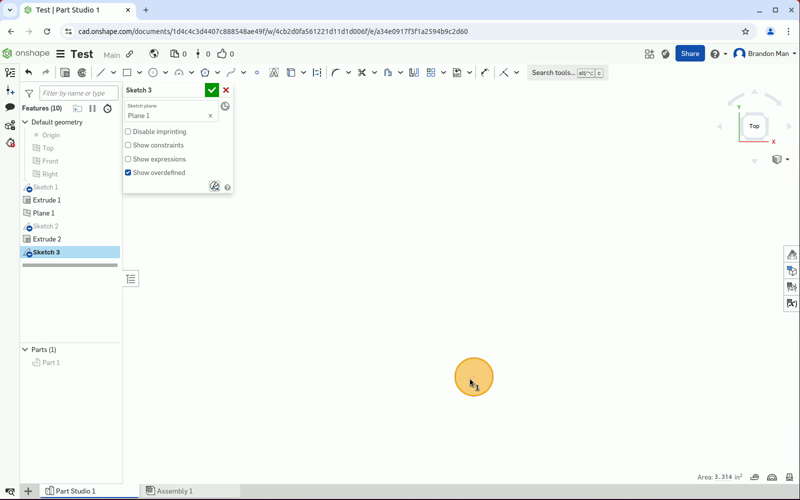
scroll(-6)
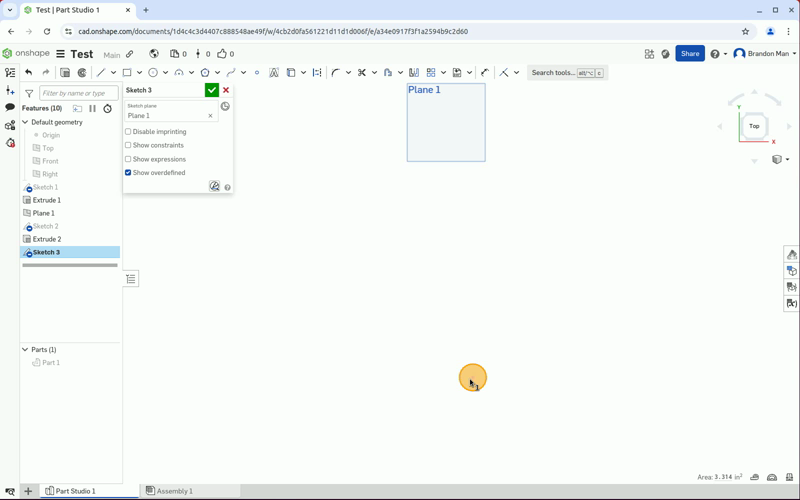
scroll(-6)
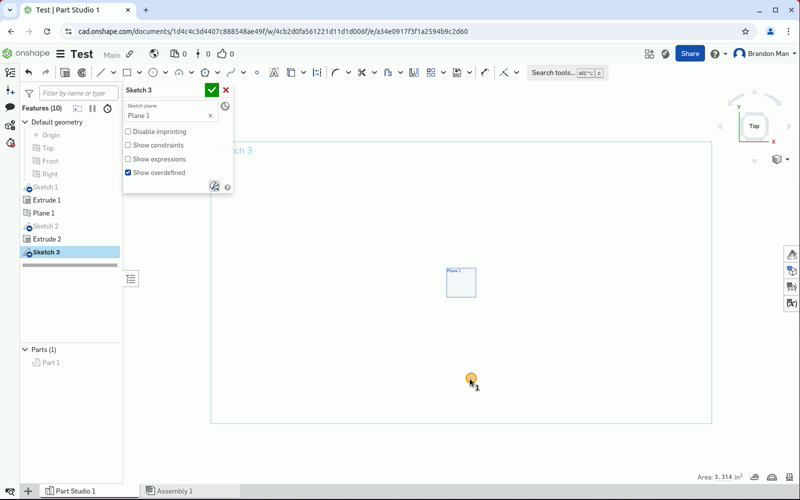
mouse_move(73, 352)
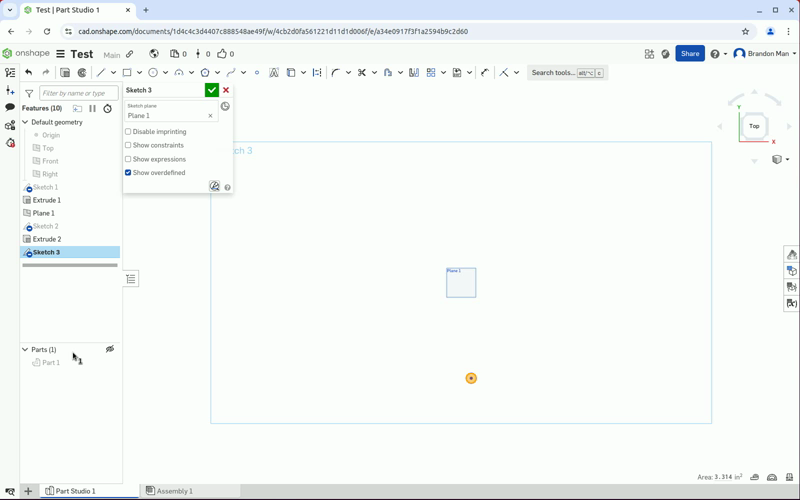
key(shift+y)
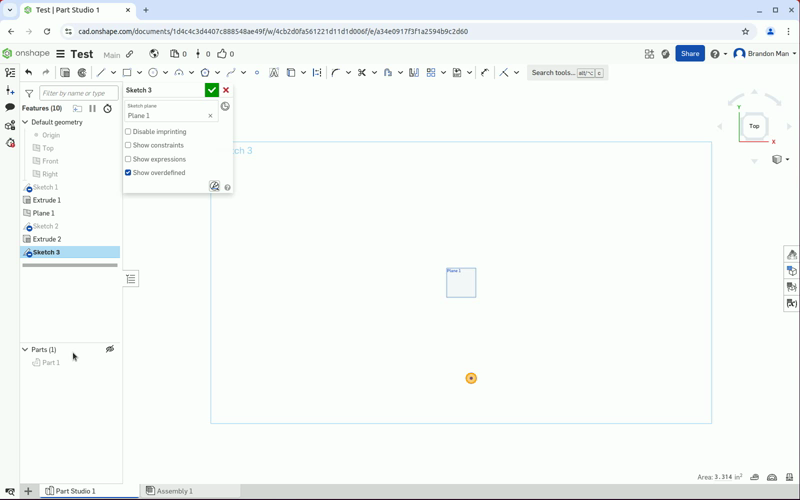
key(shift+e)
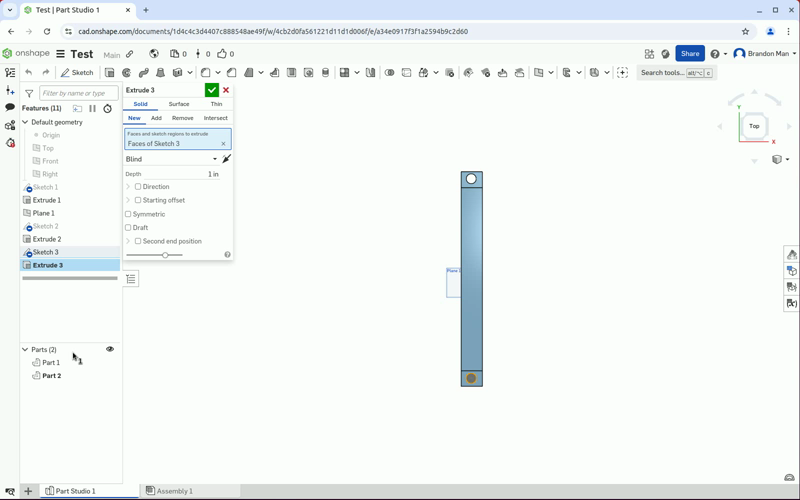
mouse_move(143, 106)
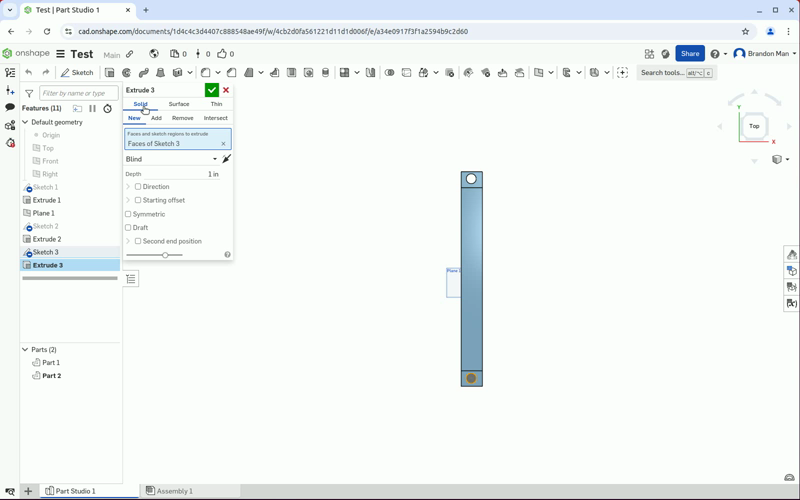
click(143, 106)
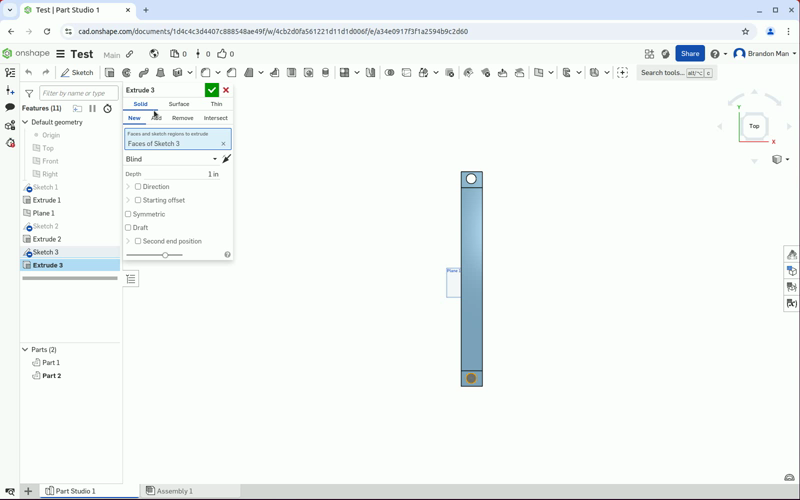
mouse_move(186, 120)
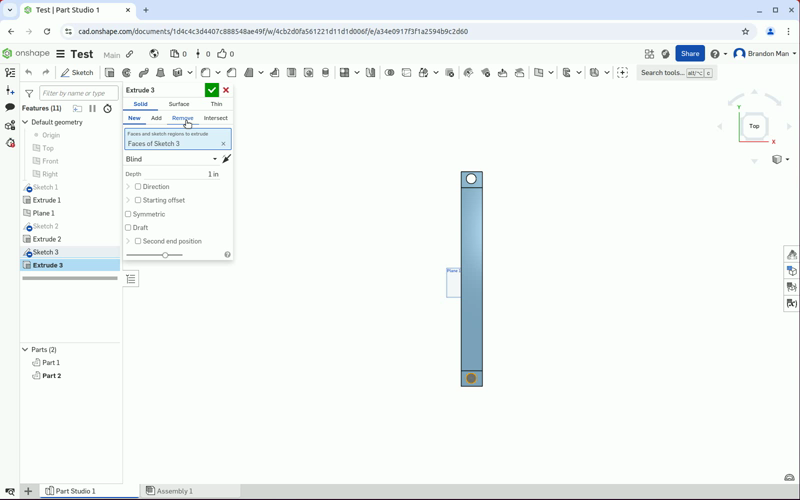
click(186, 120)
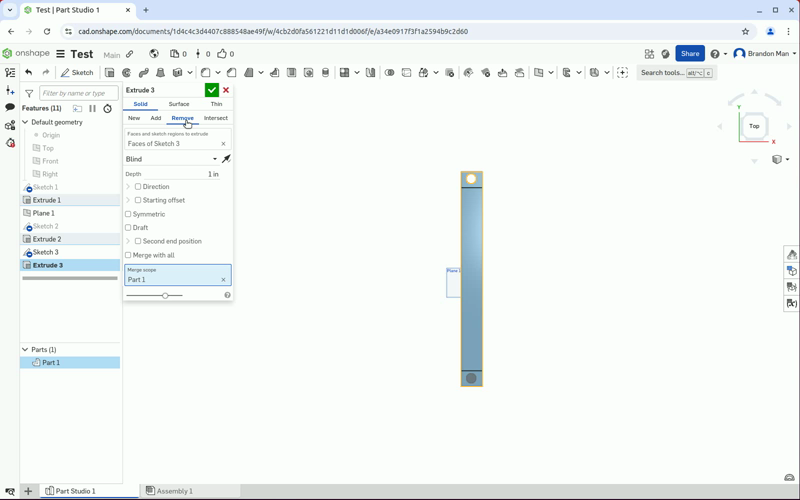
key(tab, 4)
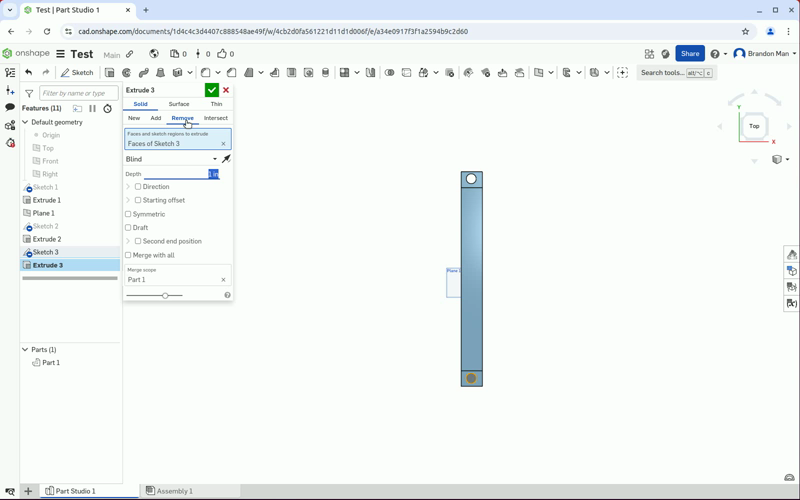
text(10.832)
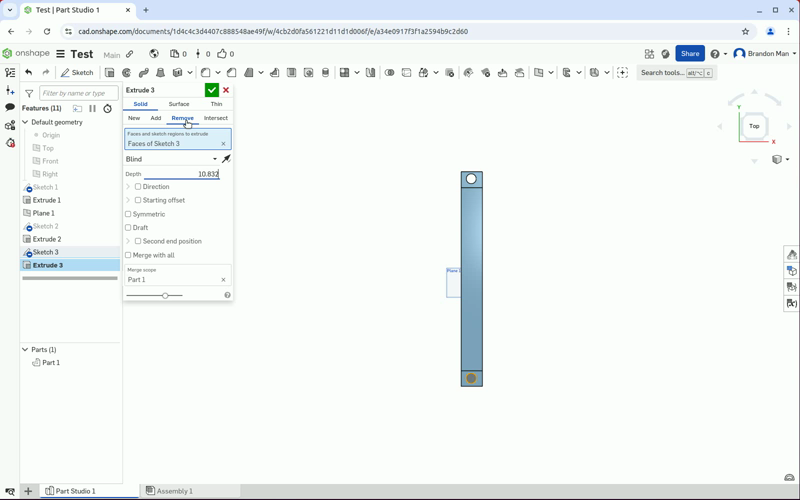
key(tab, 6)
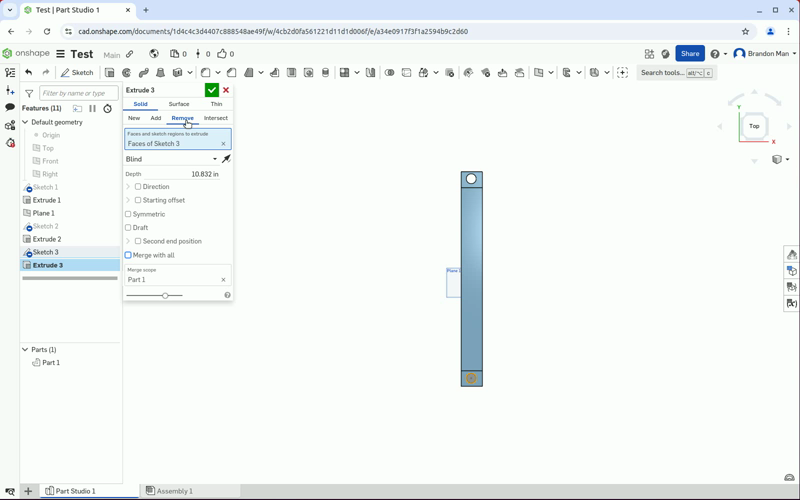
key(space)
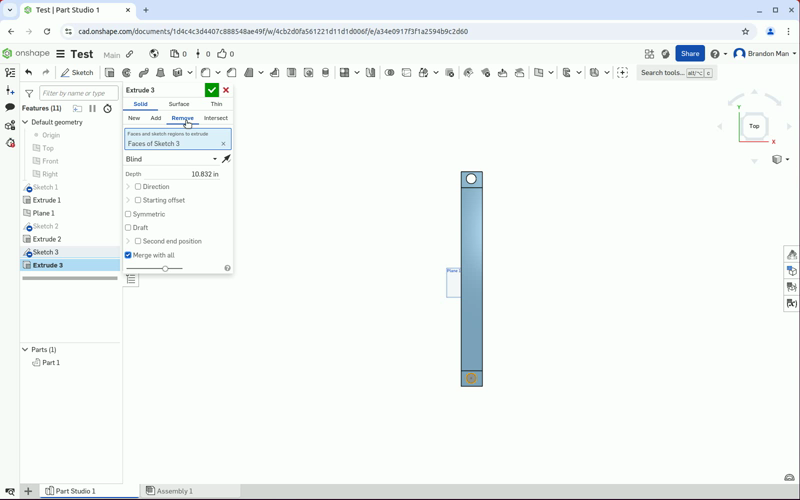
key(enter)
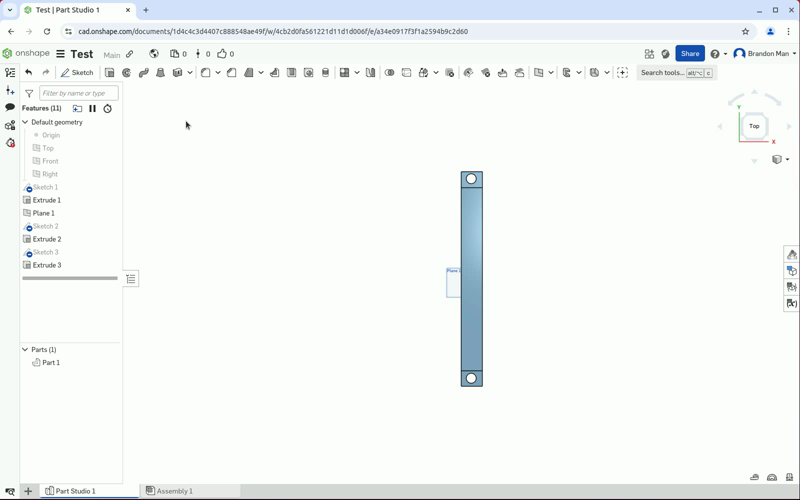
key(shift+h)
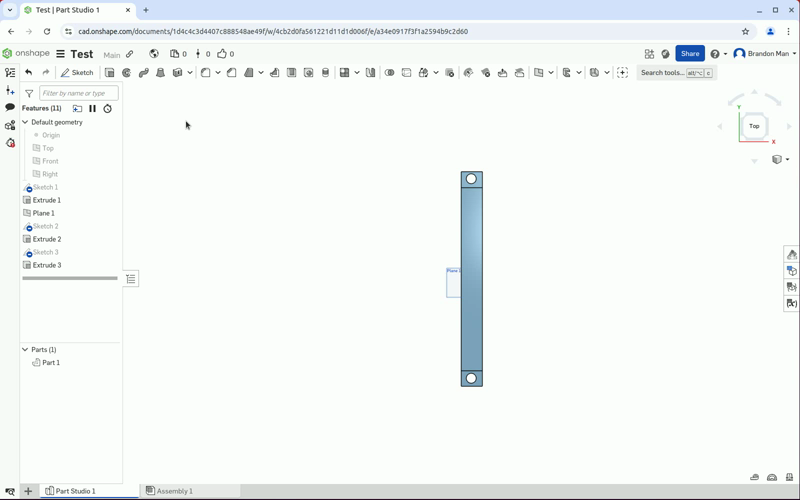
key(shift+h)
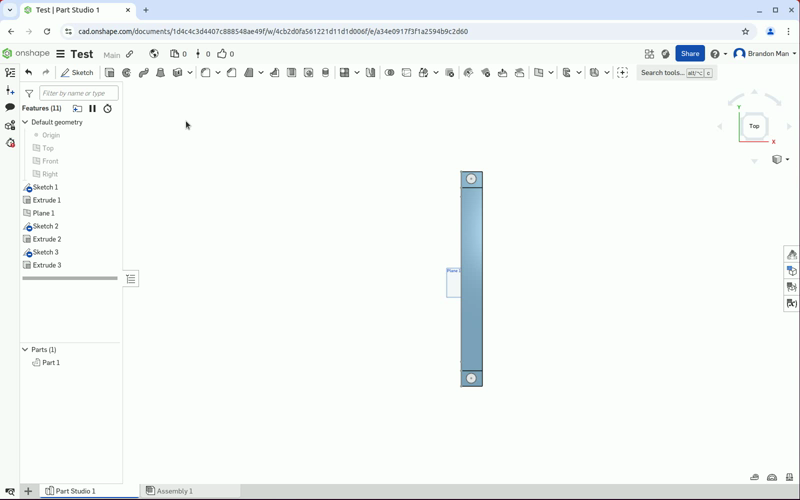
key(shift+7)
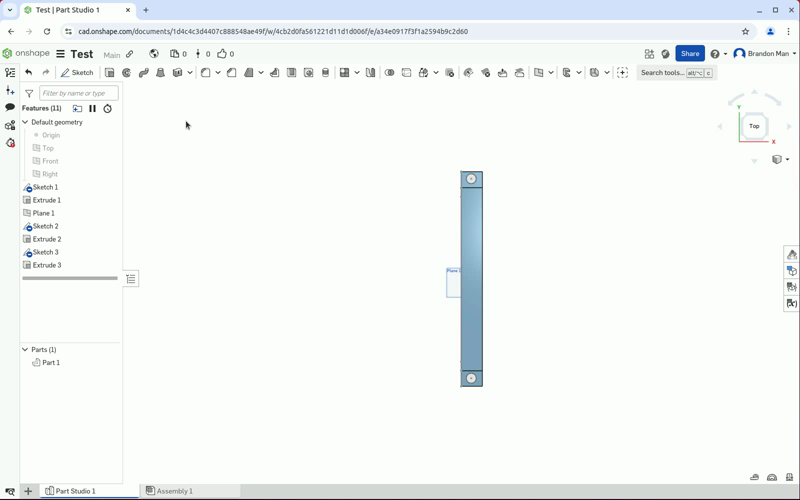
key(up, 3)
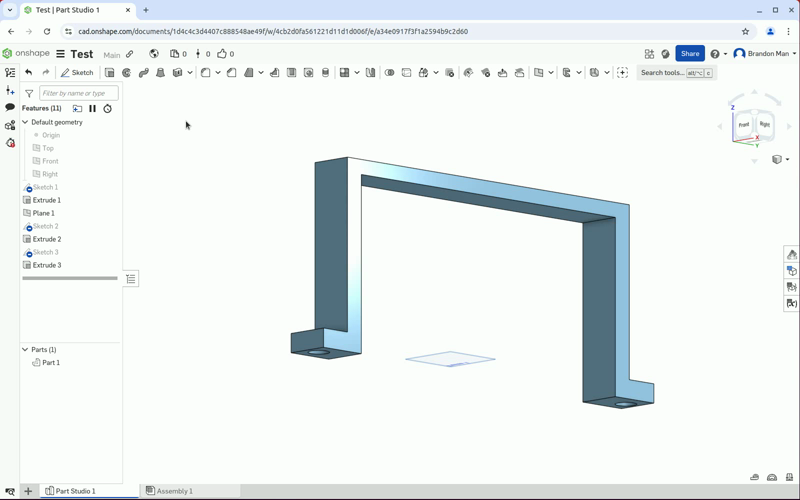
key(left, 3)
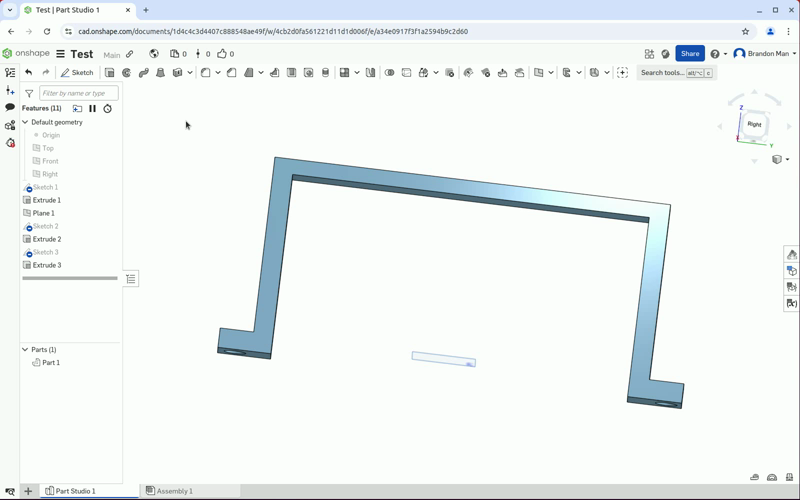
key(right, 3)
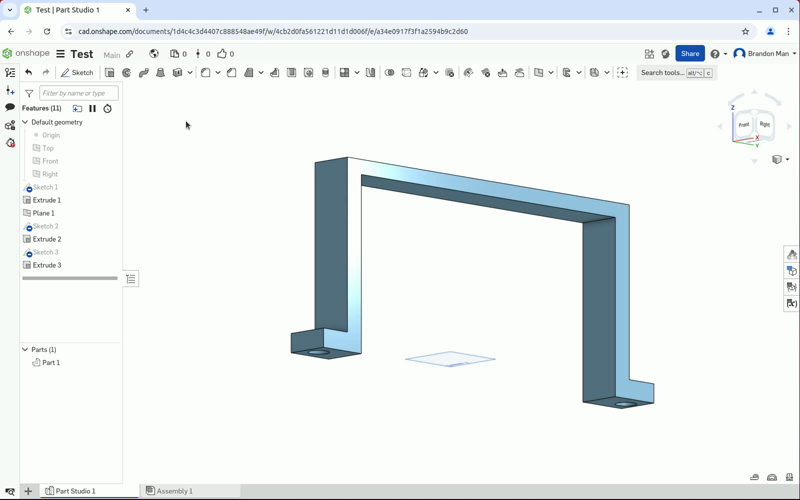
key(down, 3)
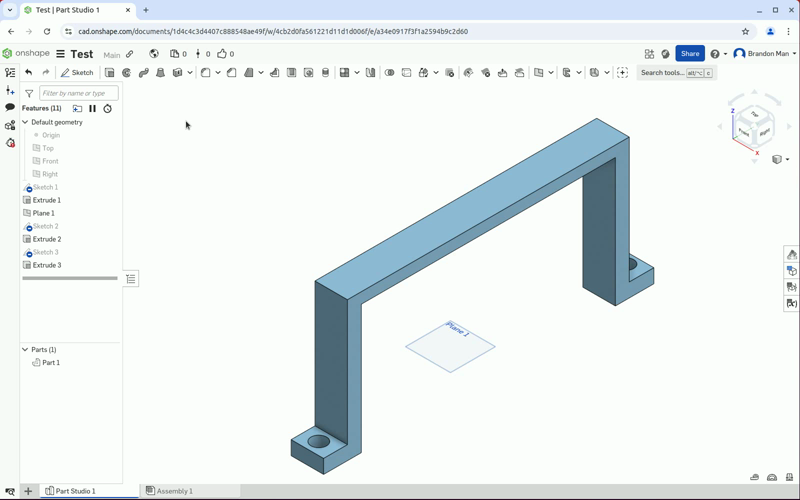
mouse_move(73, 189)
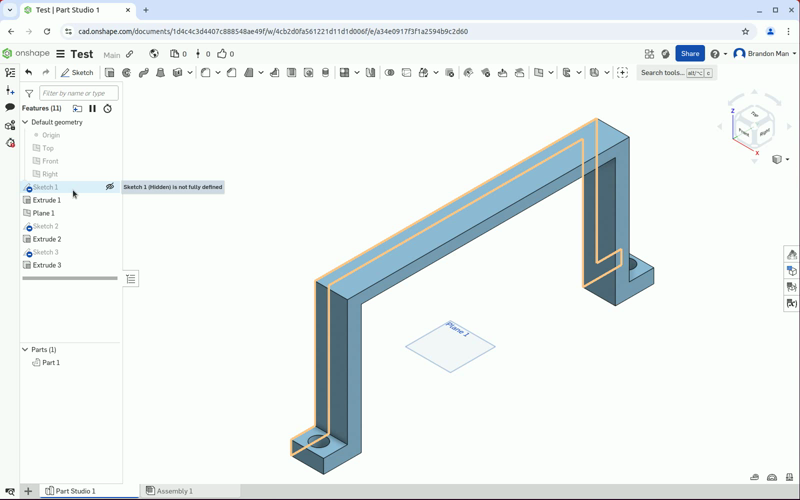
click(73, 189)